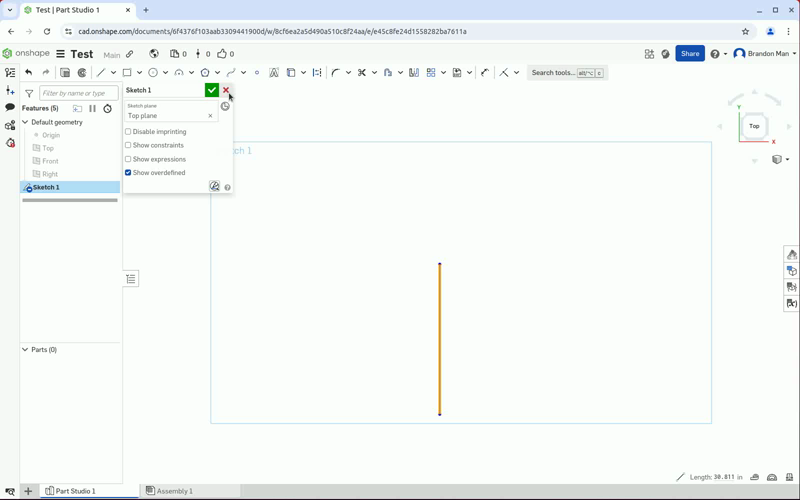
key(shift+h)
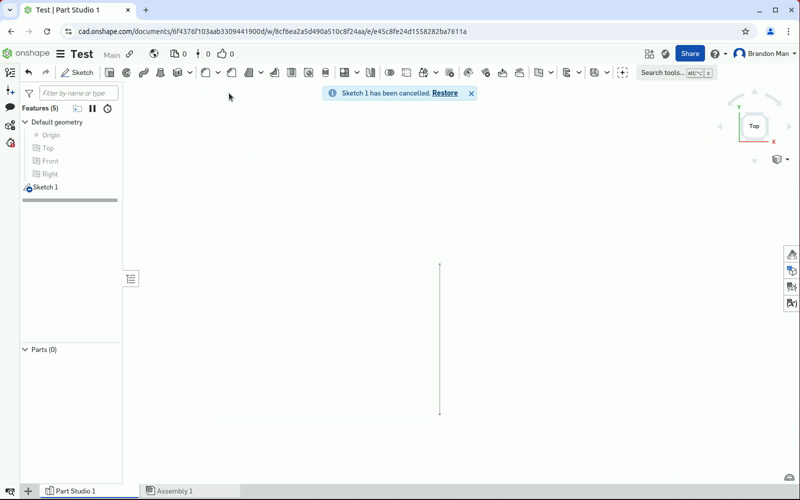
key(shift+s)
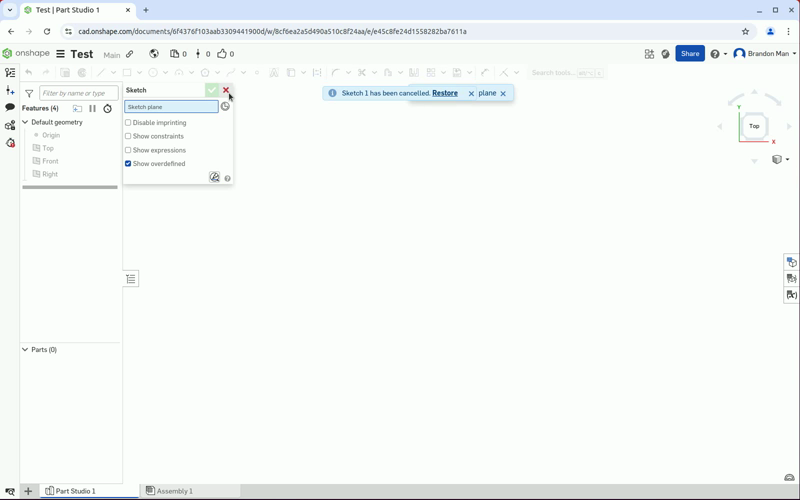
mouse_move(73, 150)
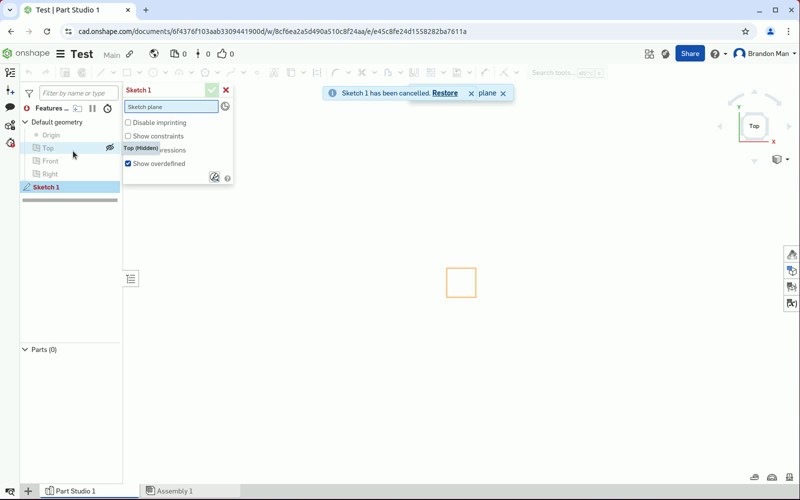
click(73, 150)
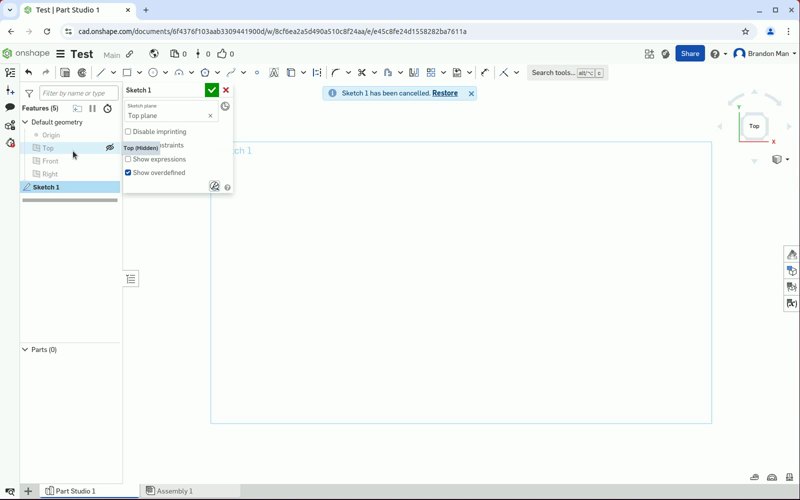
mouse_move(73, 352)
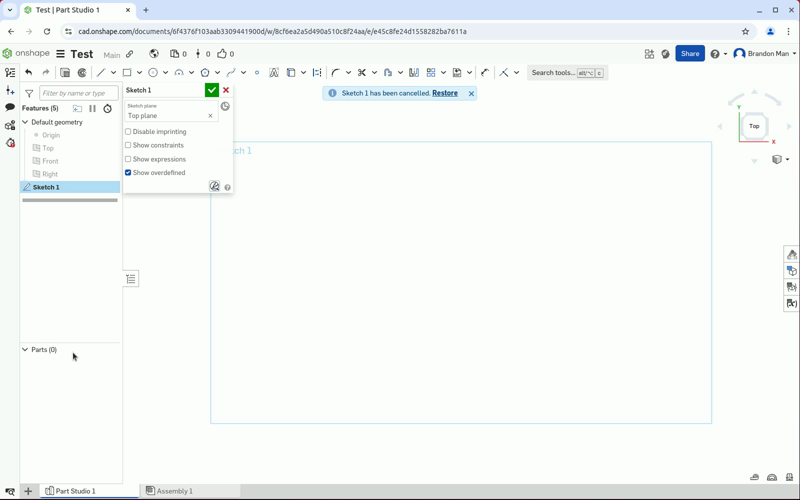
key(y)
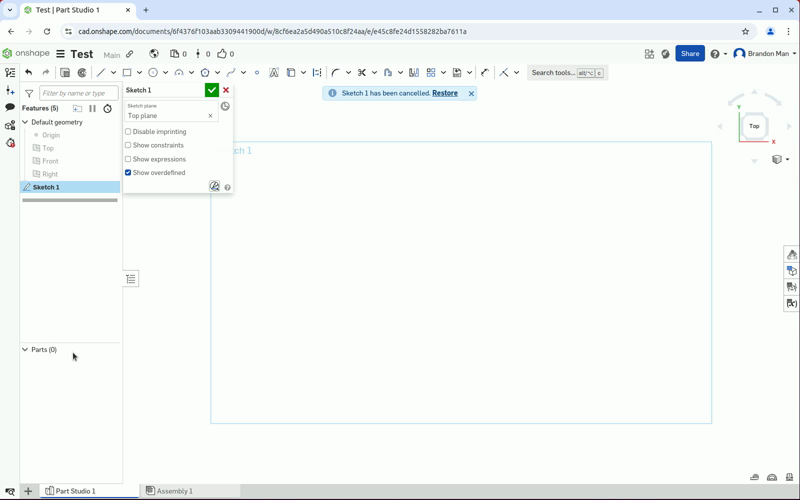
key(c)
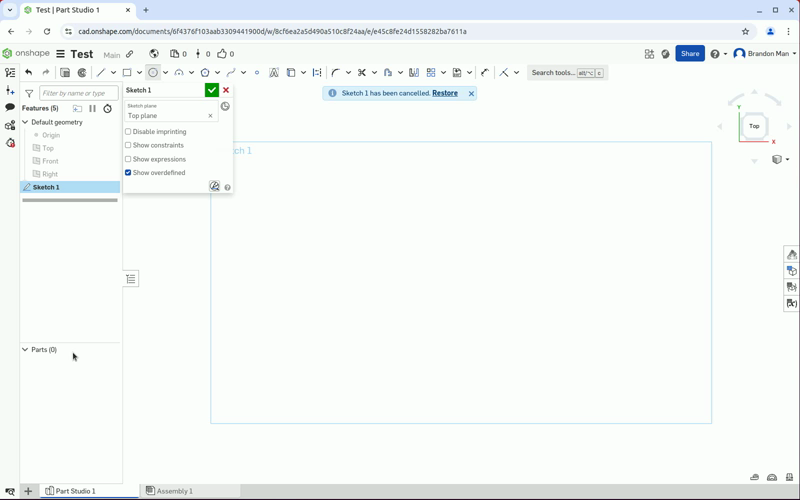
key_down(shift)
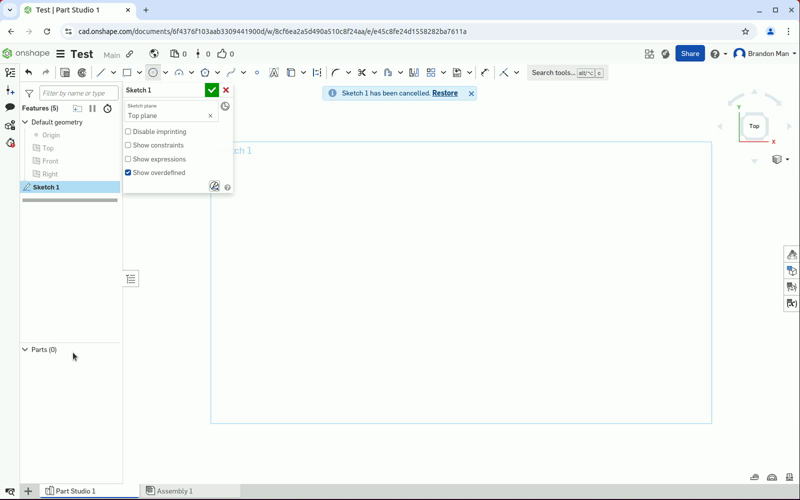
mouse_move(429, 253)
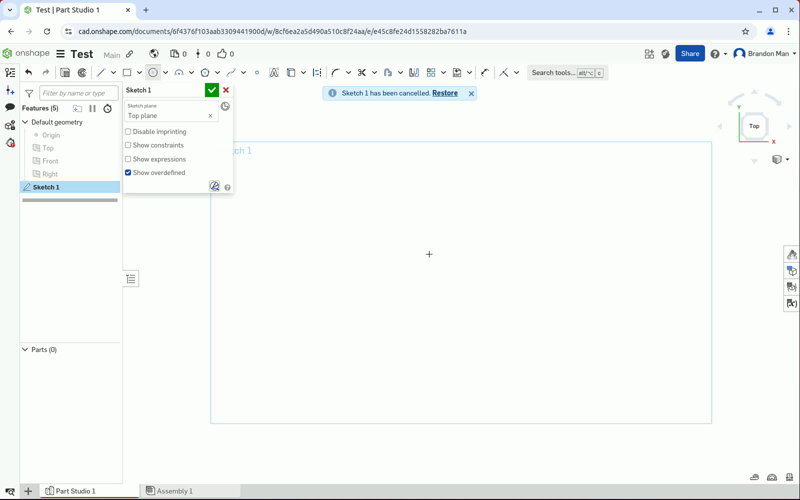
click(429, 253)
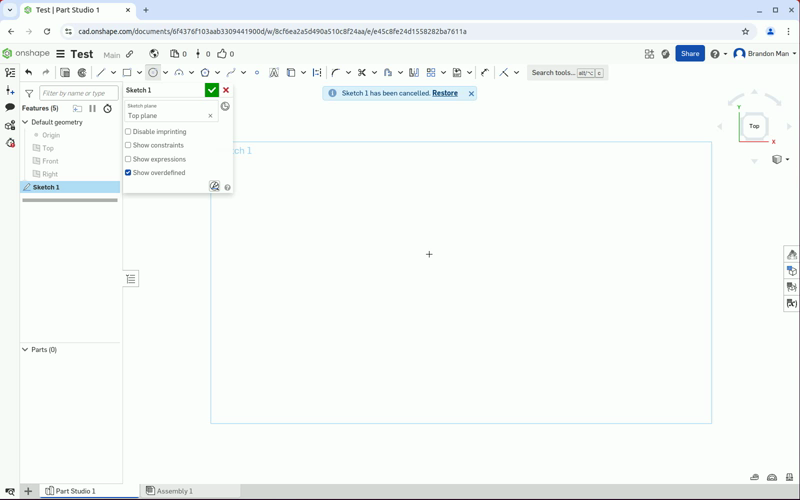
key_up(shift)
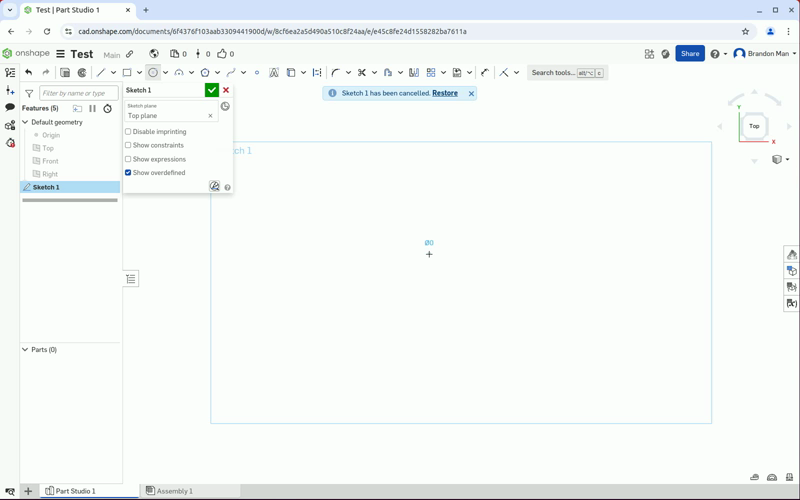
mouse_move(435, 253)
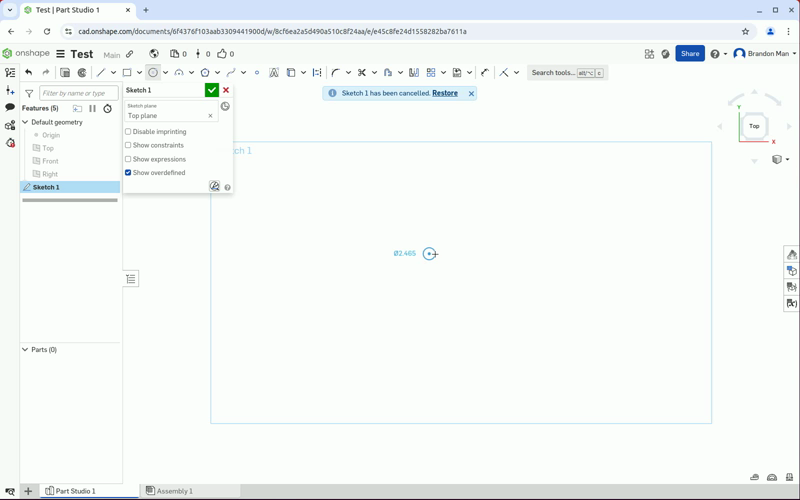
click(435, 253)
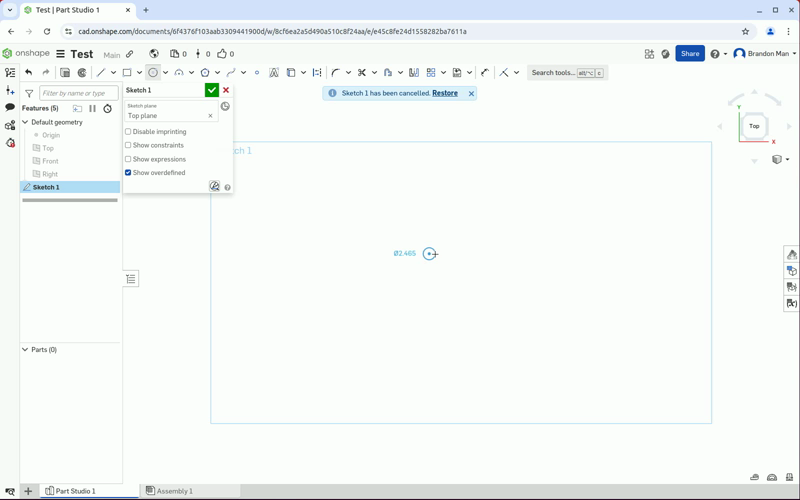
key(esc)
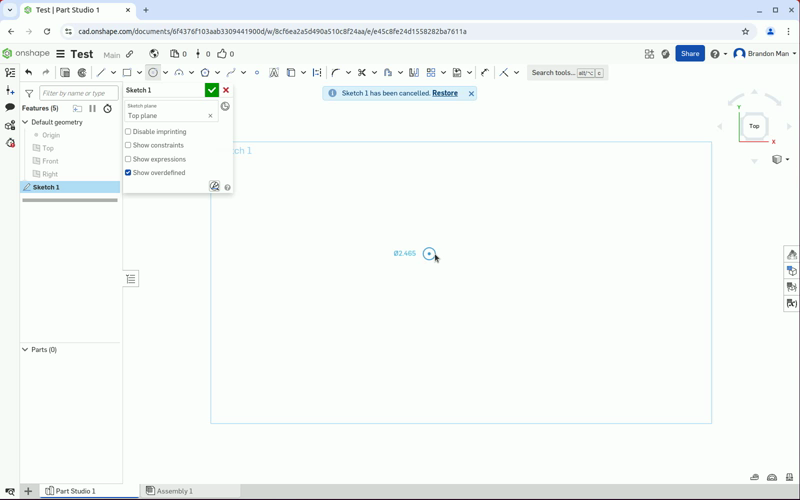
mouse_move(432, 253)
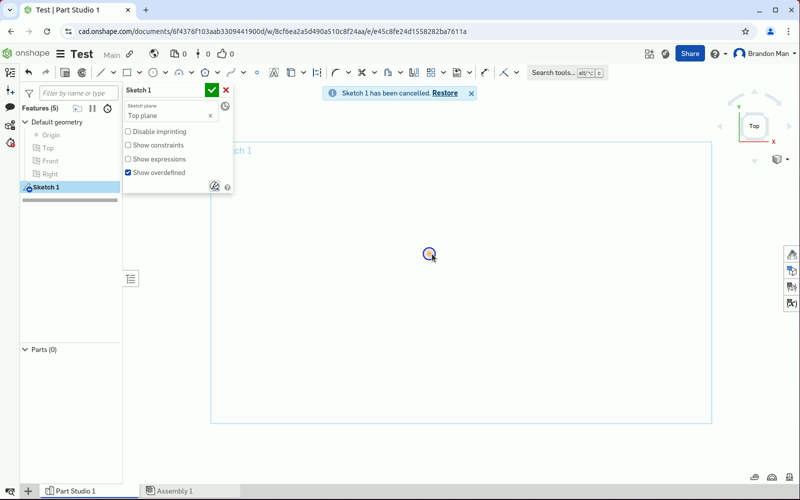
scroll(6)
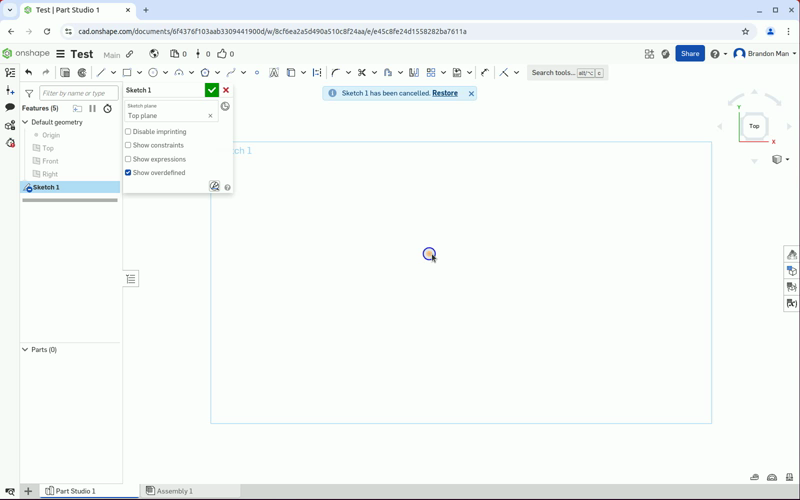
scroll(6)
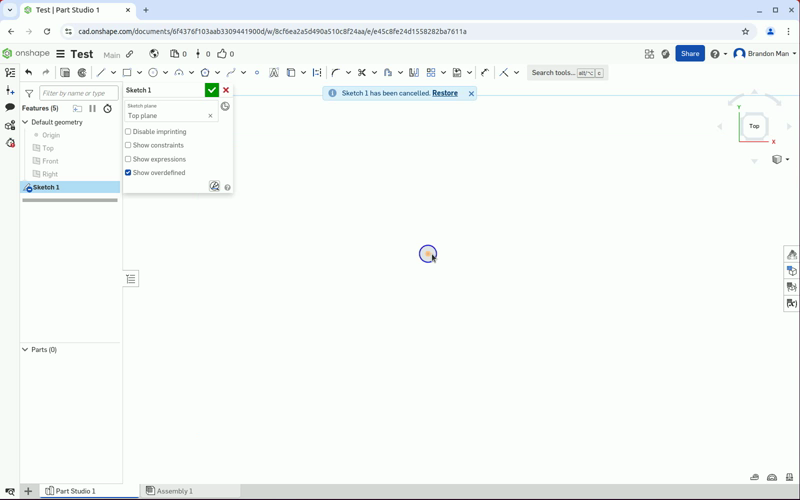
scroll(6)
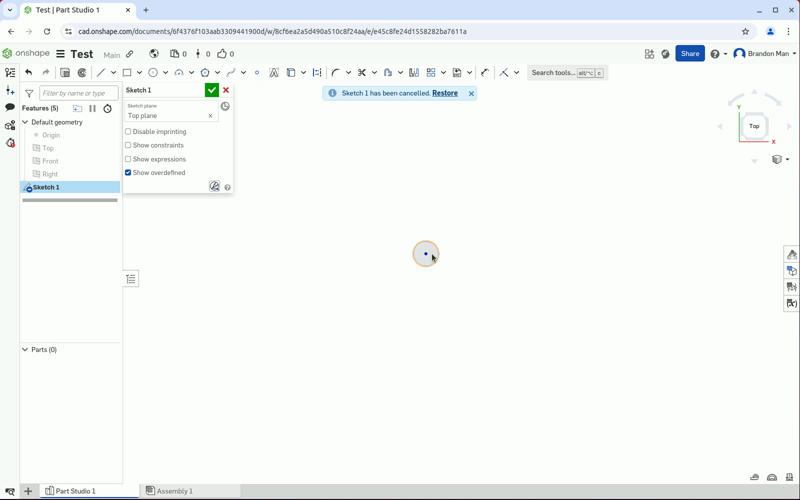
scroll(6)
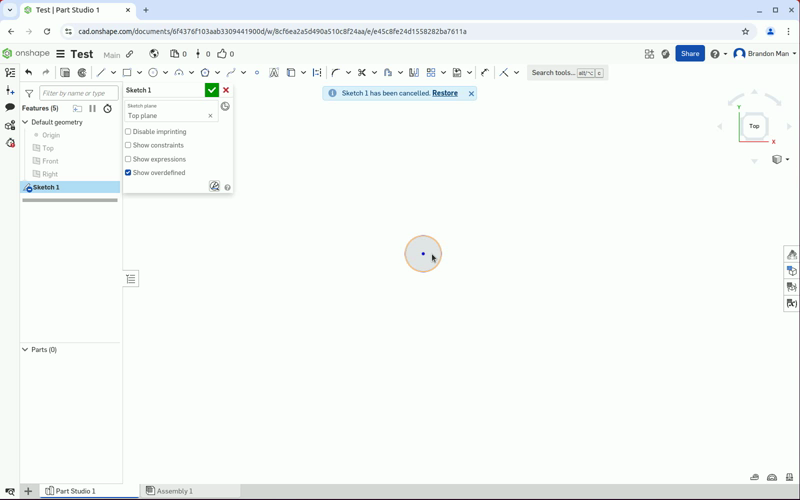
scroll(6)
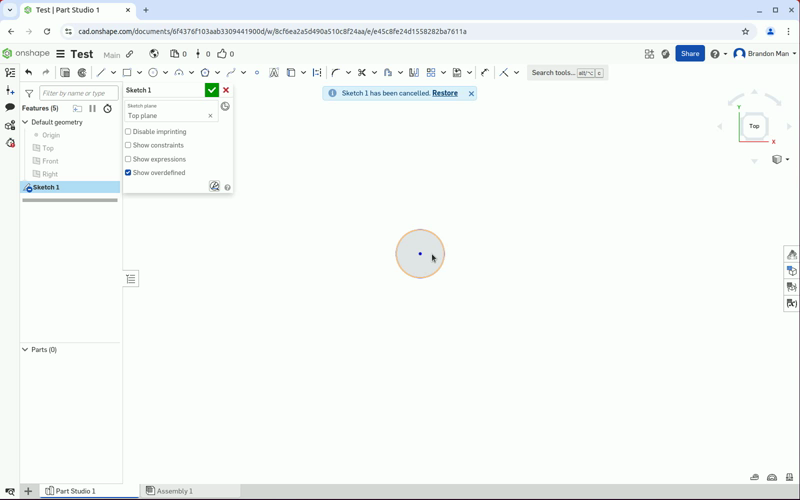
scroll(6)
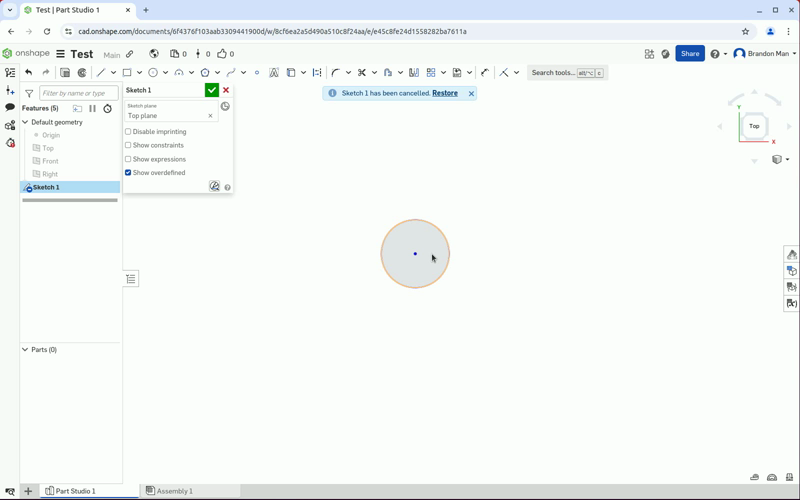
scroll(6)
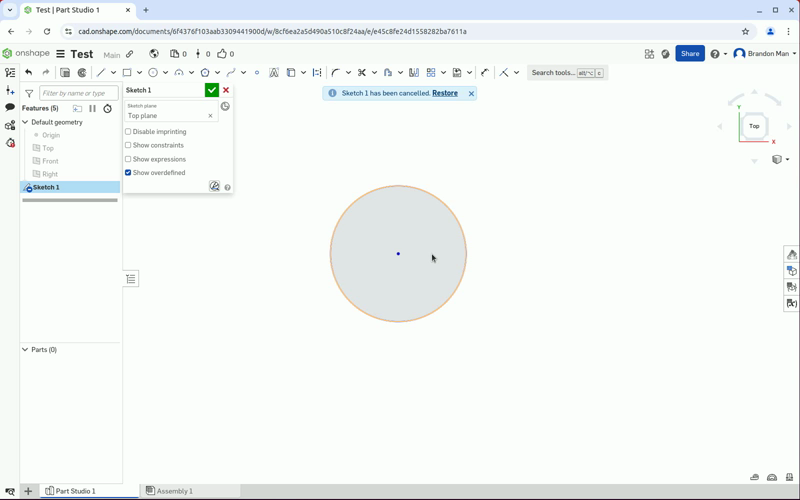
click(432, 253)
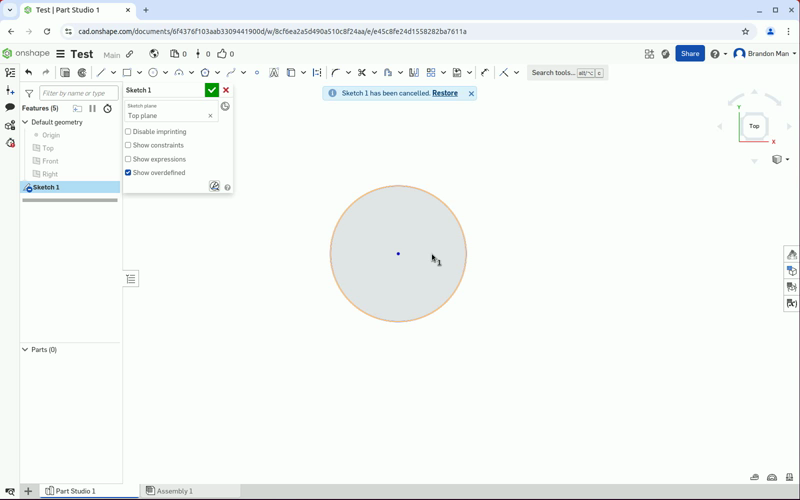
scroll(-6)
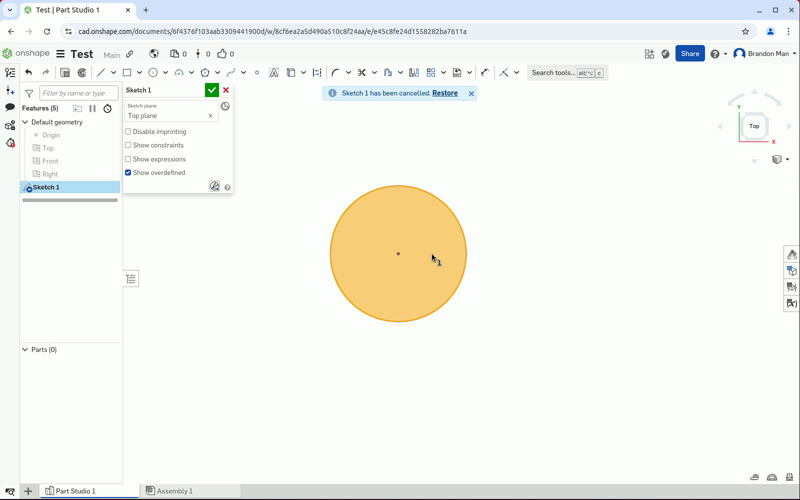
scroll(-6)
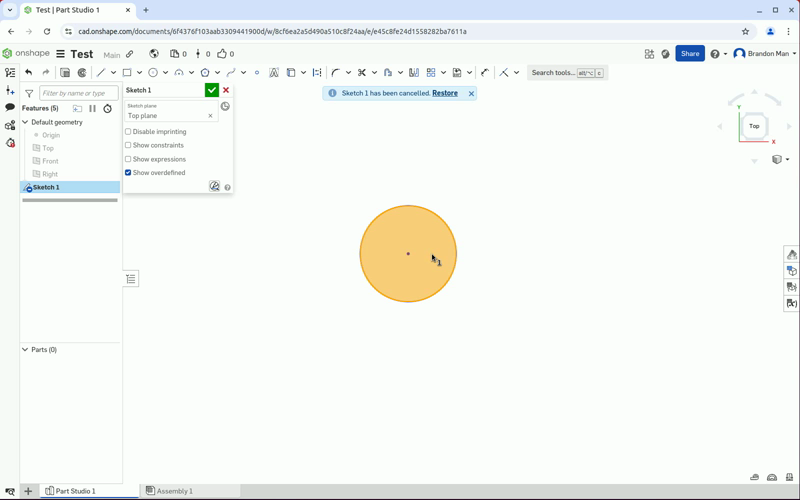
scroll(-6)
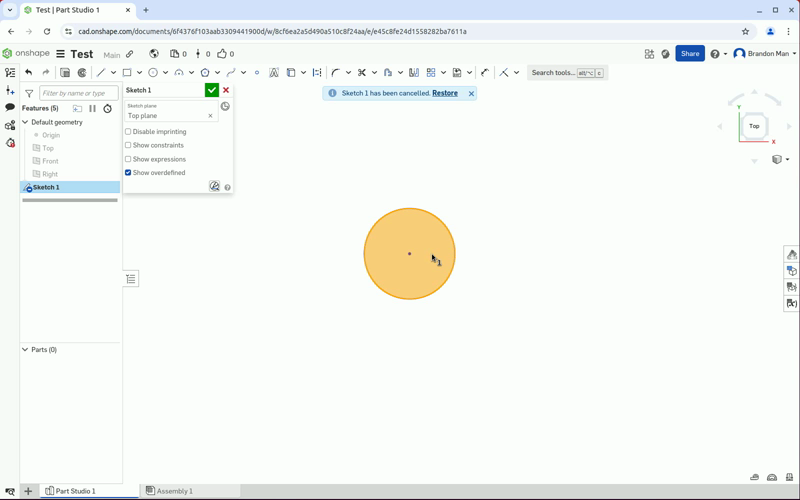
scroll(-6)
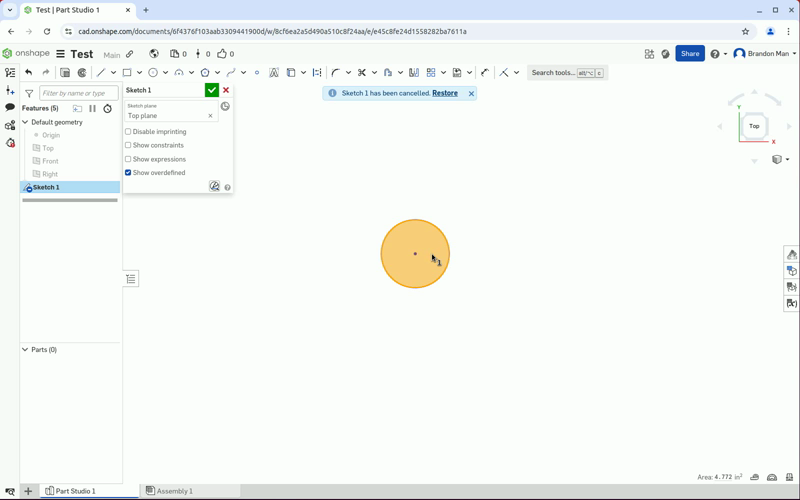
scroll(-6)
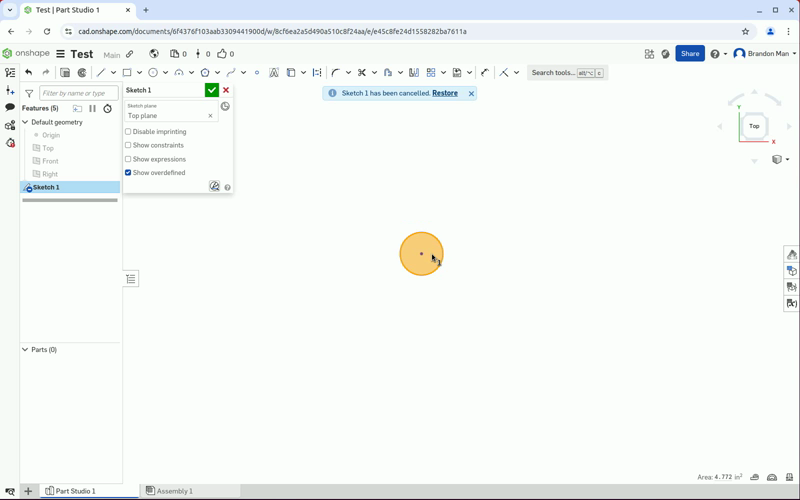
scroll(-6)
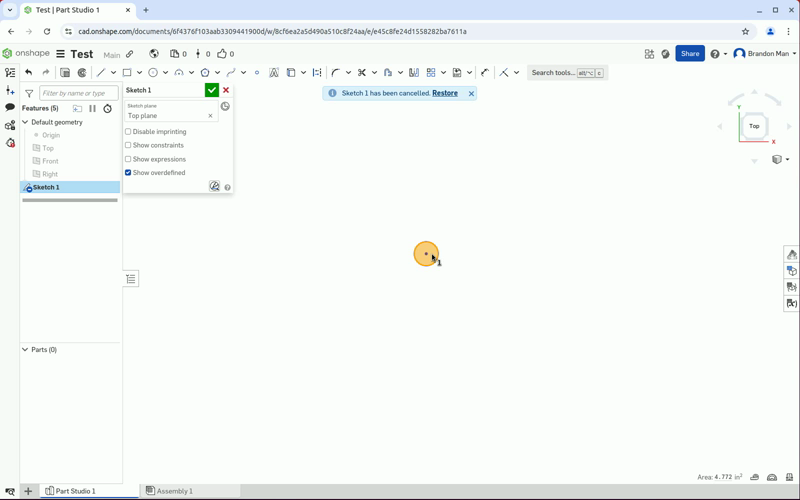
scroll(-6)
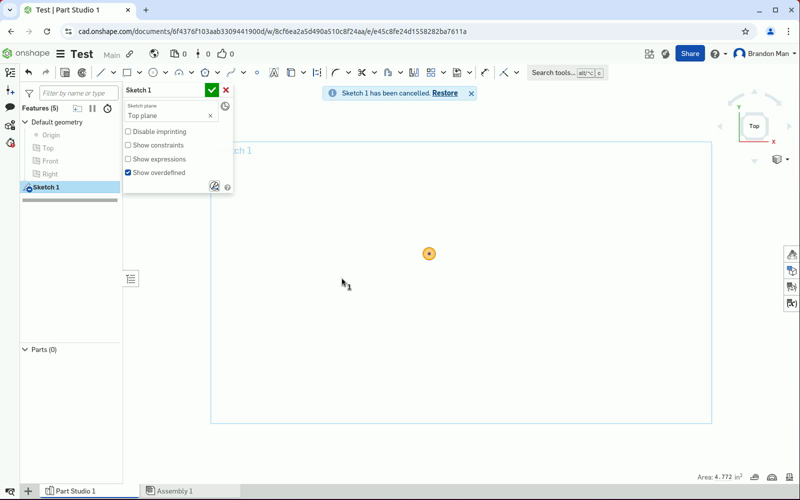
mouse_move(73, 352)
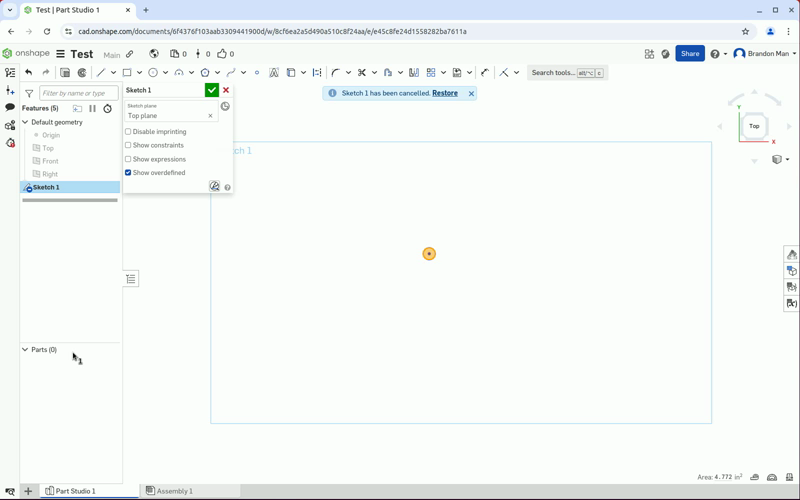
key(shift+y)
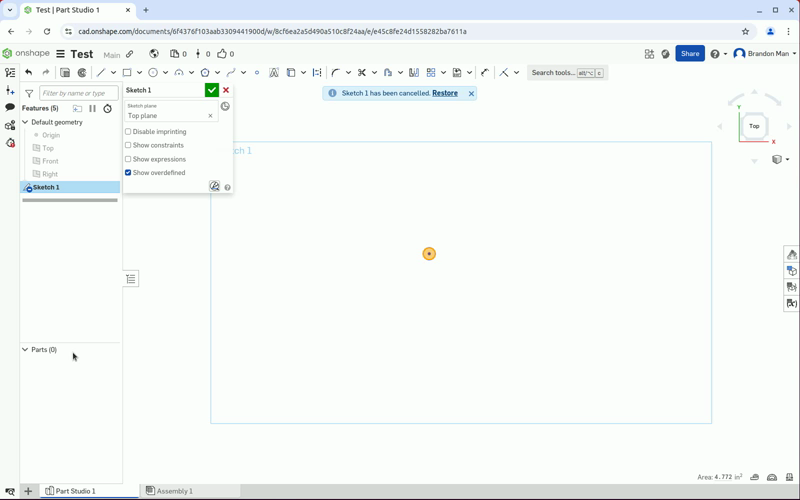
key(shift+e)
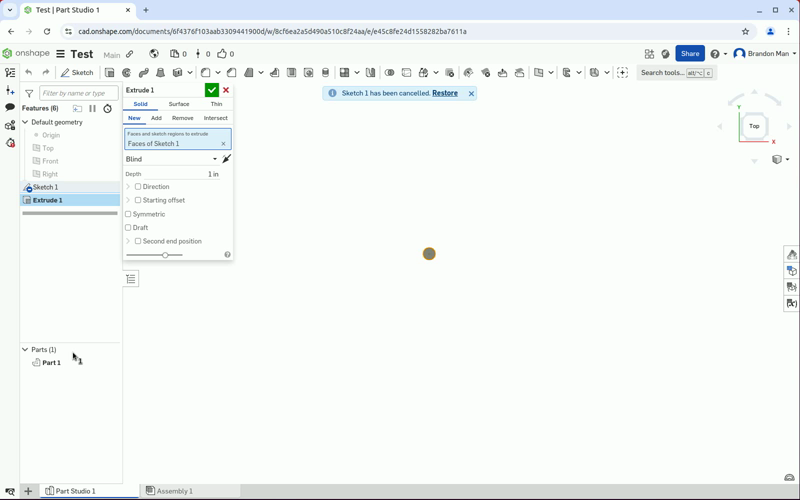
mouse_move(143, 106)
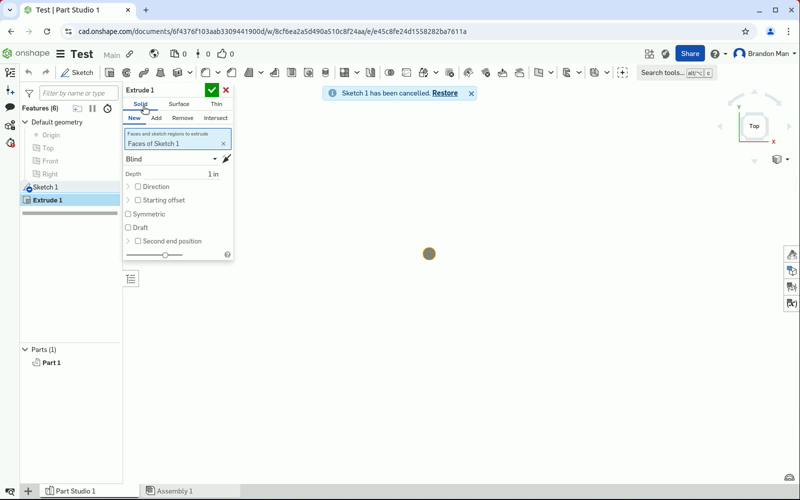
click(143, 106)
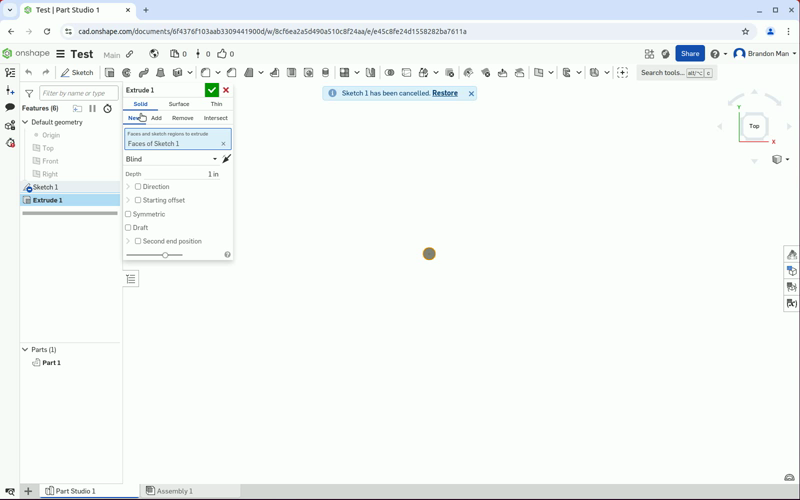
mouse_move(137, 120)
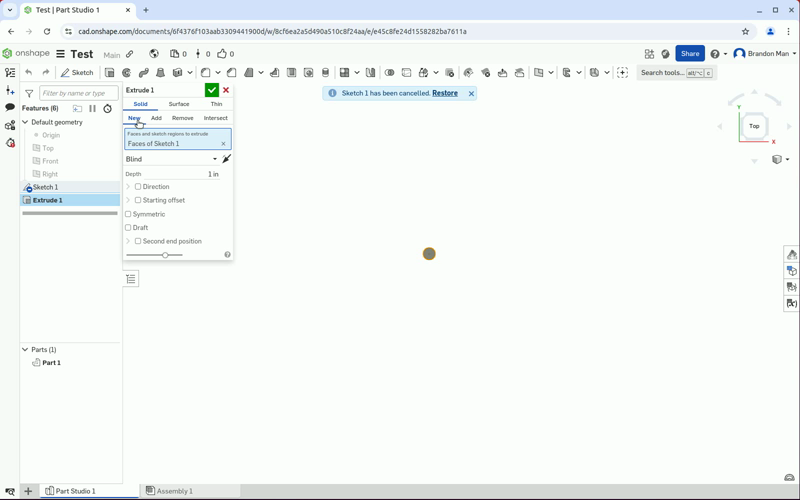
click(137, 120)
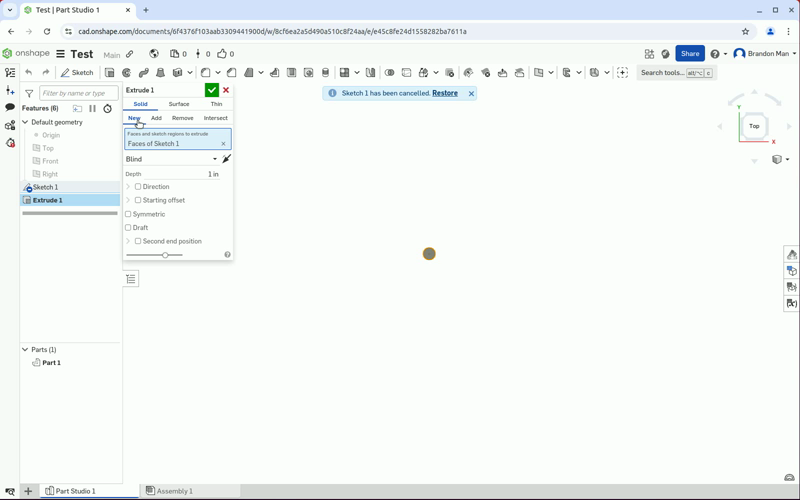
key(tab, 4)
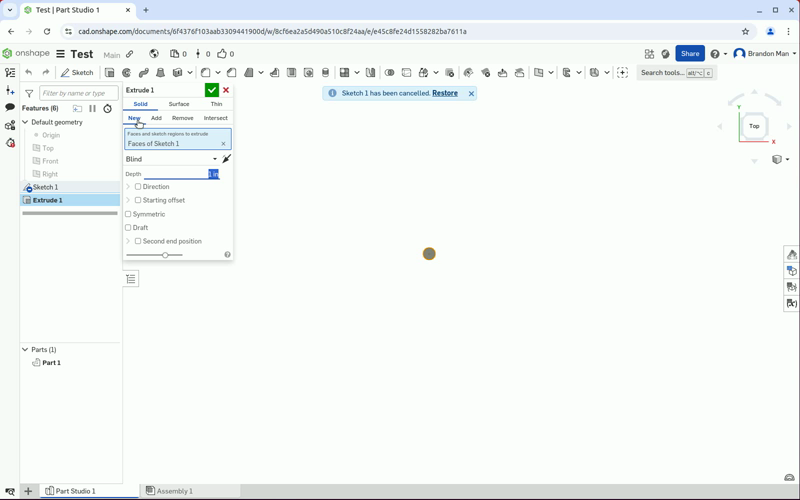
text(-18.535)
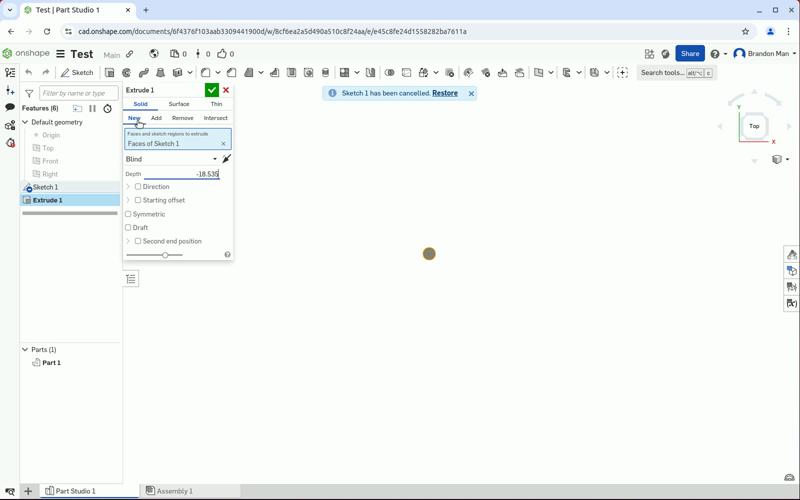
key(enter)
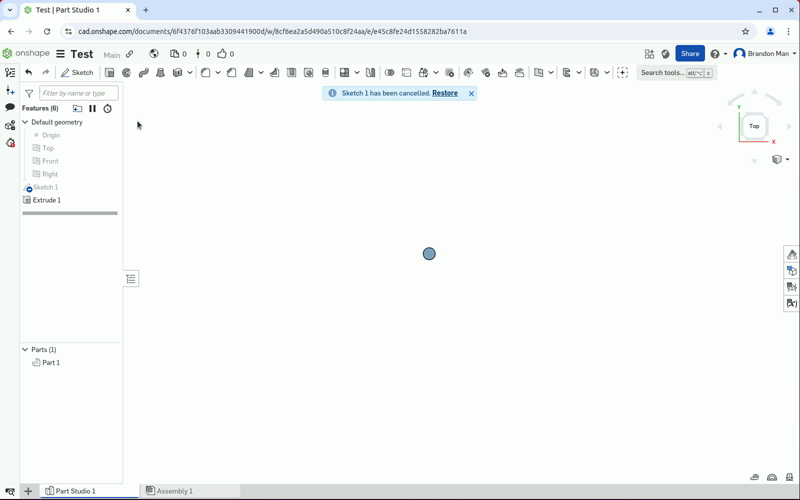
key(shift+h)
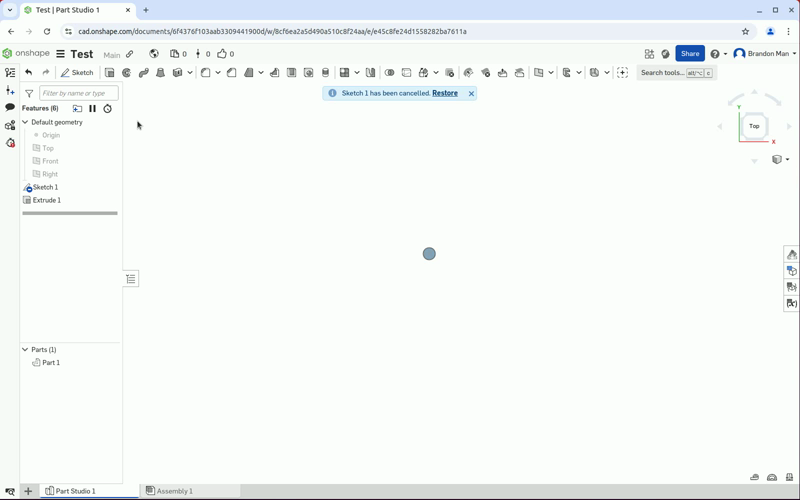
key(shift+h)
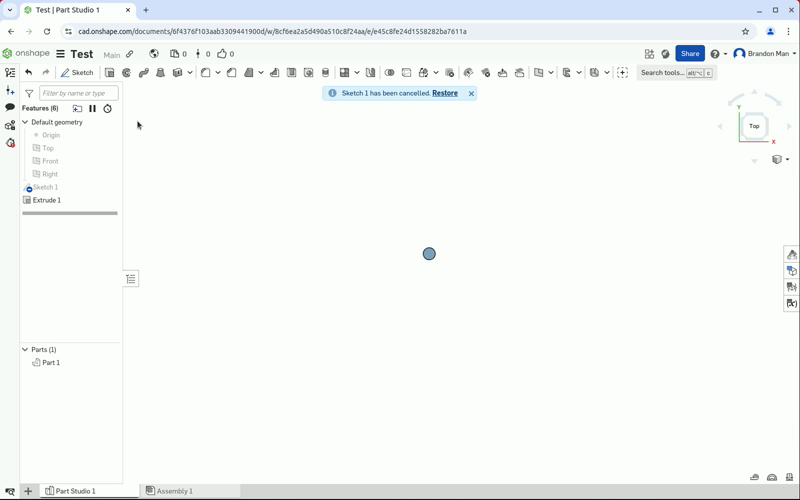
mouse_move(73, 189)
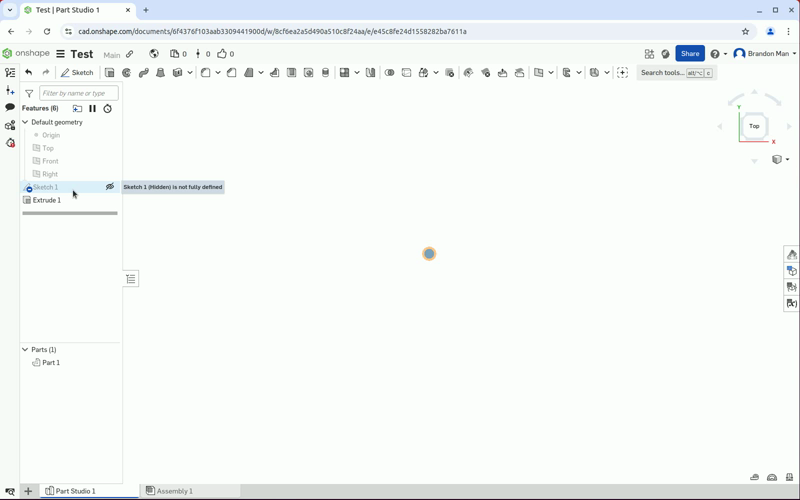
click(73, 189)
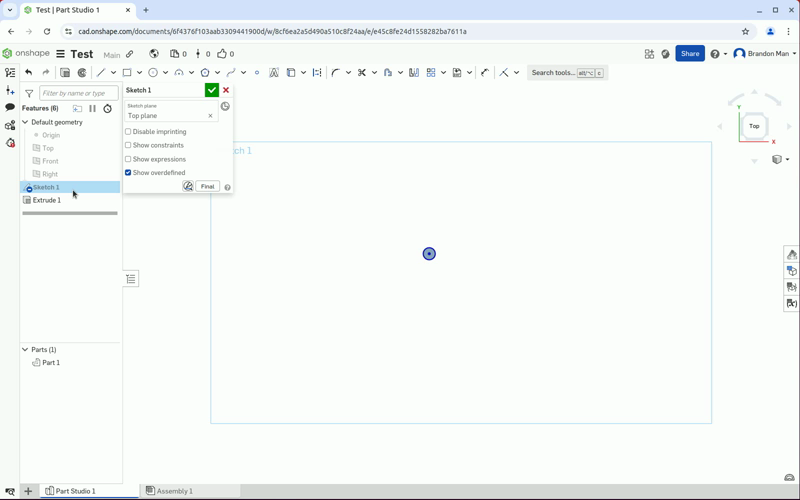
mouse_move(229, 92)
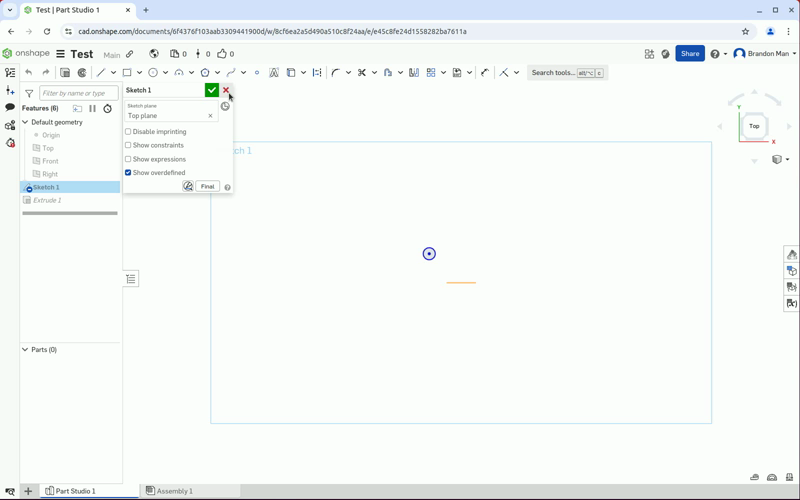
click(229, 92)
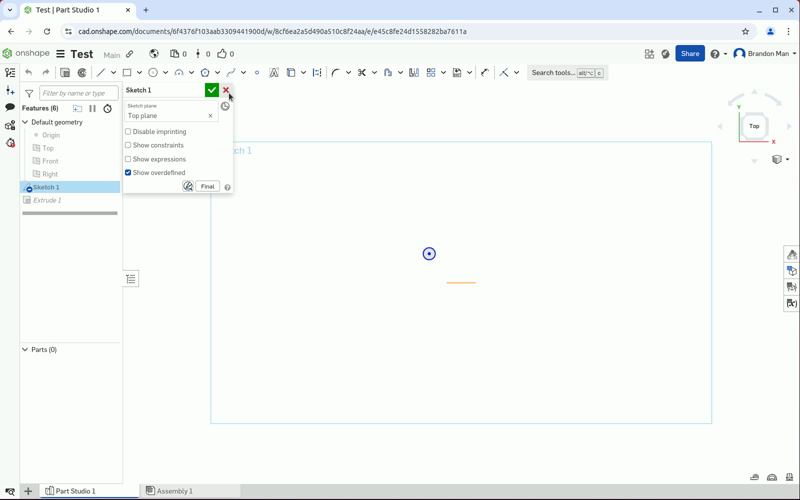
key(shift+s)
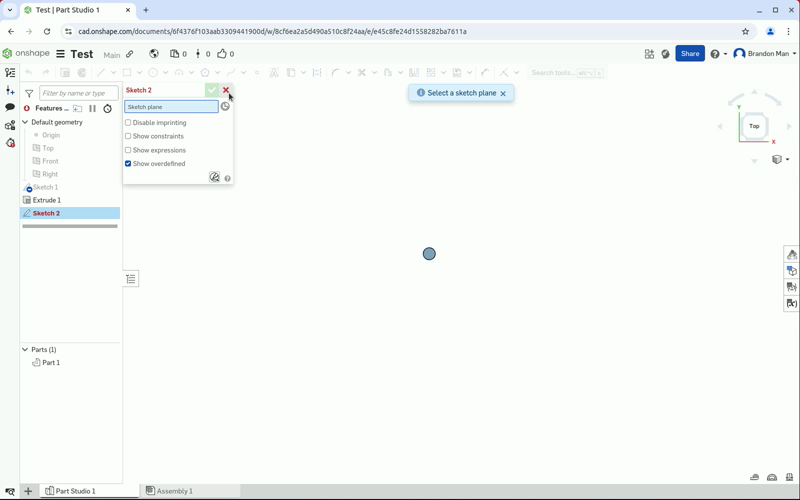
mouse_move(73, 150)
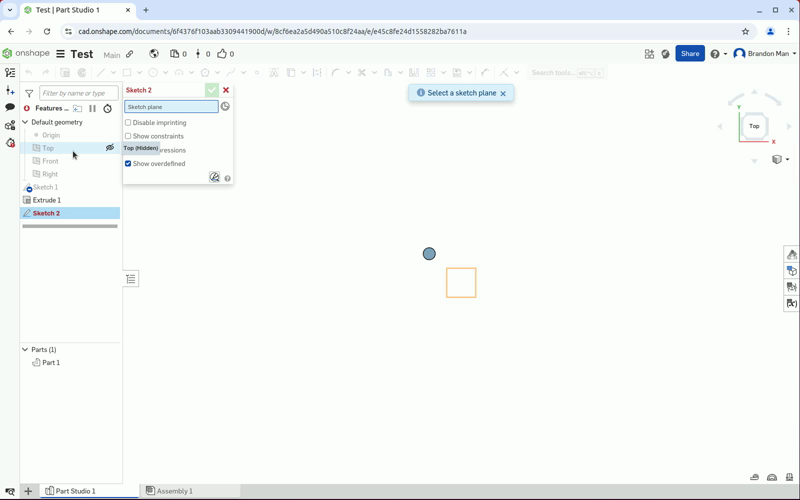
click(73, 150)
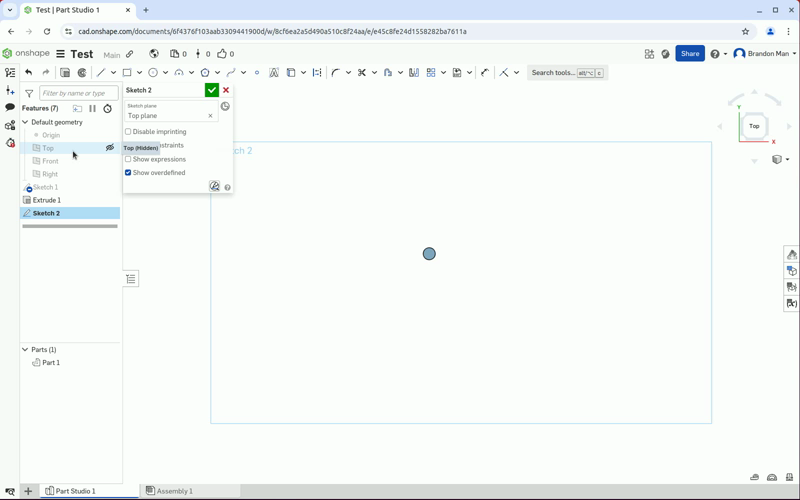
mouse_move(73, 352)
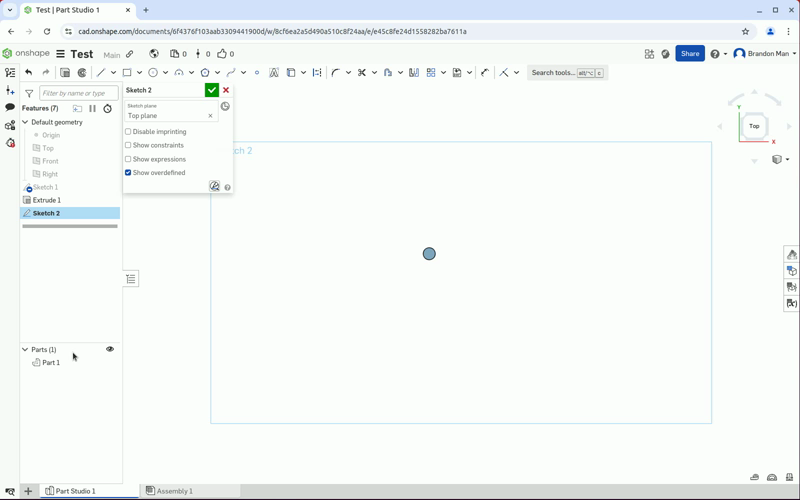
key(y)
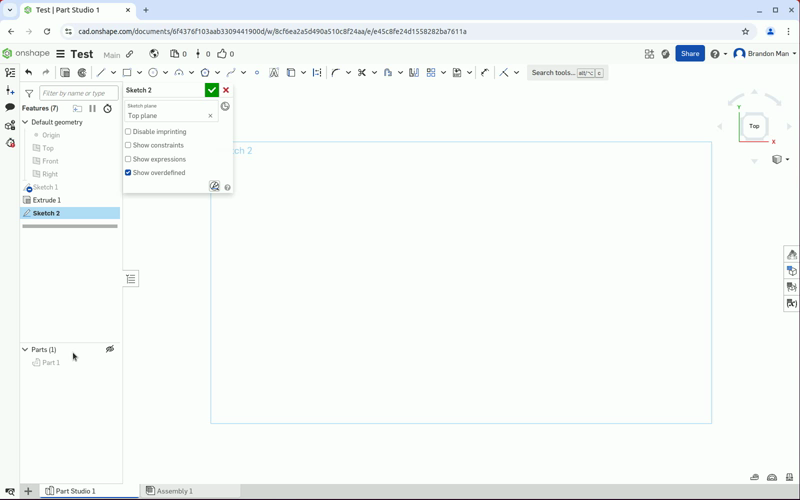
key(c)
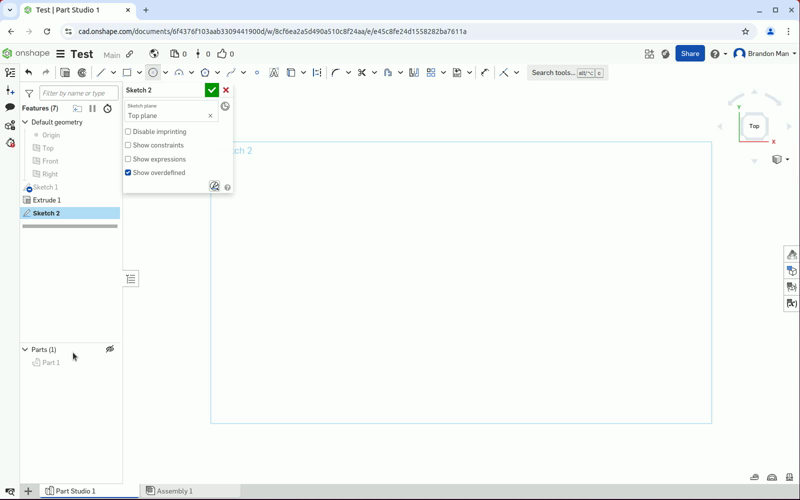
key_down(shift)
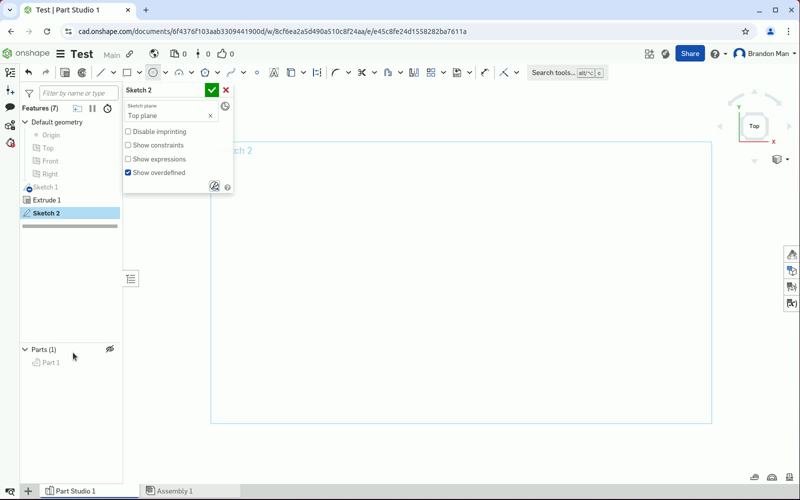
mouse_move(489, 250)
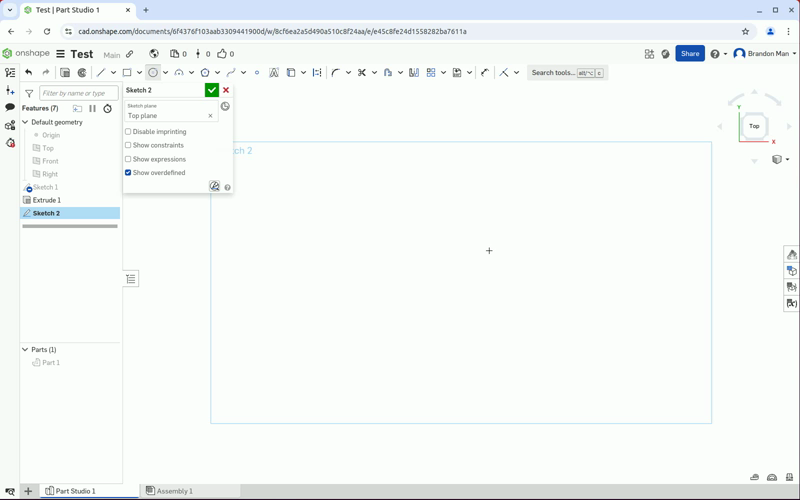
click(489, 250)
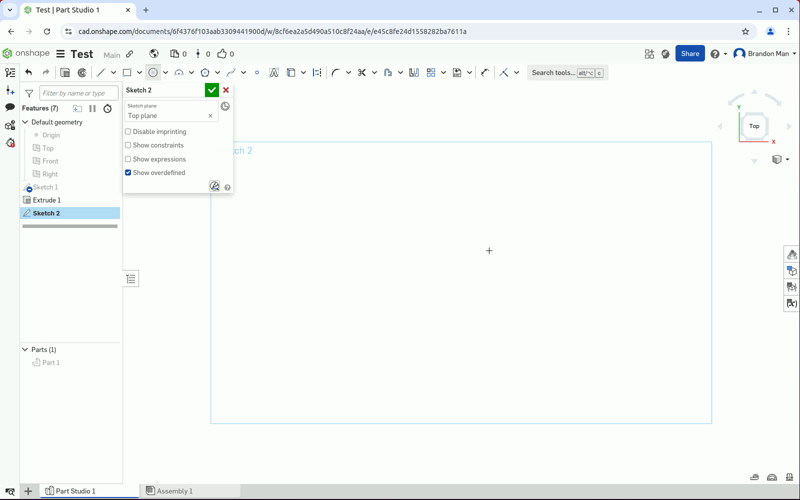
key_up(shift)
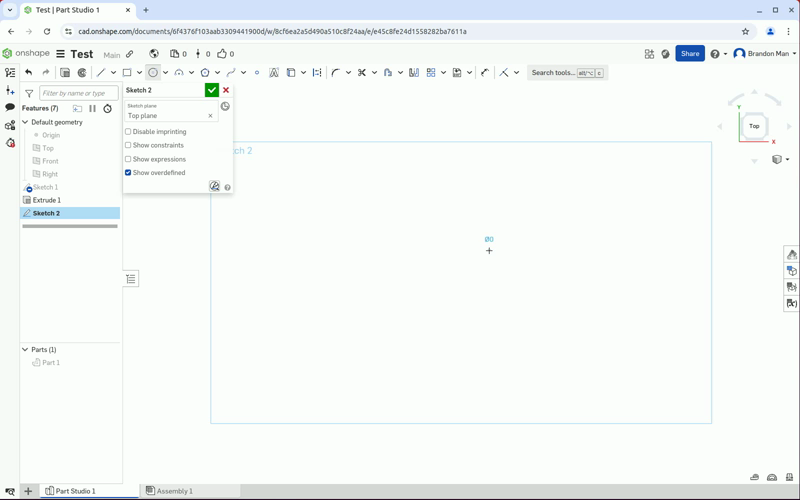
mouse_move(494, 250)
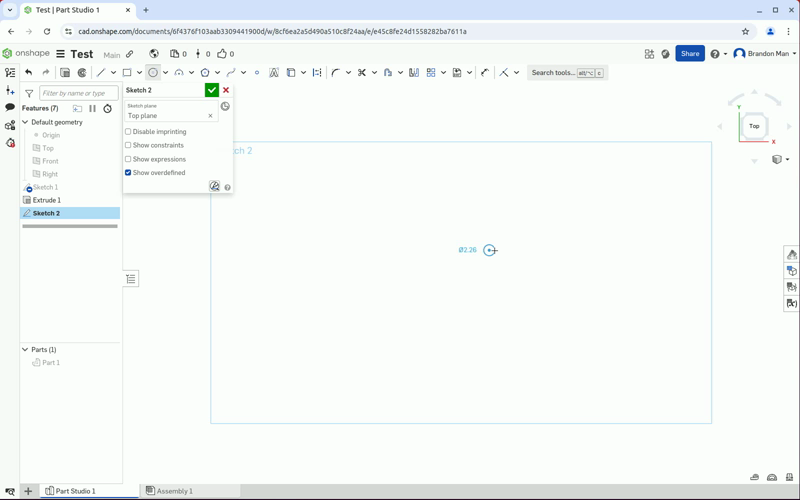
click(494, 250)
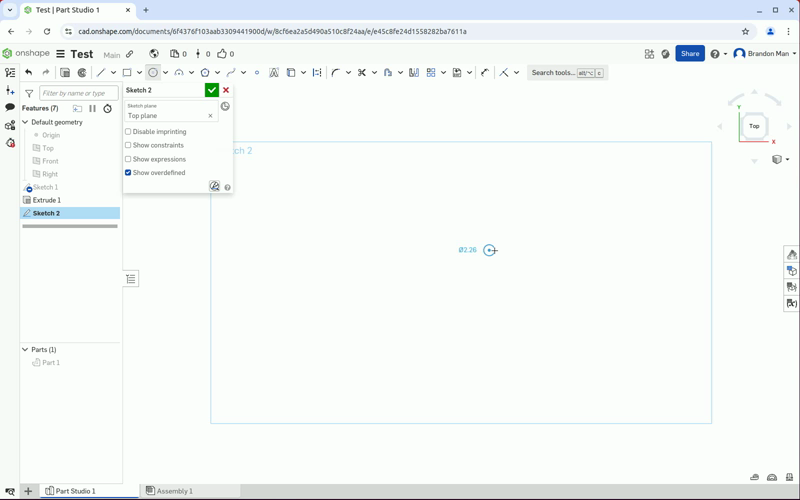
key(esc)
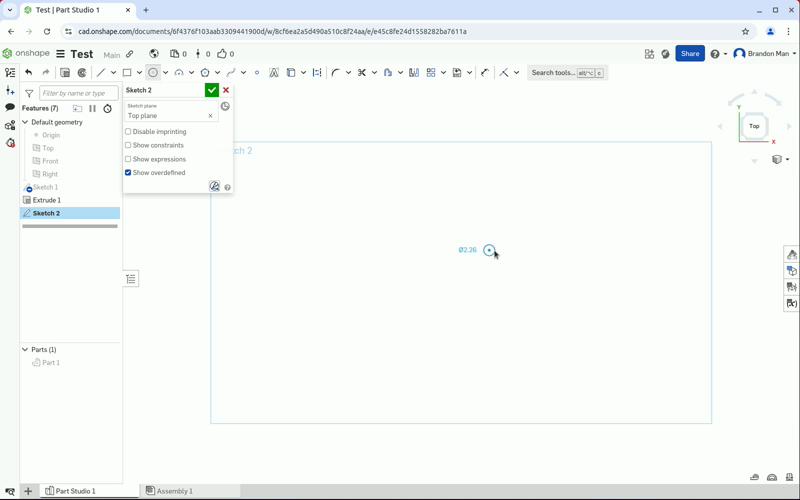
mouse_move(484, 246)
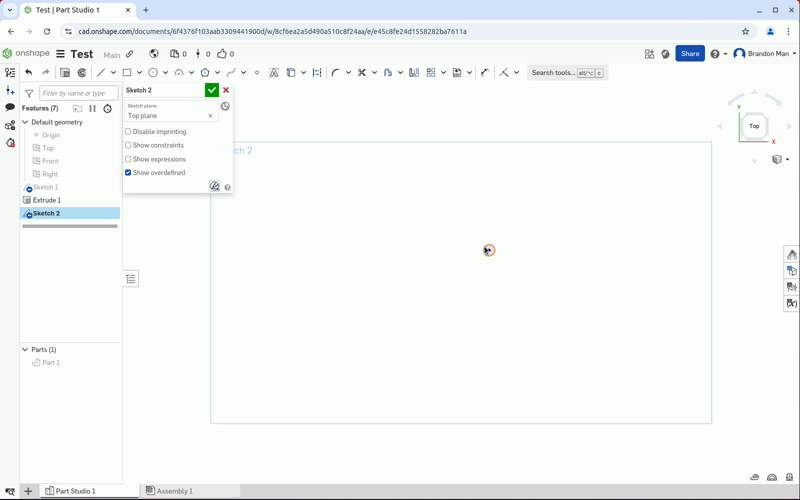
scroll(6)
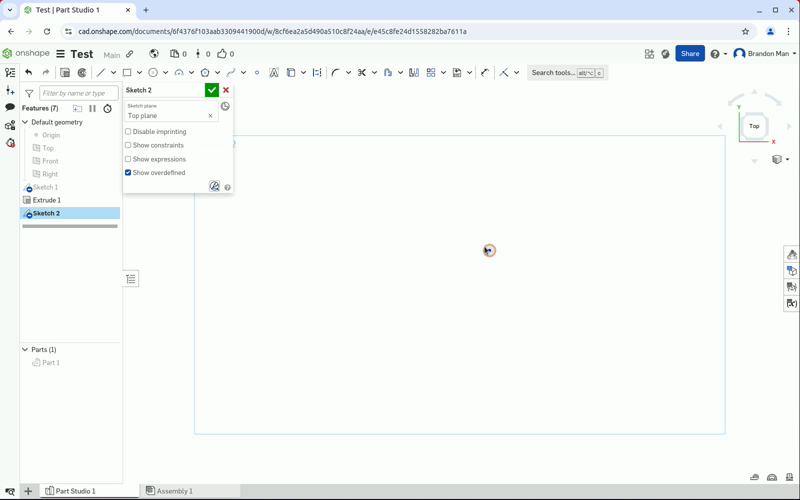
scroll(6)
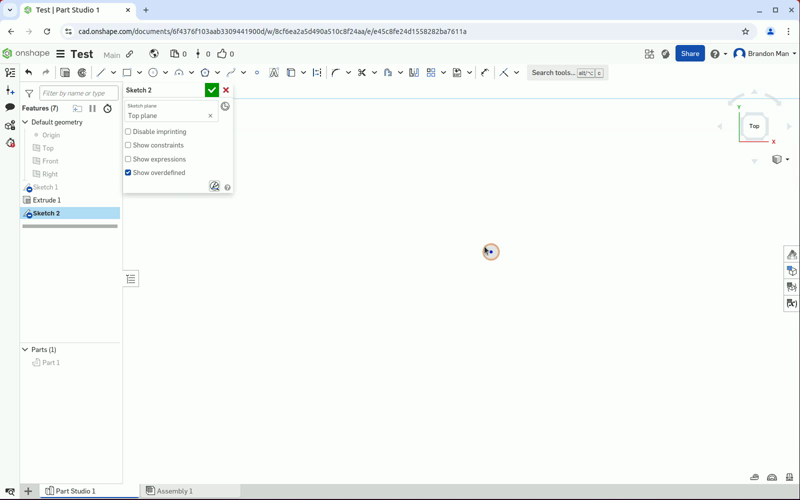
scroll(6)
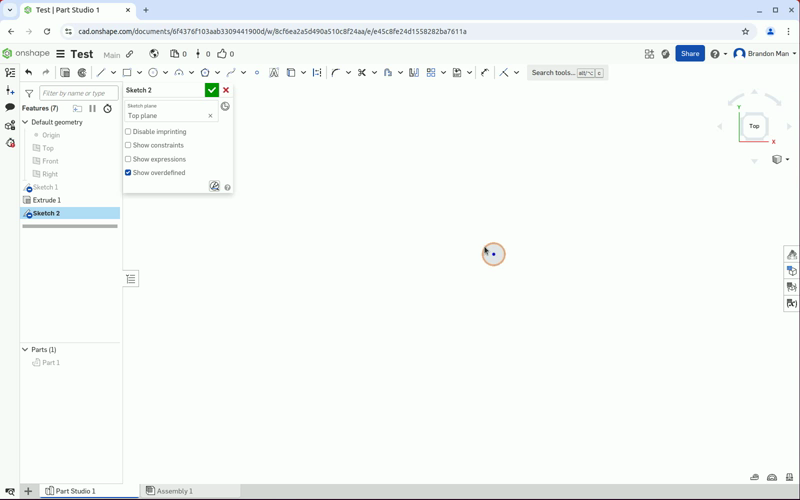
scroll(6)
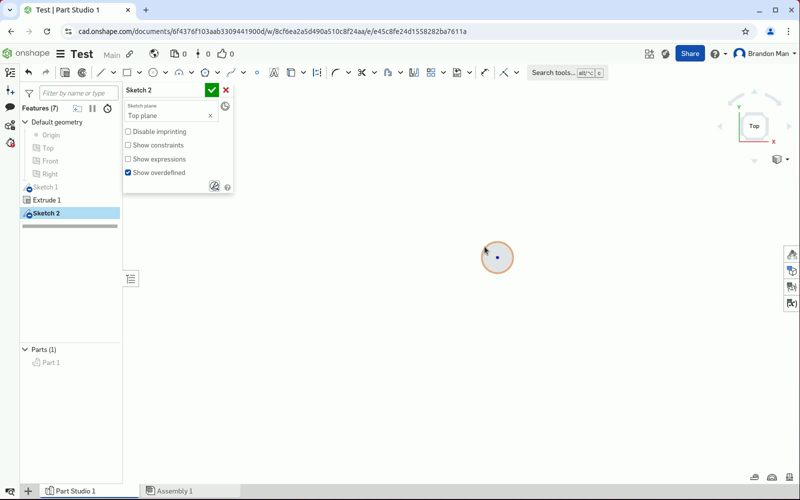
scroll(6)
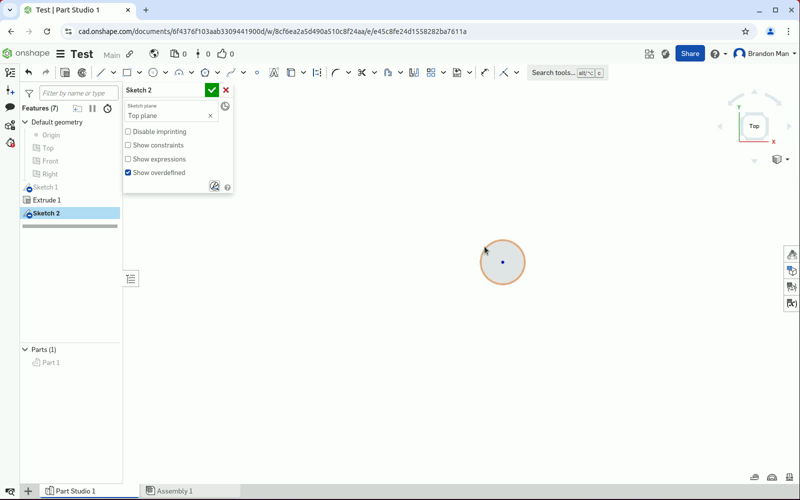
scroll(6)
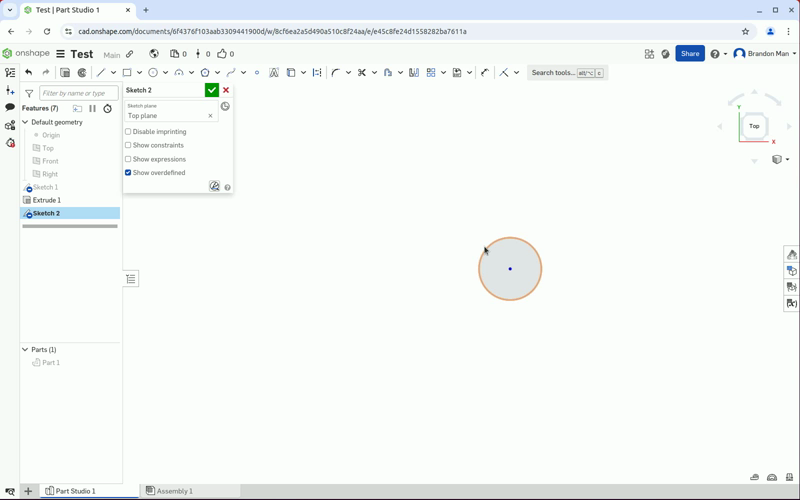
scroll(6)
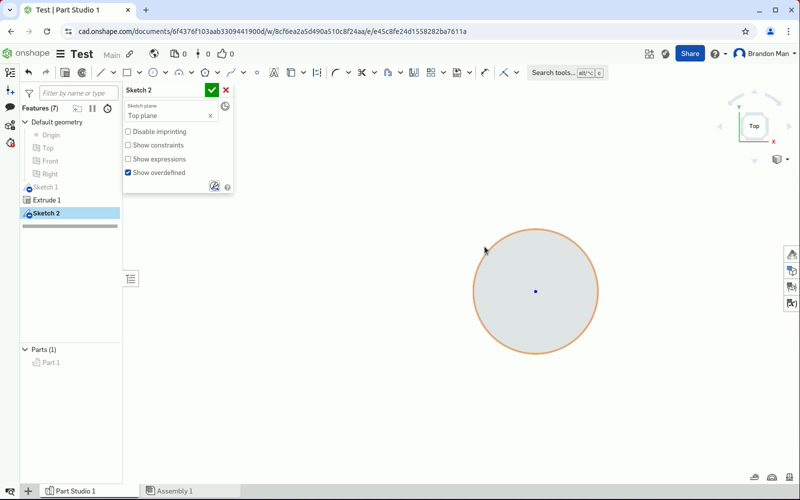
click(484, 246)
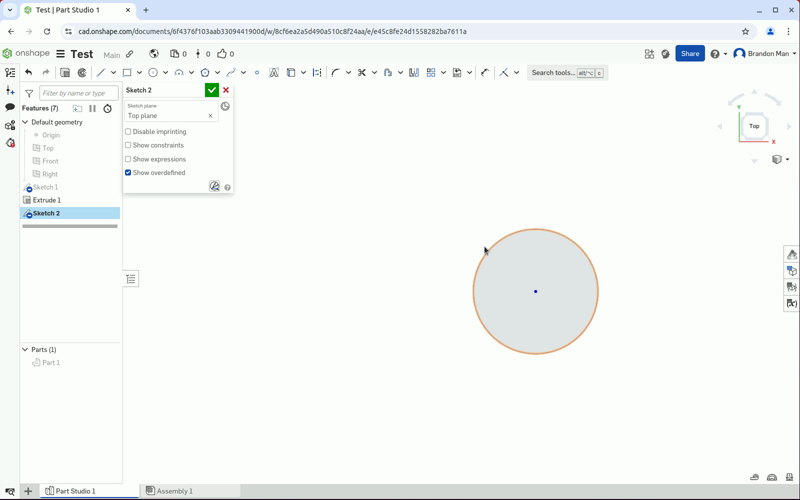
scroll(-6)
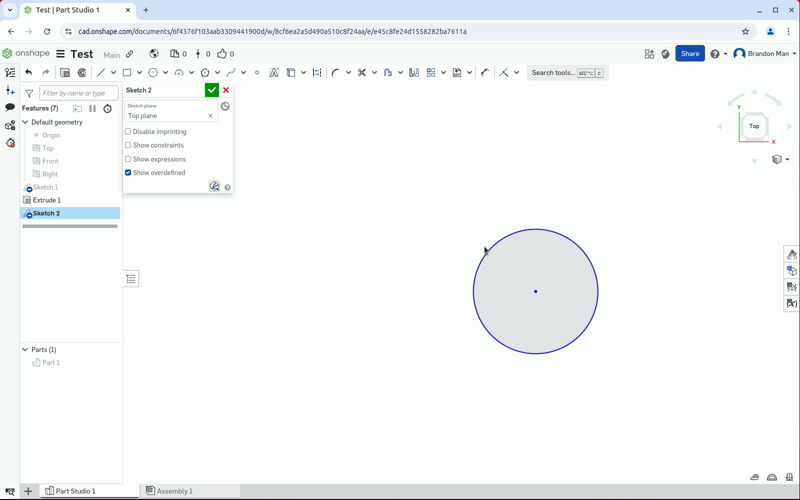
scroll(-6)
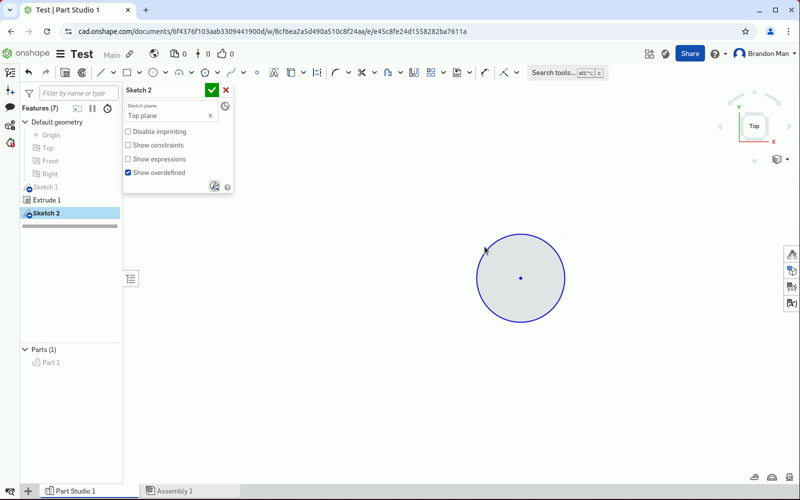
scroll(-6)
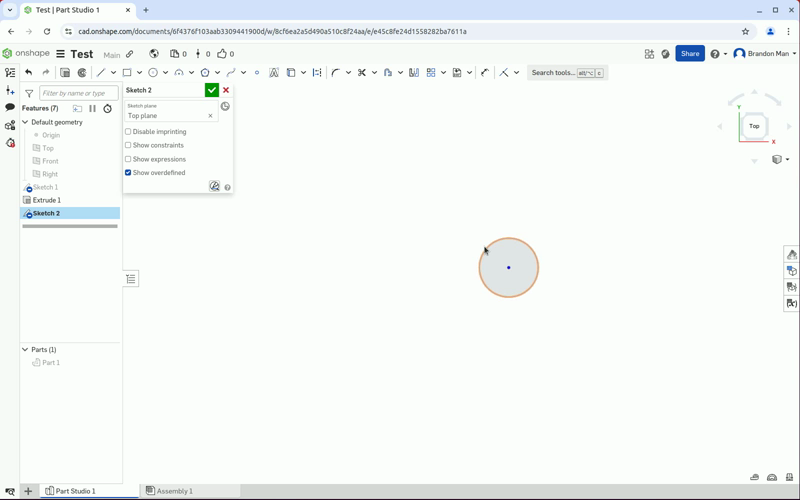
scroll(-6)
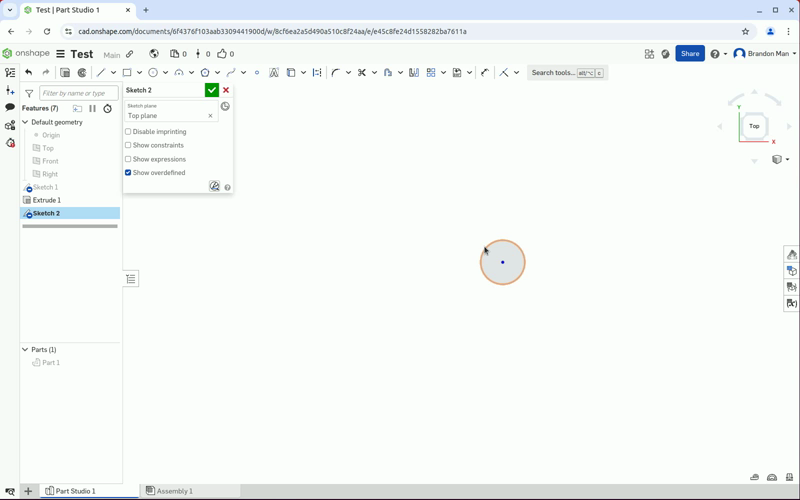
scroll(-6)
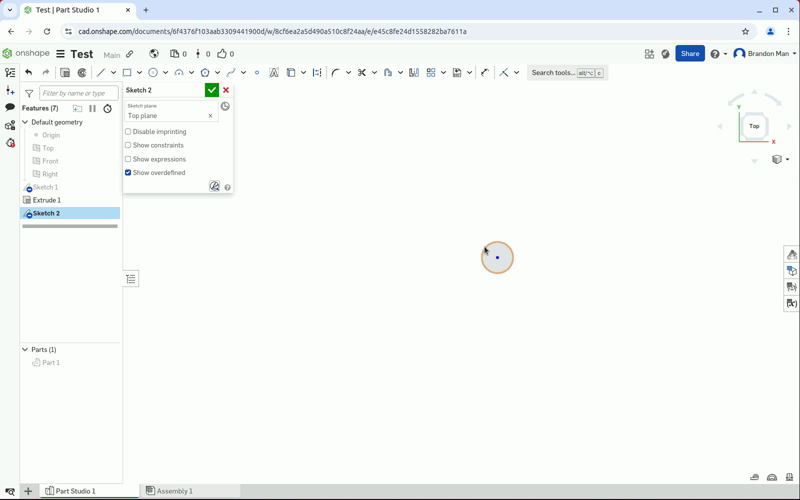
scroll(-6)
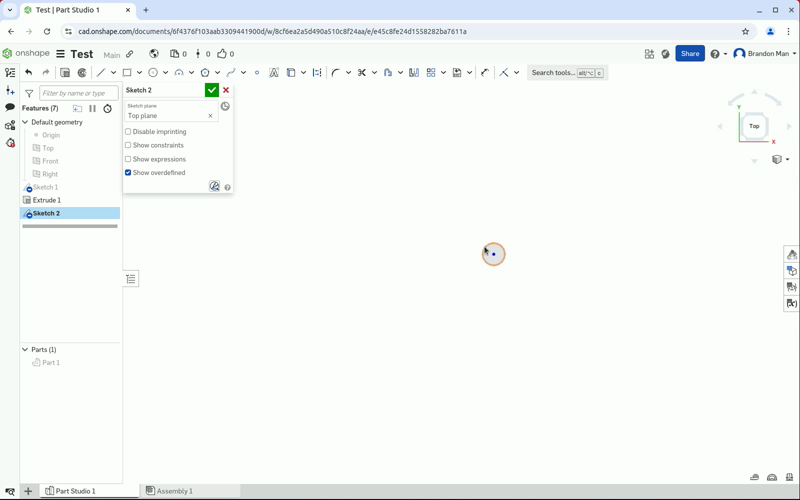
scroll(-6)
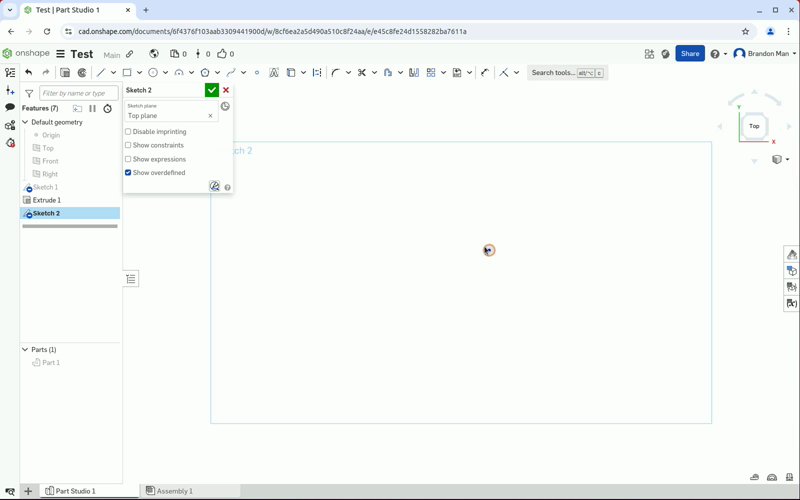
mouse_move(73, 352)
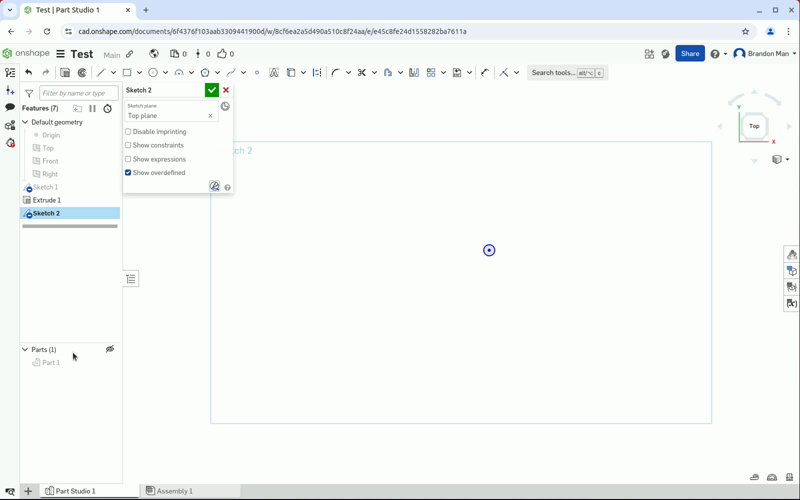
key(shift+y)
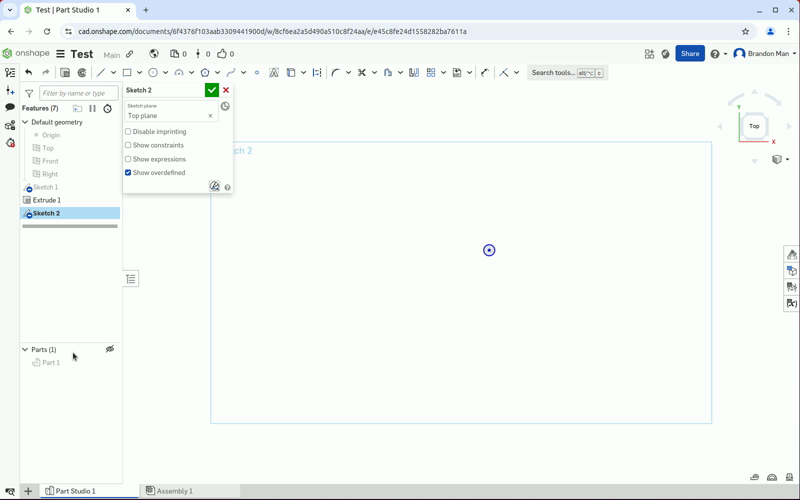
key(shift+e)
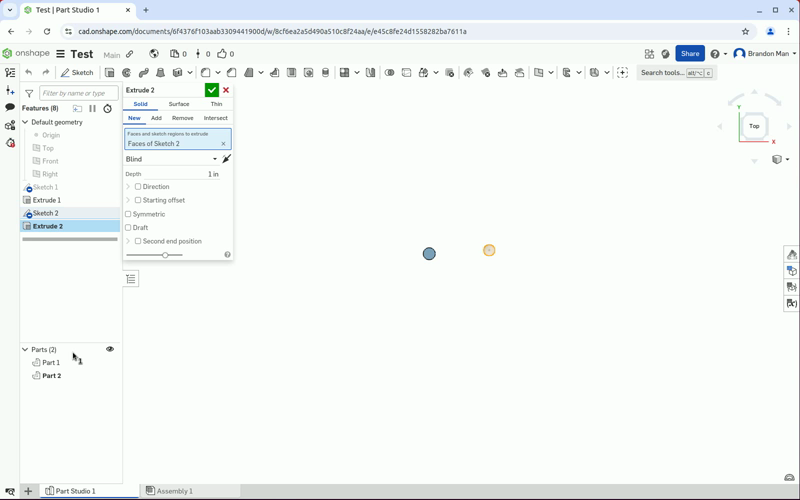
mouse_move(143, 106)
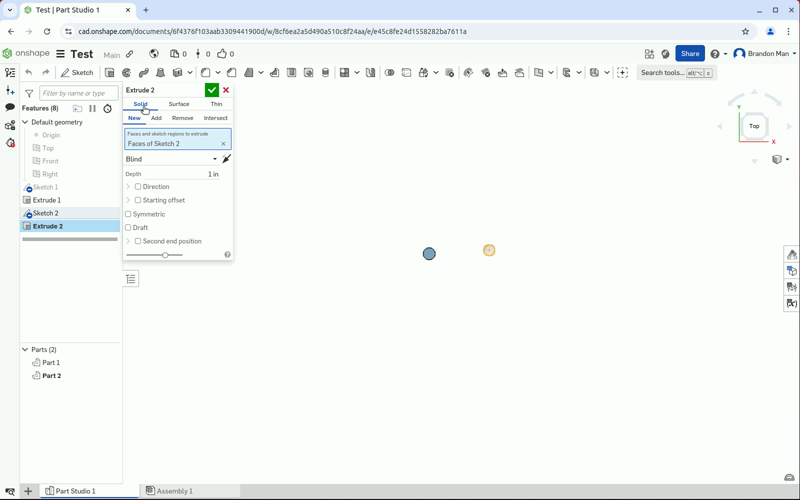
click(143, 106)
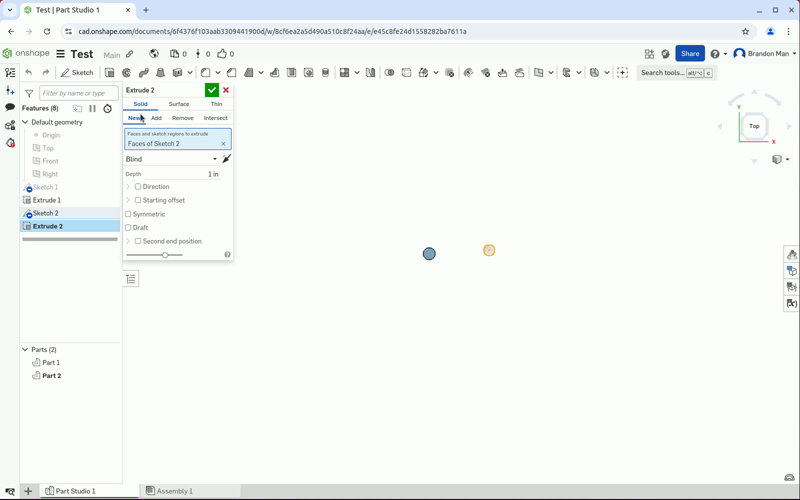
mouse_move(137, 120)
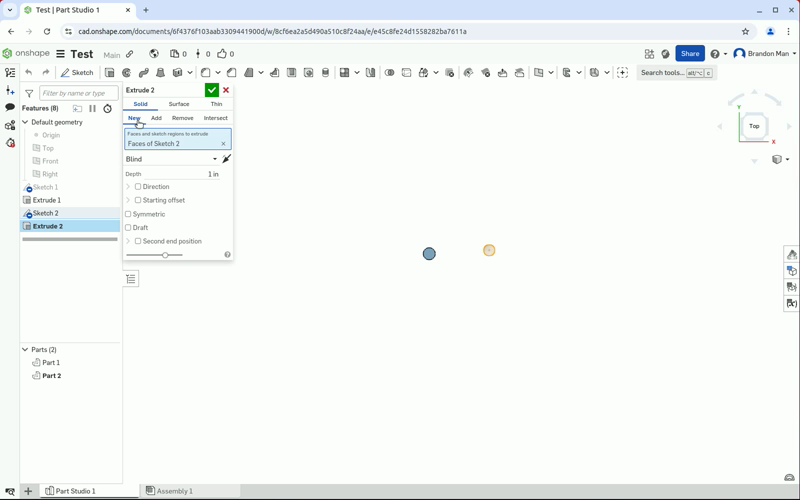
click(137, 120)
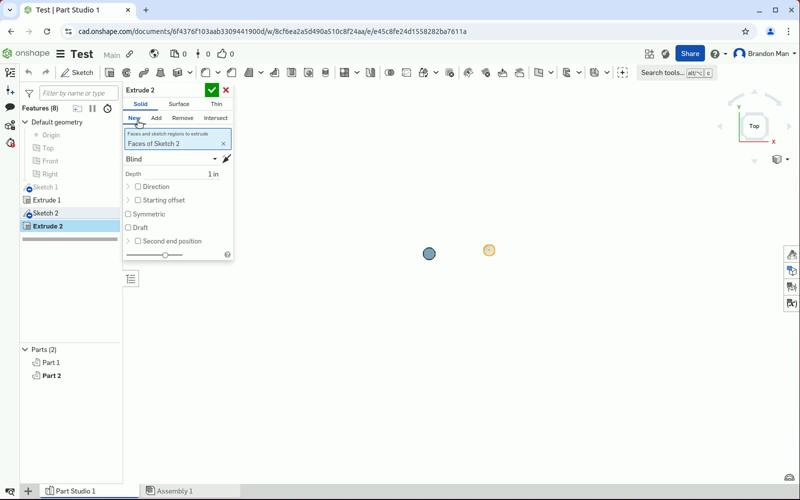
key(tab, 4)
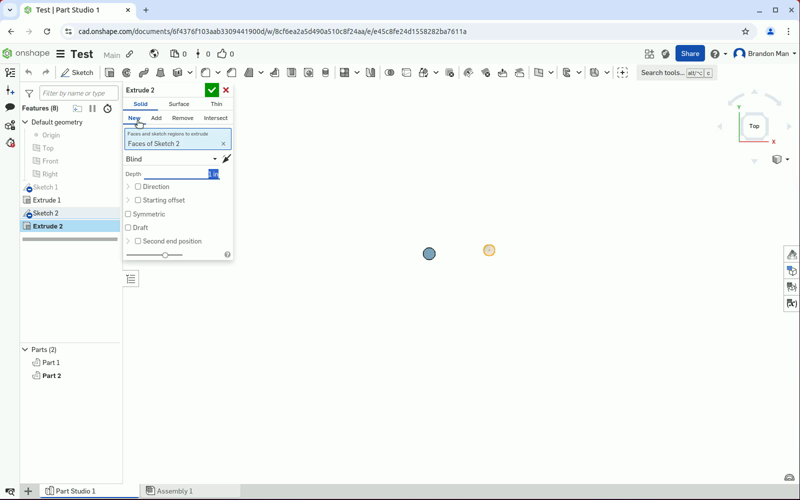
text(-13.48)
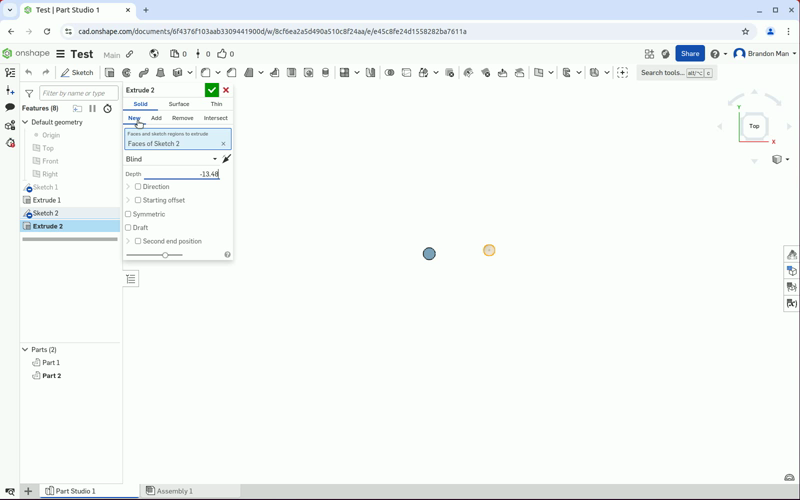
key(enter)
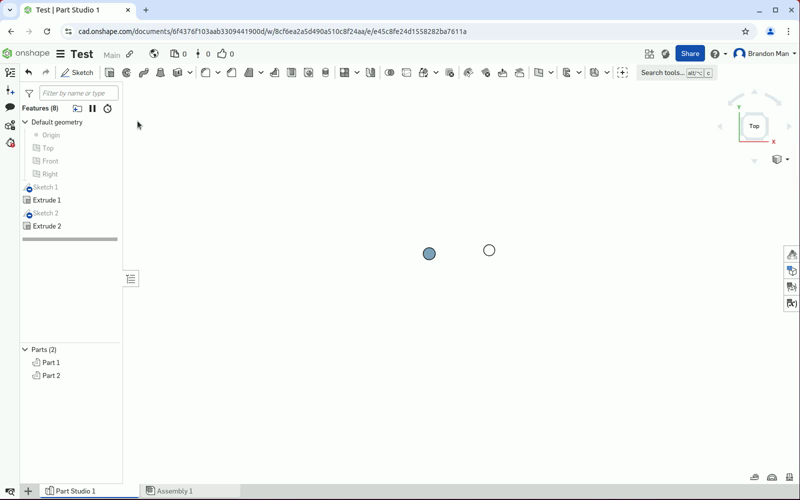
key(shift+h)
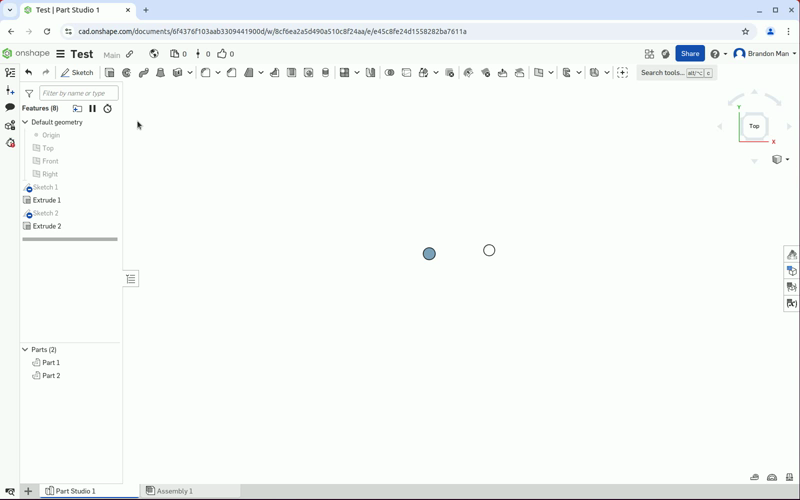
key(shift+h)
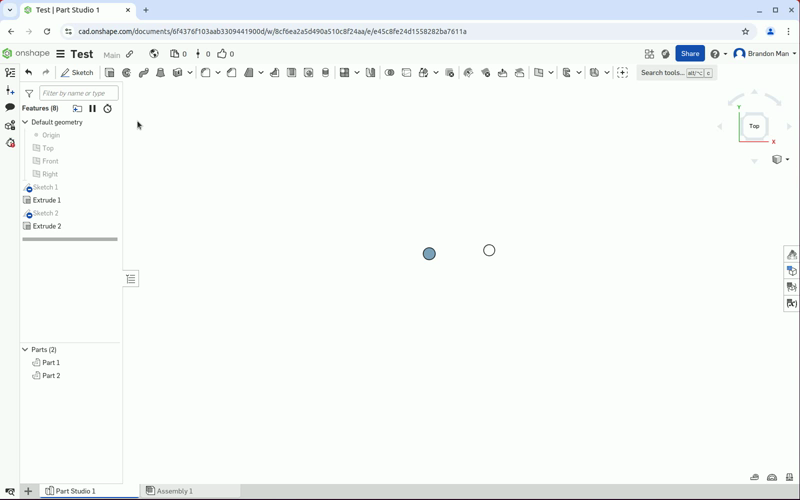
mouse_move(73, 189)
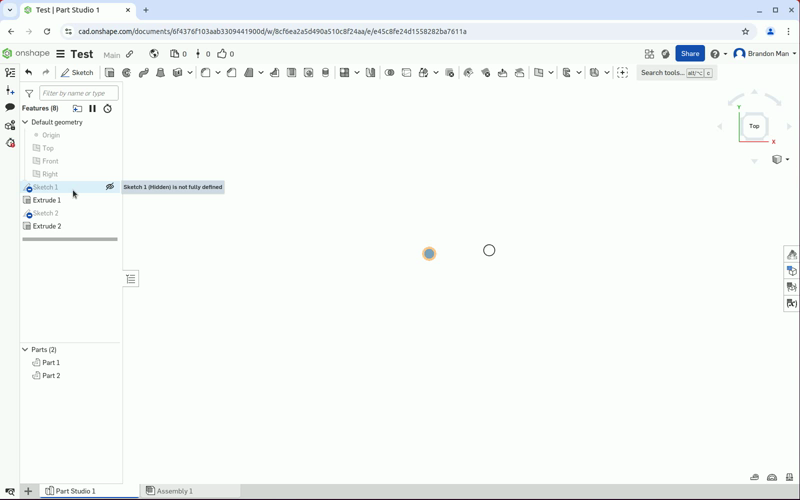
click(73, 189)
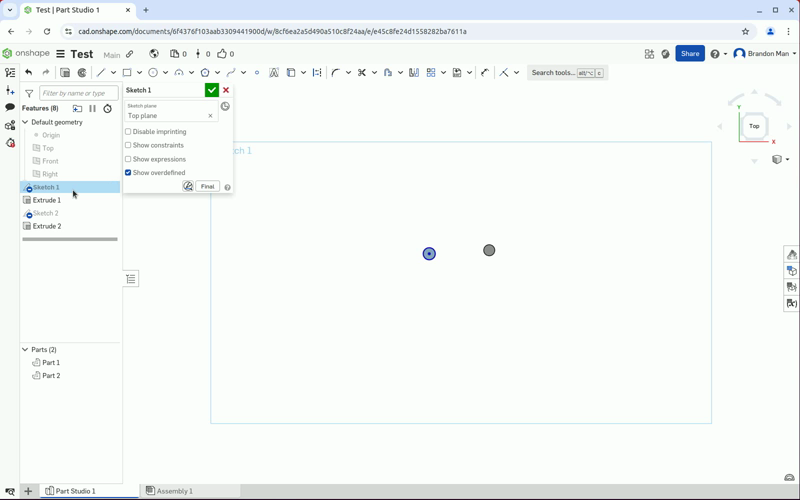
mouse_move(229, 92)
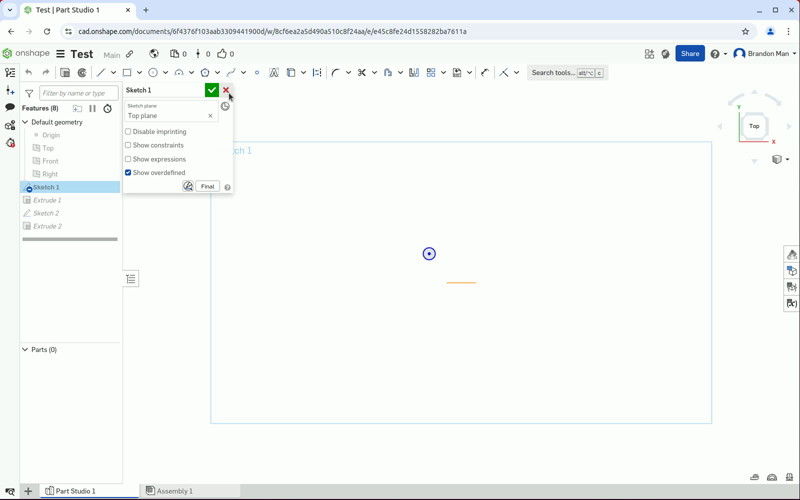
click(229, 92)
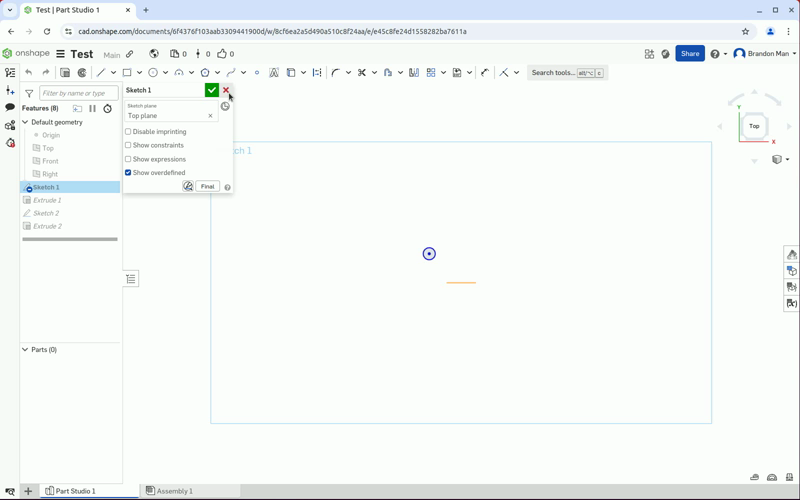
key(shift+s)
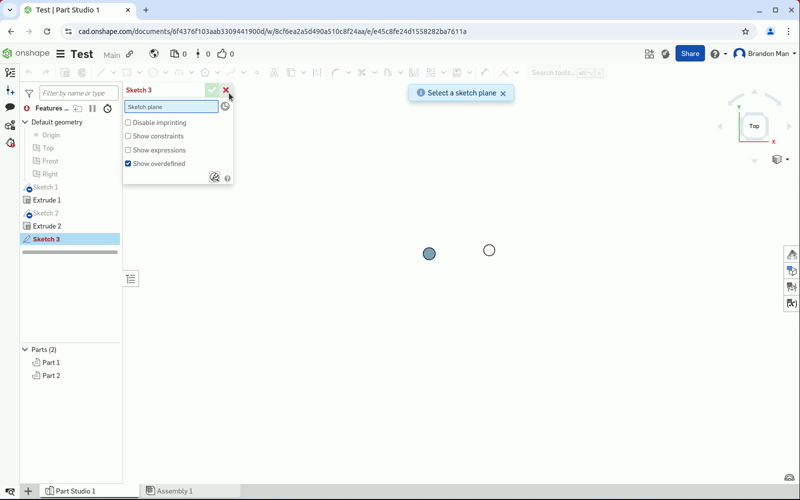
mouse_move(73, 150)
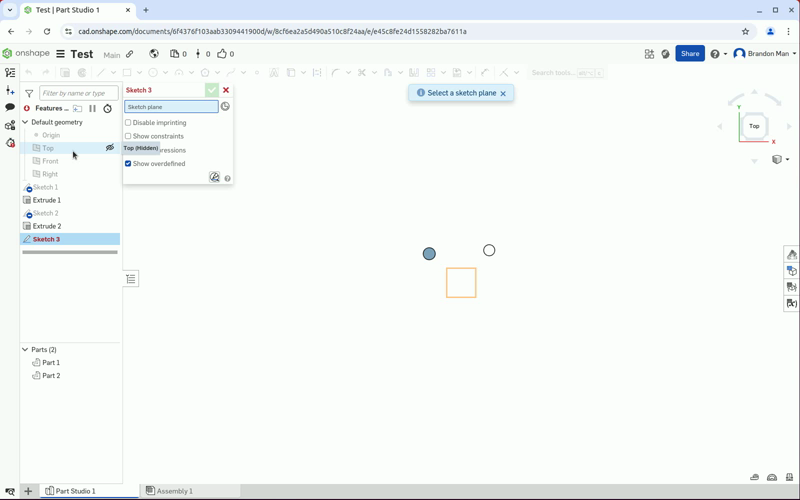
click(73, 150)
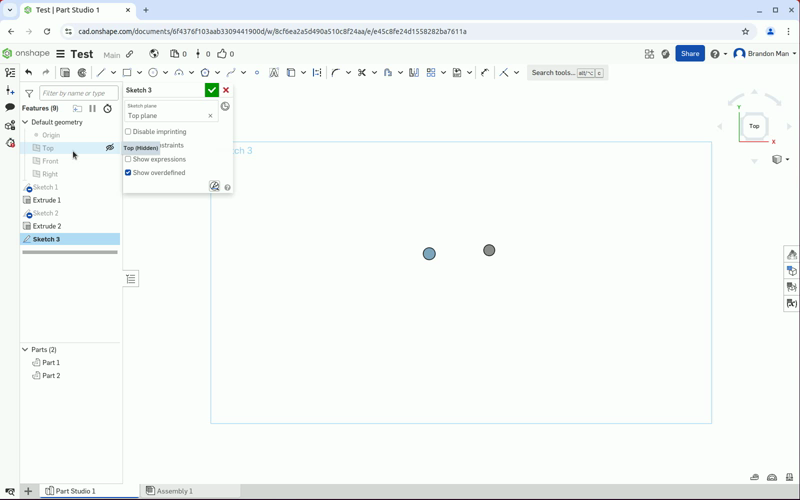
mouse_move(73, 352)
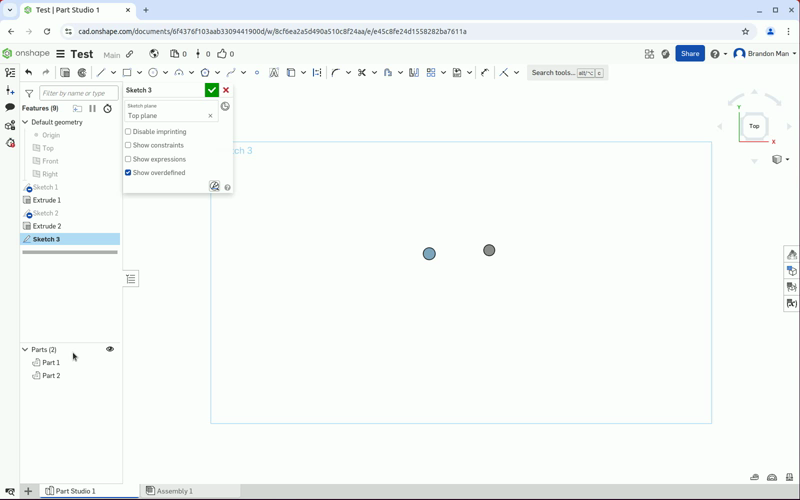
key(y)
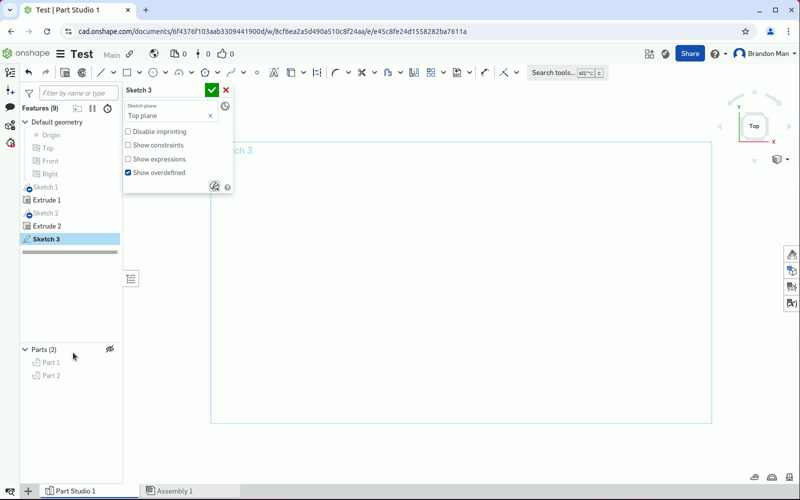
key(c)
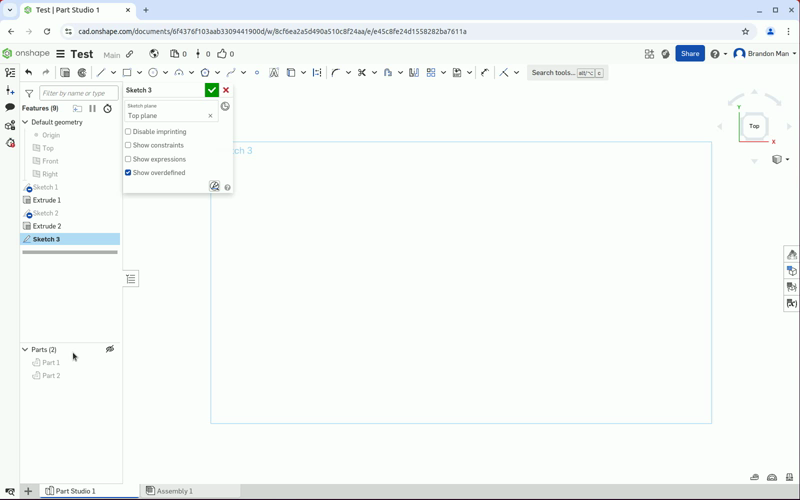
key_down(shift)
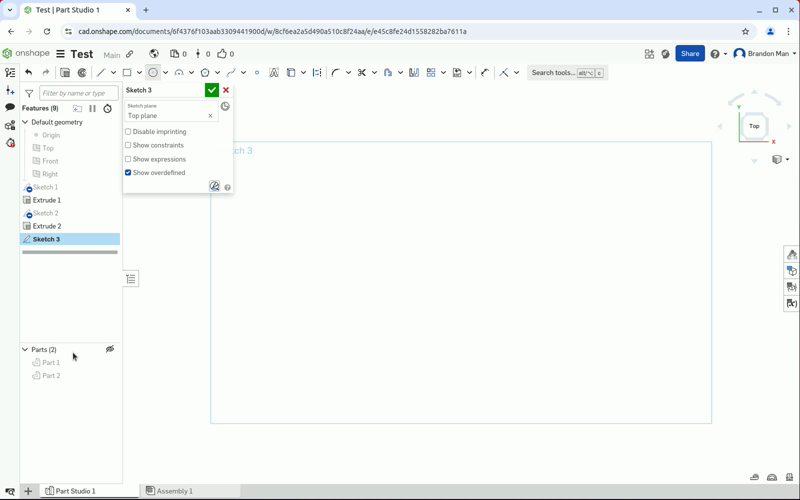
mouse_move(426, 314)
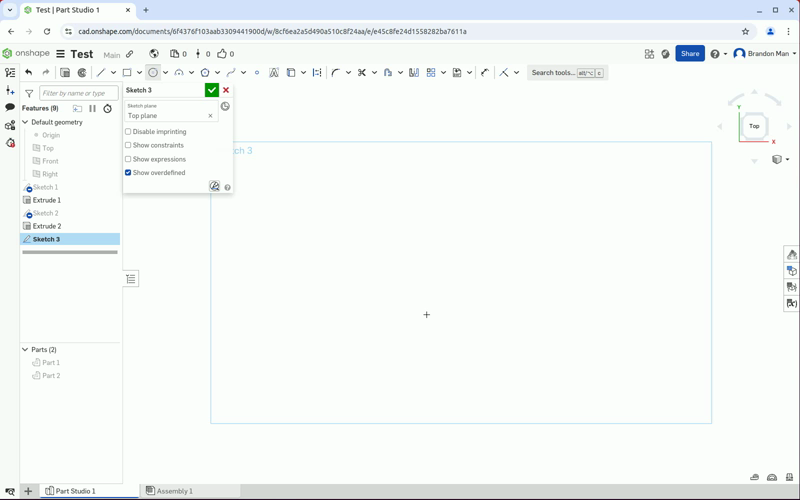
click(426, 314)
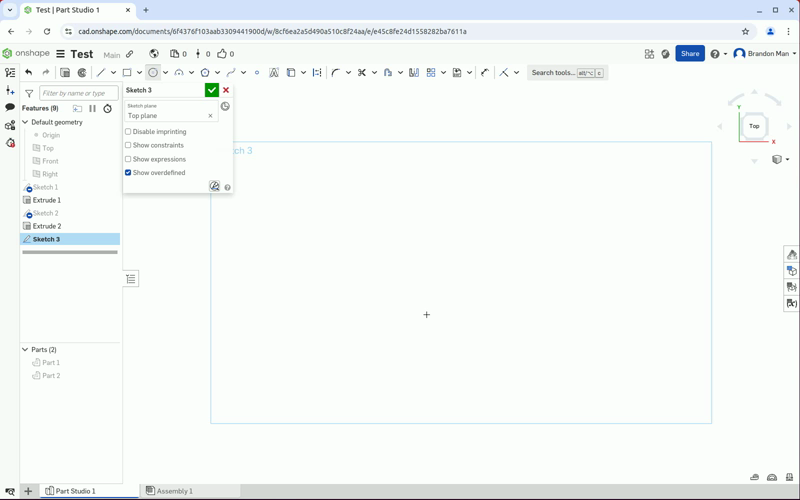
key_up(shift)
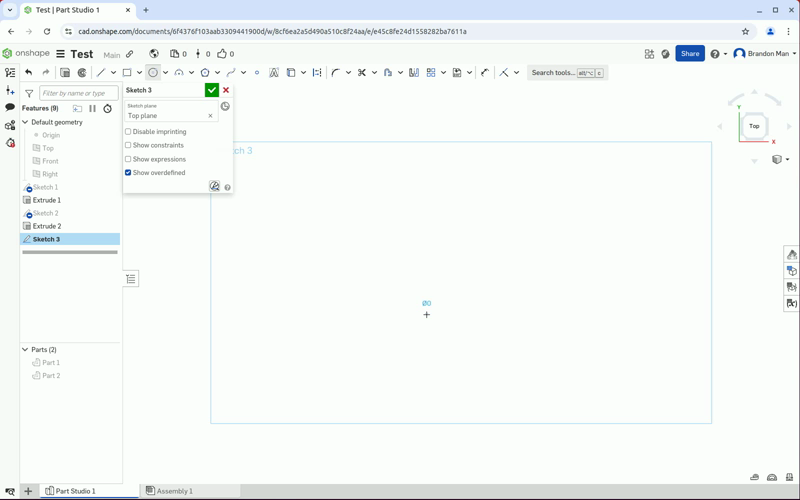
mouse_move(431, 314)
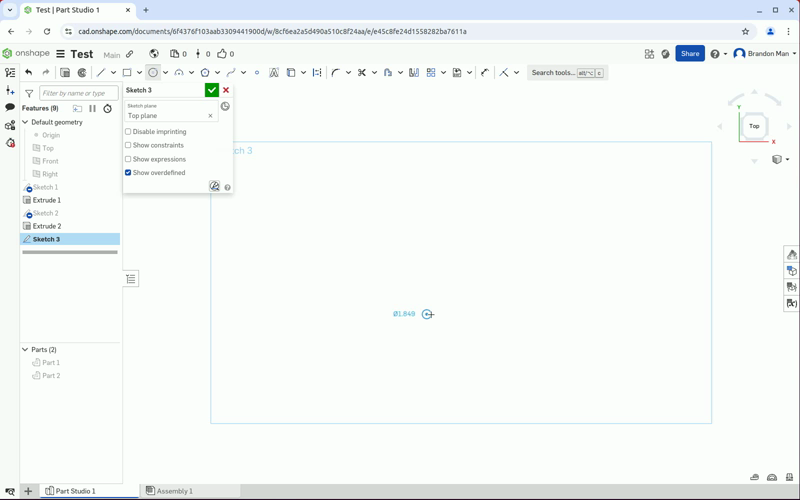
click(431, 314)
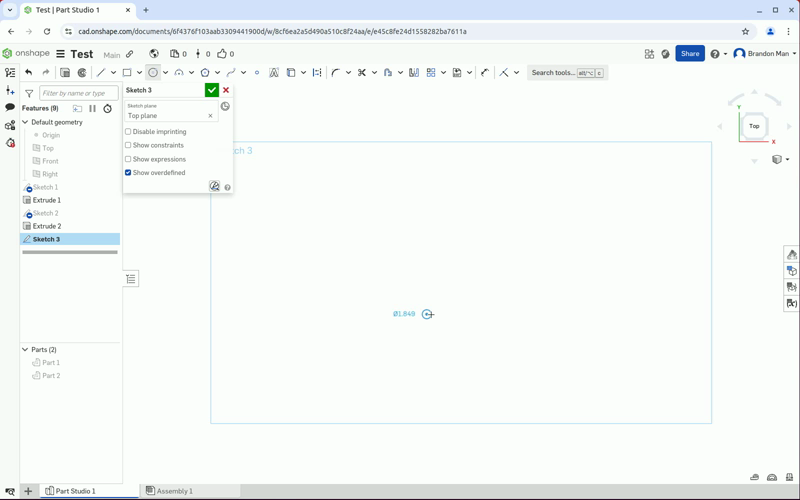
key(esc)
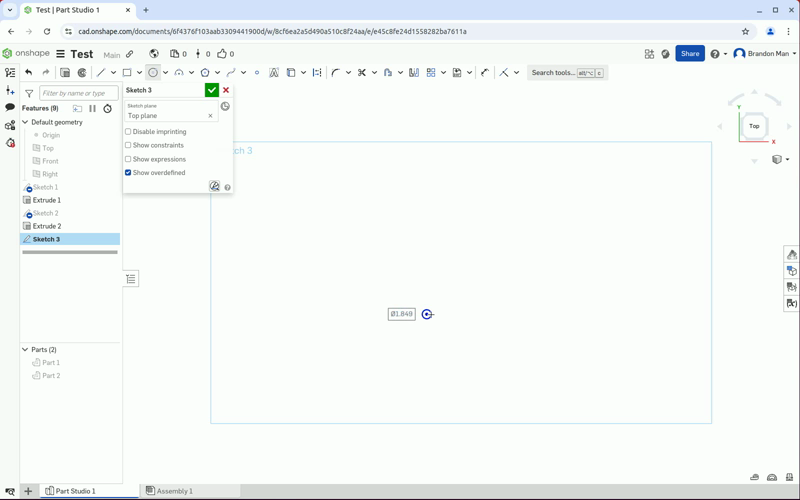
mouse_move(423, 312)
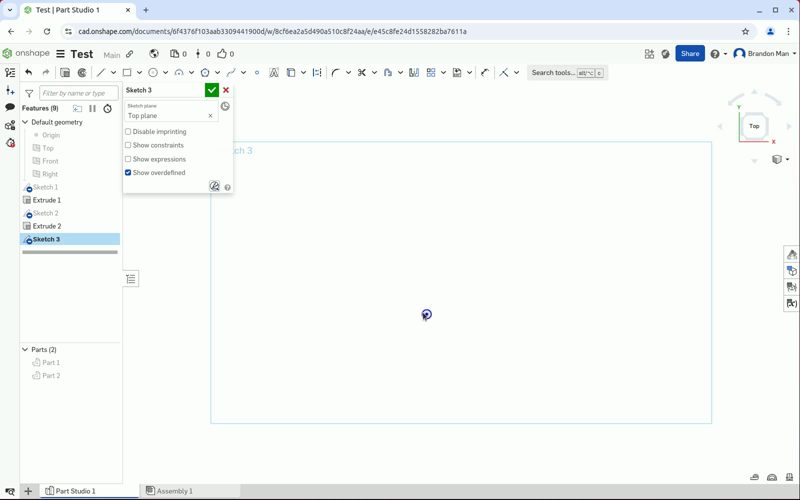
scroll(6)
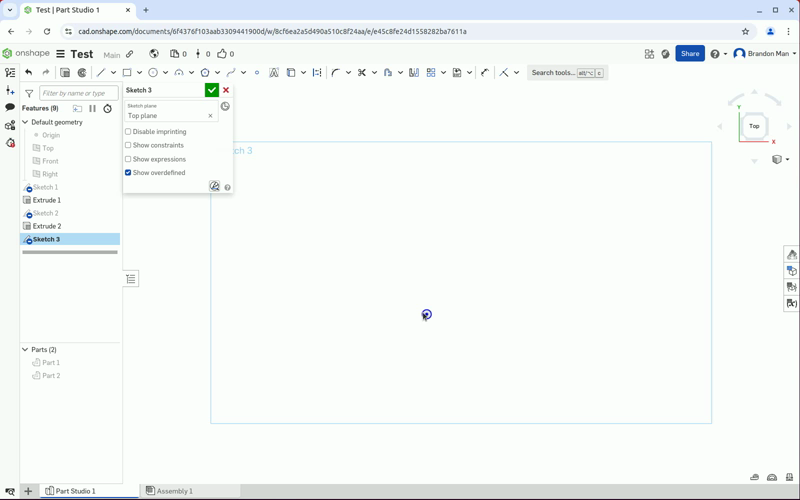
scroll(6)
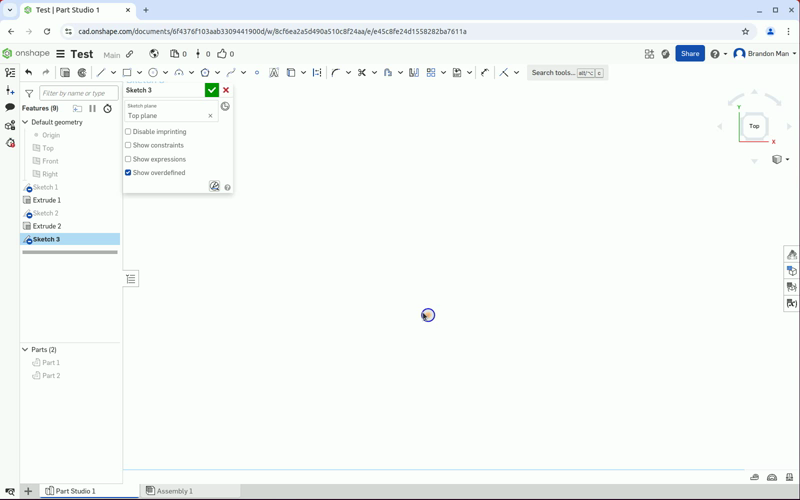
scroll(6)
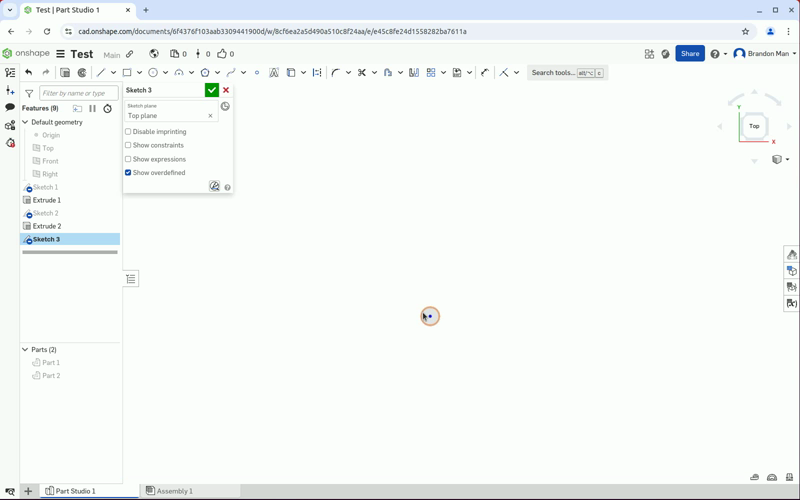
scroll(6)
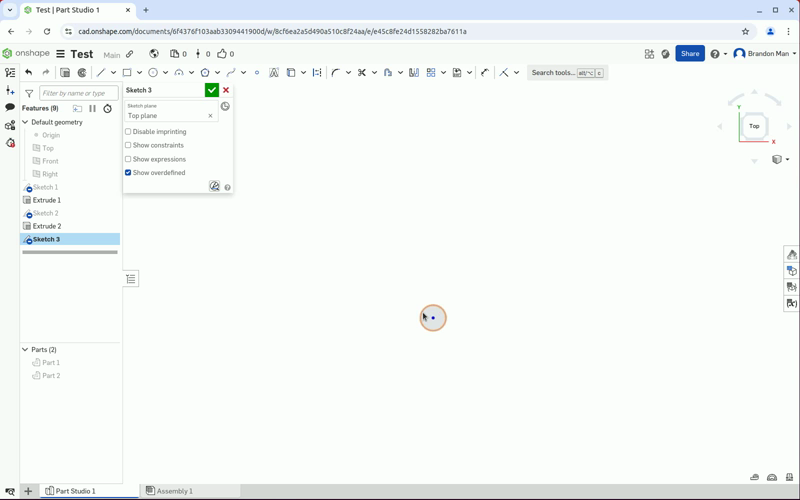
scroll(6)
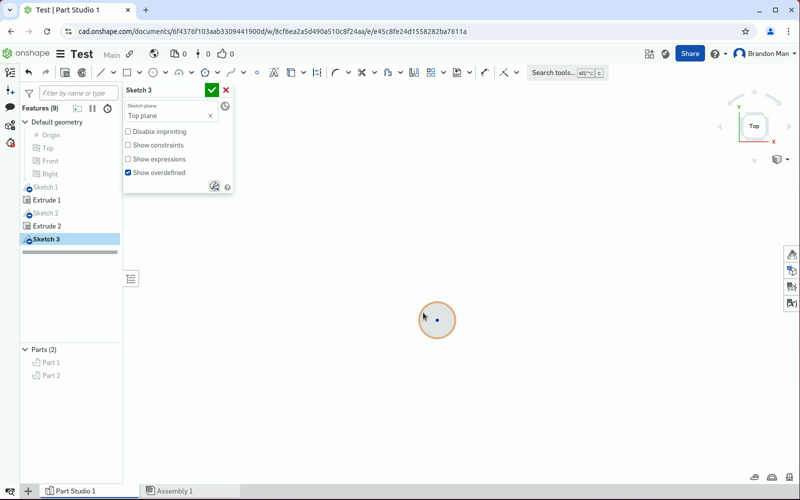
scroll(6)
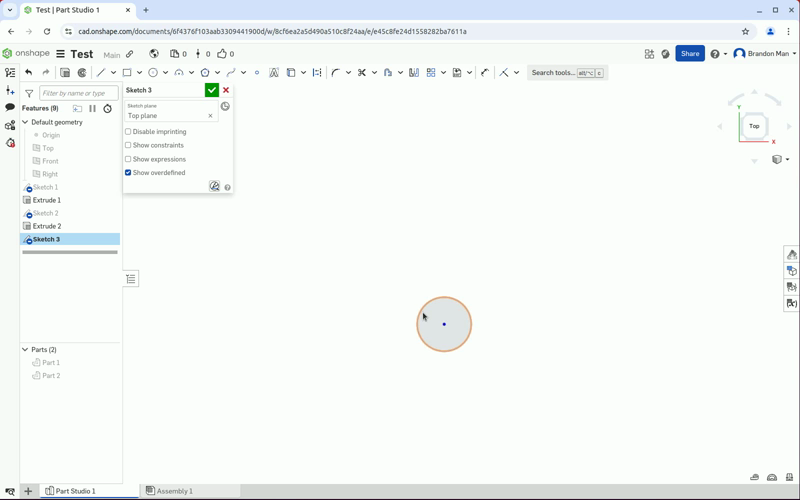
scroll(6)
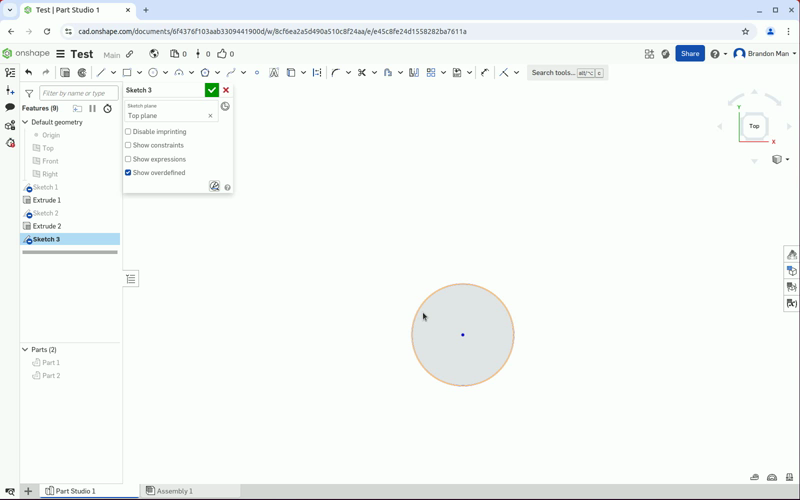
click(423, 312)
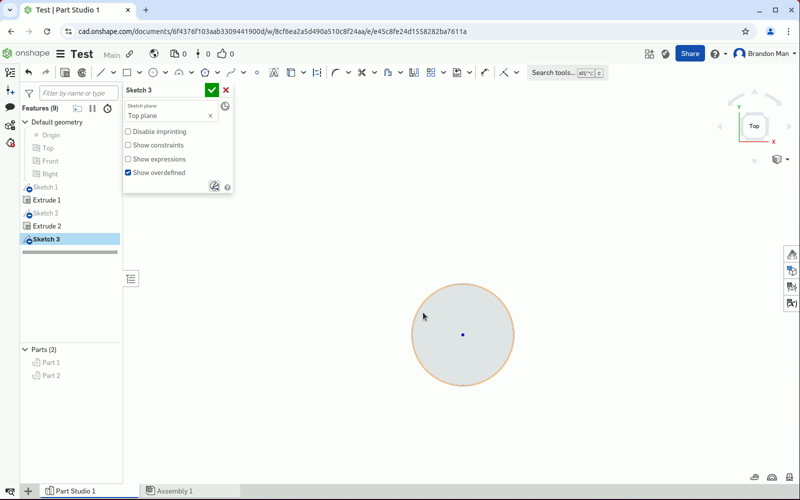
scroll(-6)
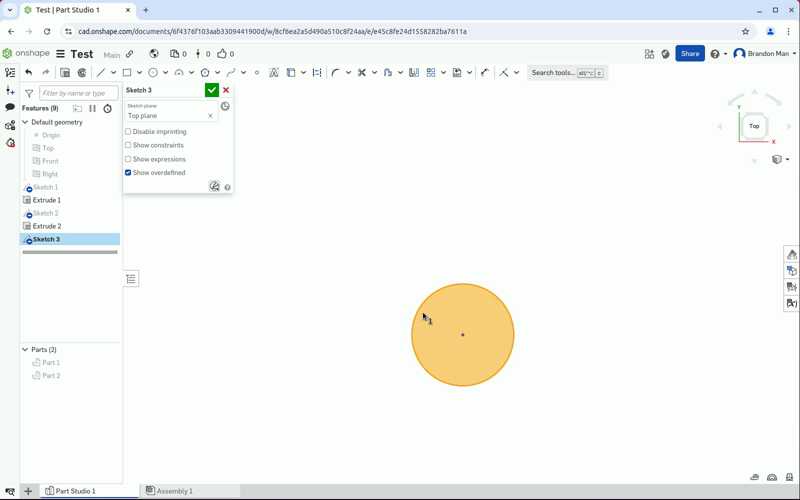
scroll(-6)
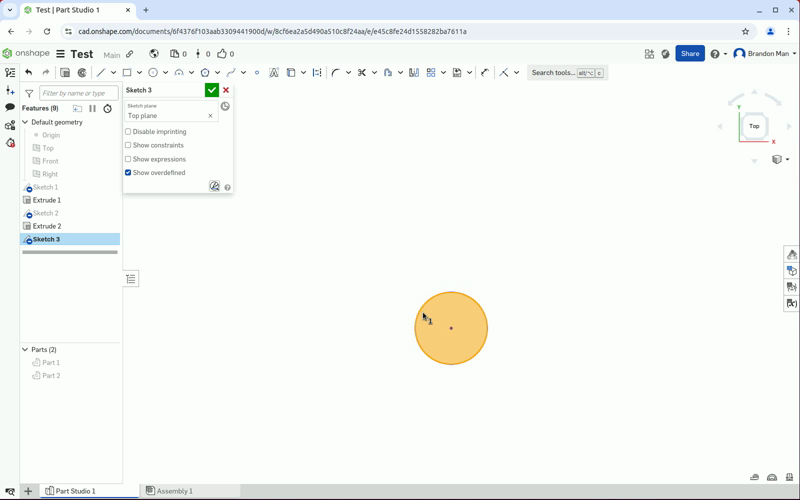
scroll(-6)
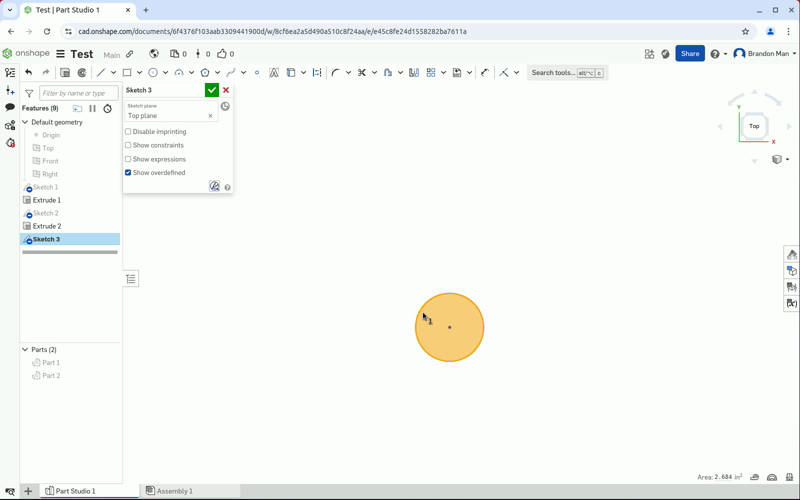
scroll(-6)
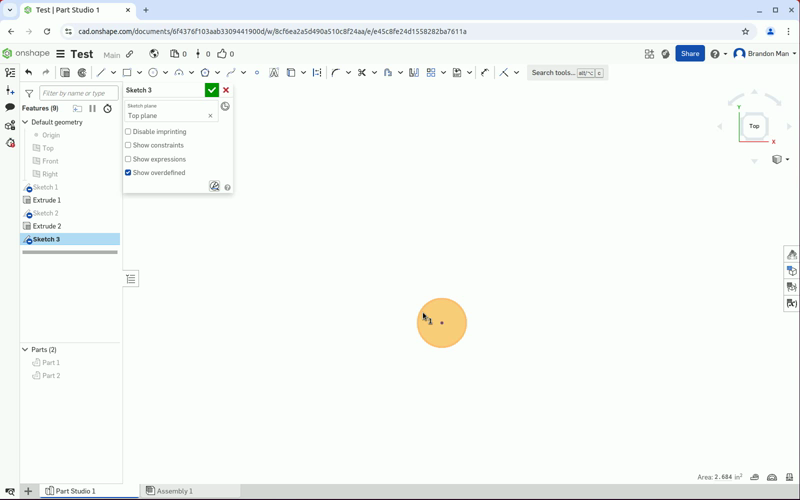
scroll(-6)
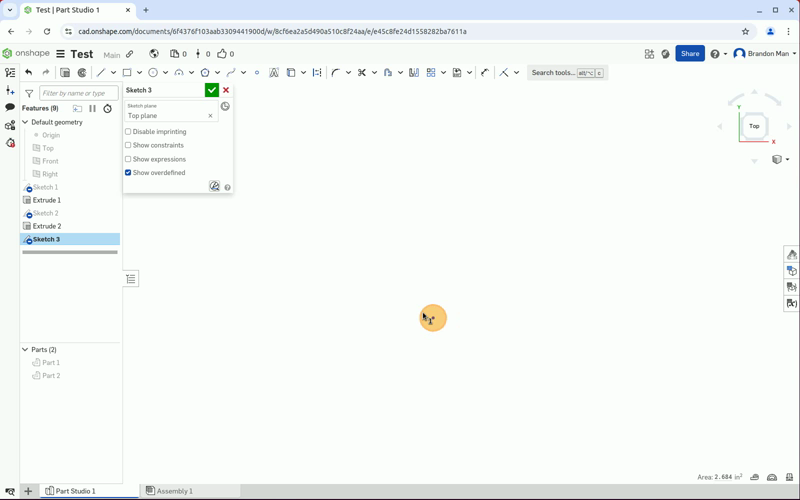
scroll(-6)
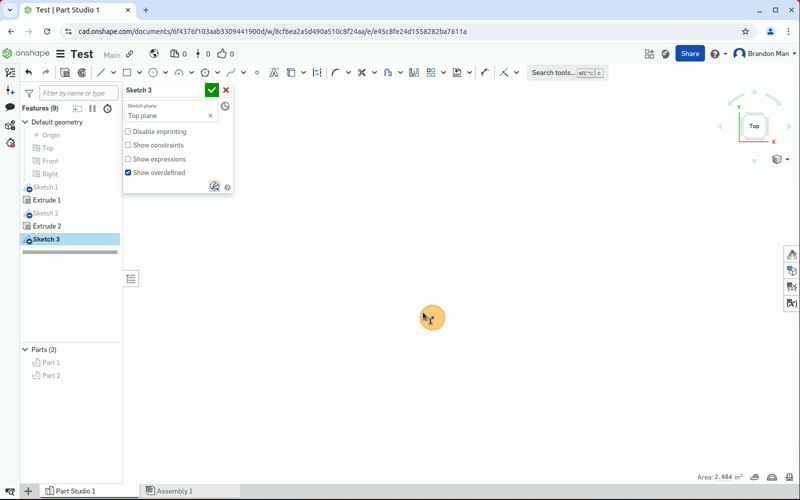
scroll(-6)
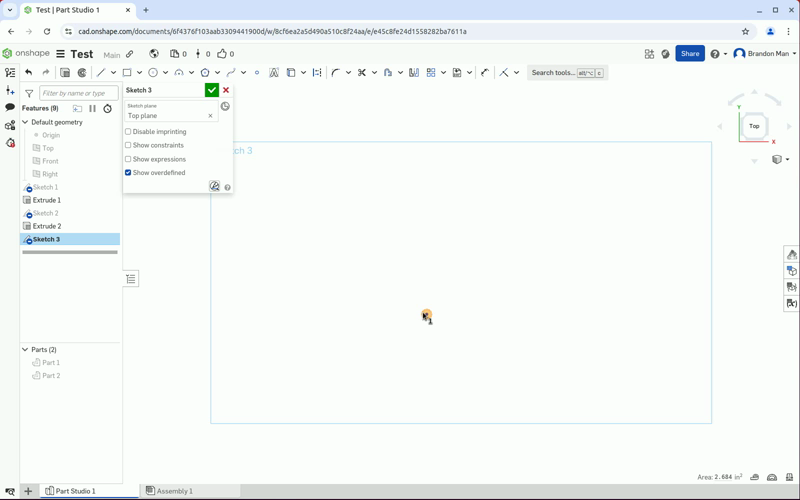
mouse_move(73, 352)
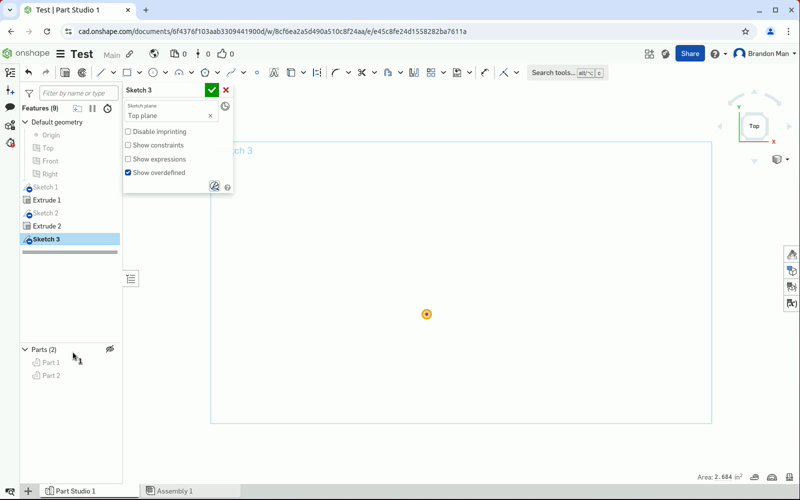
key(shift+y)
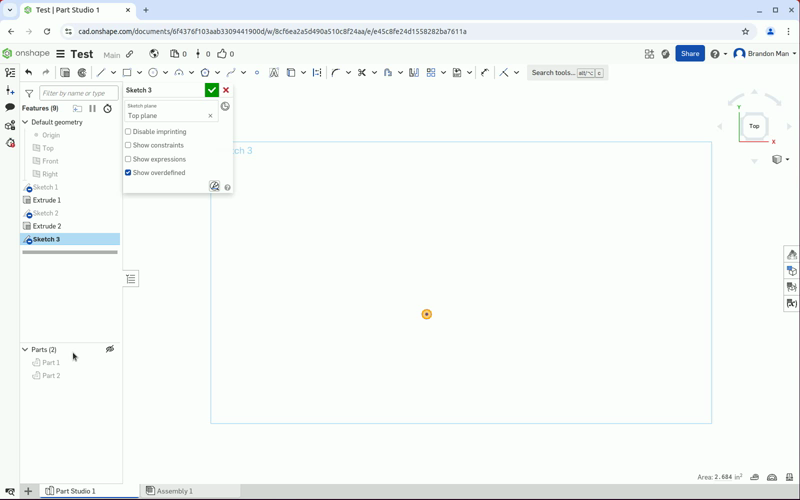
key(shift+e)
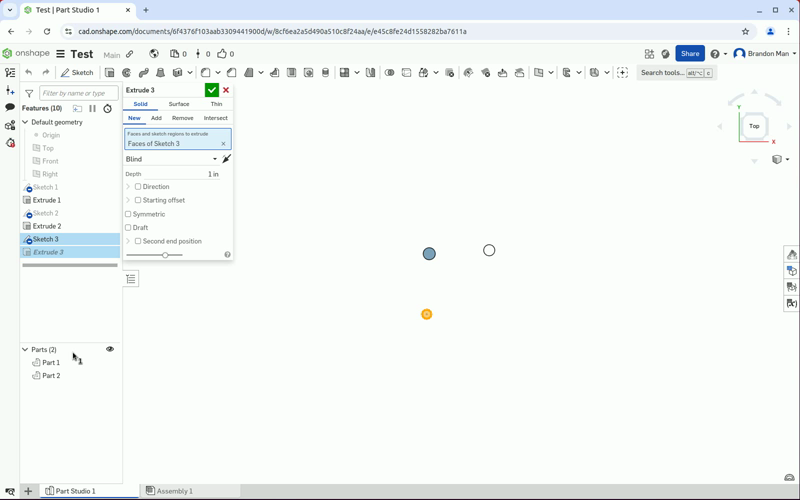
mouse_move(143, 106)
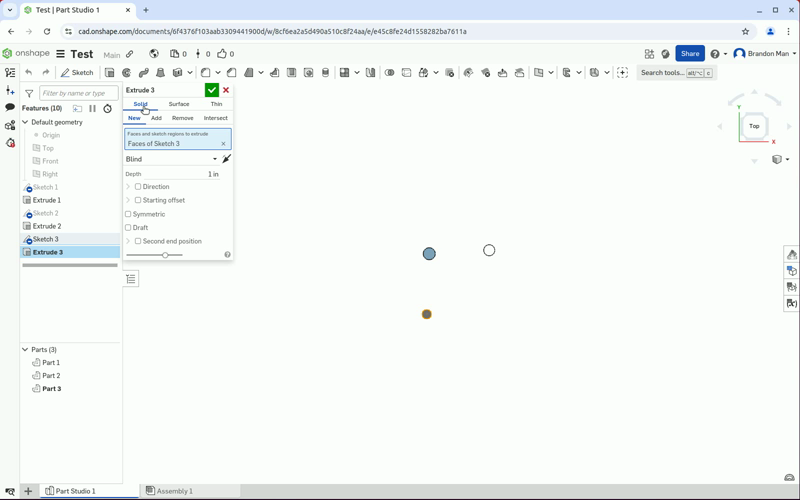
click(143, 106)
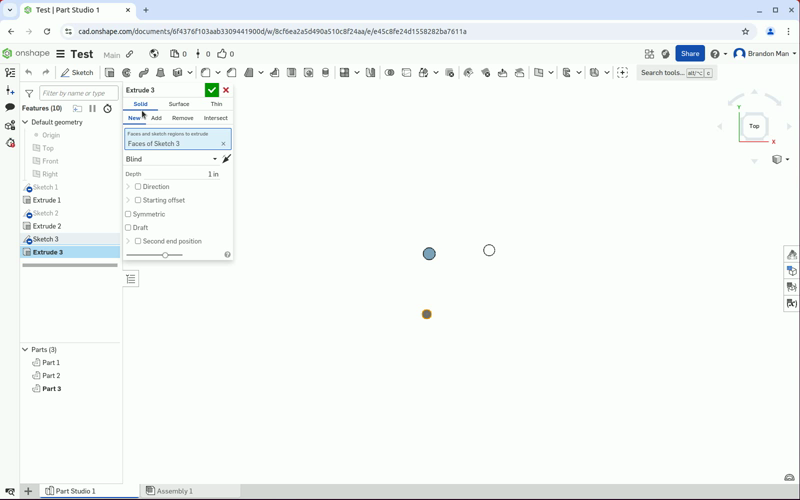
mouse_move(137, 120)
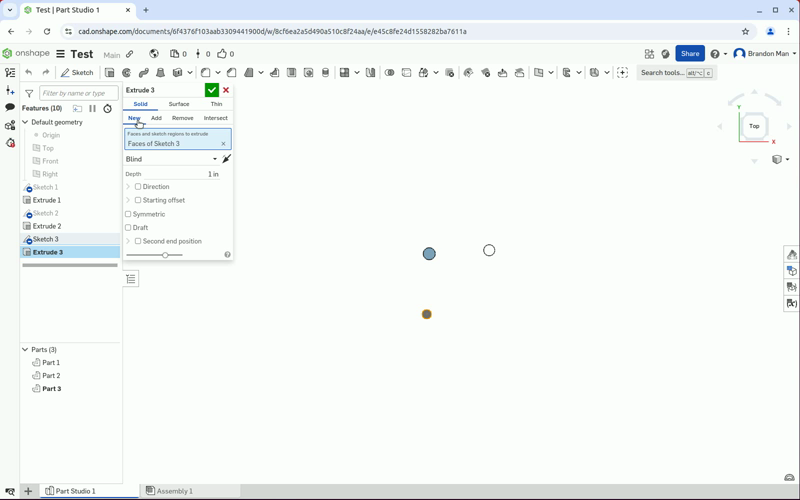
click(137, 120)
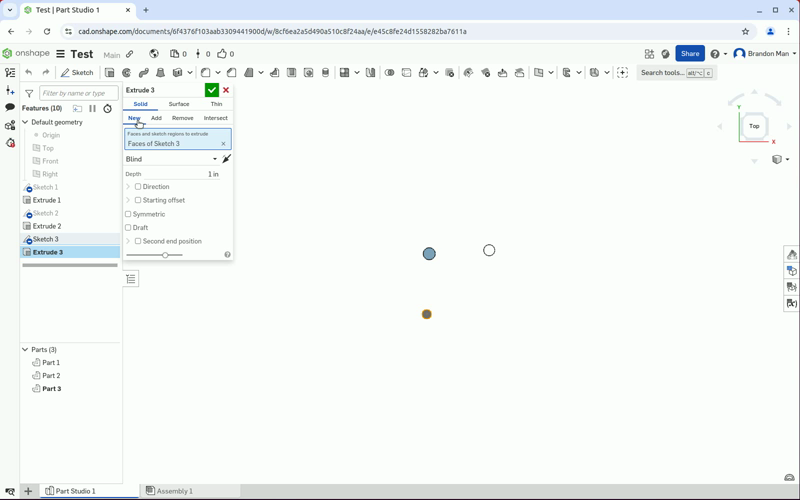
key(tab, 4)
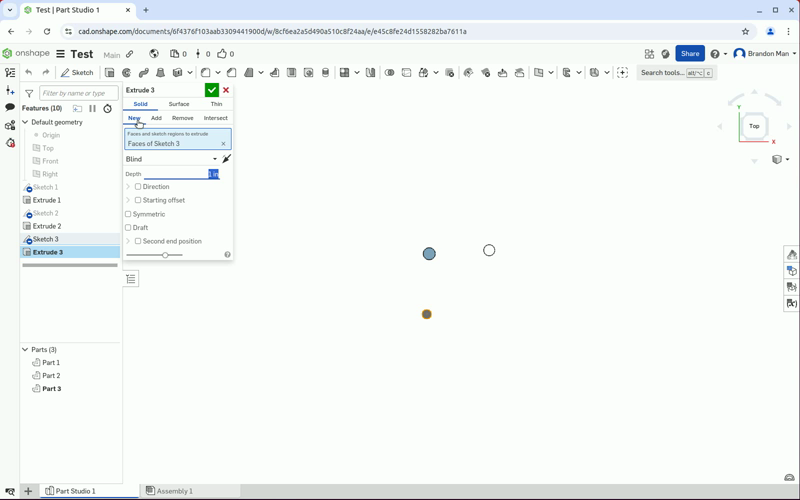
text(-12.998)
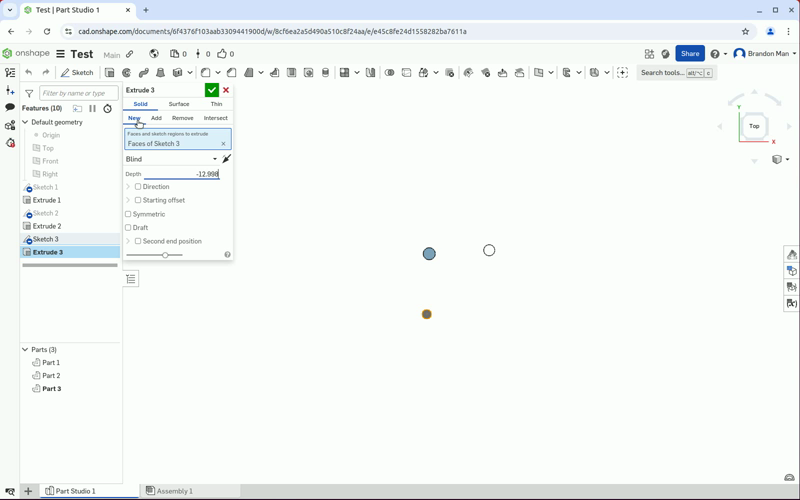
key(enter)
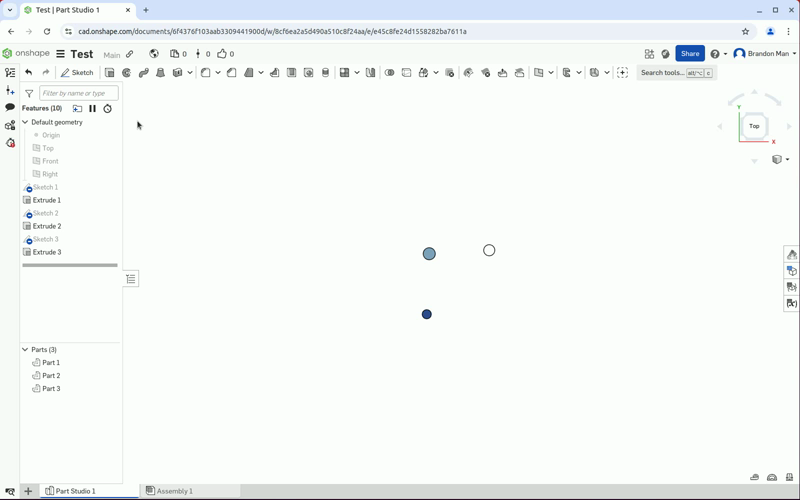
key(shift+h)
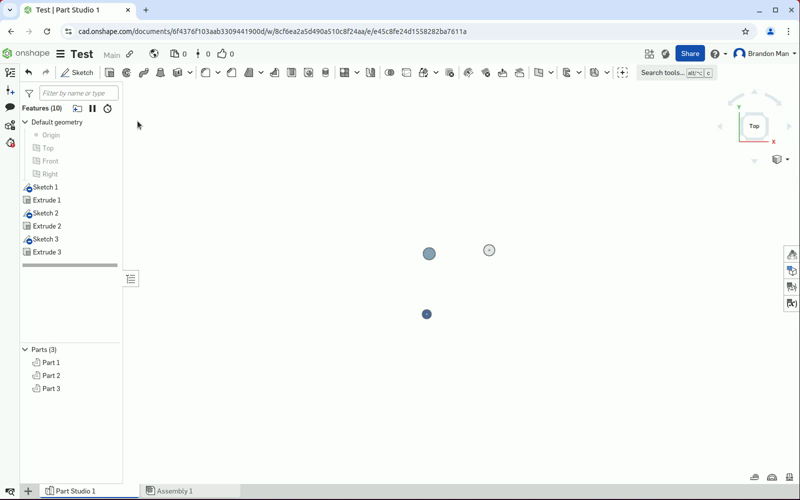
key(shift+h)
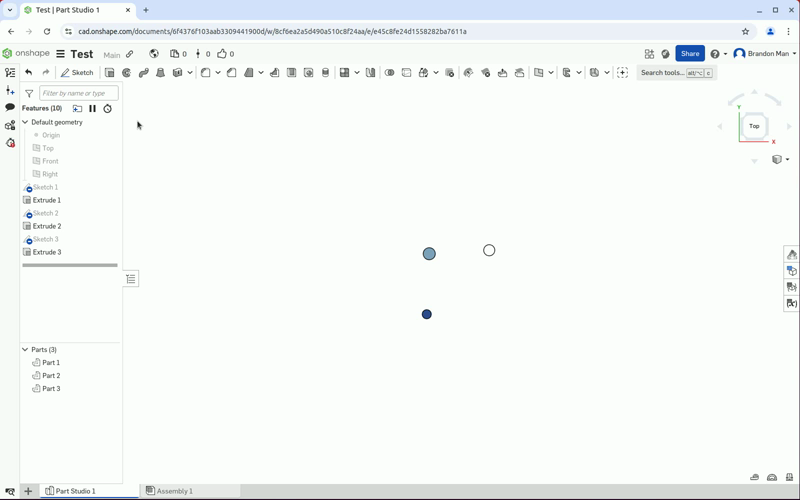
mouse_move(73, 189)
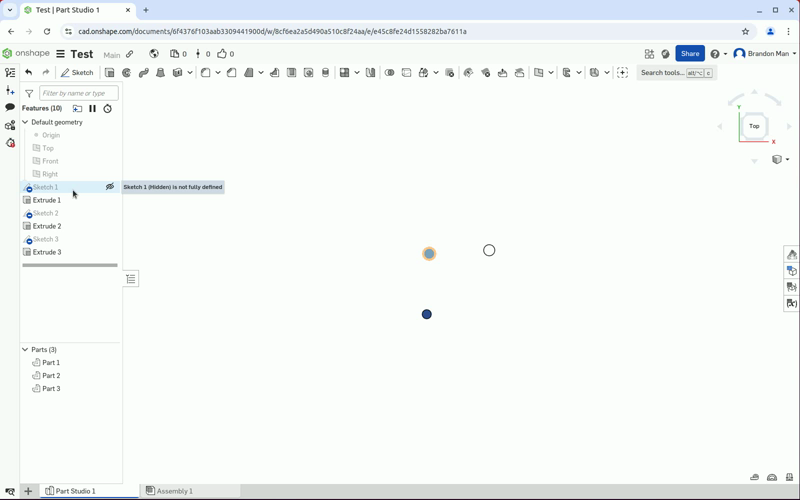
click(73, 189)
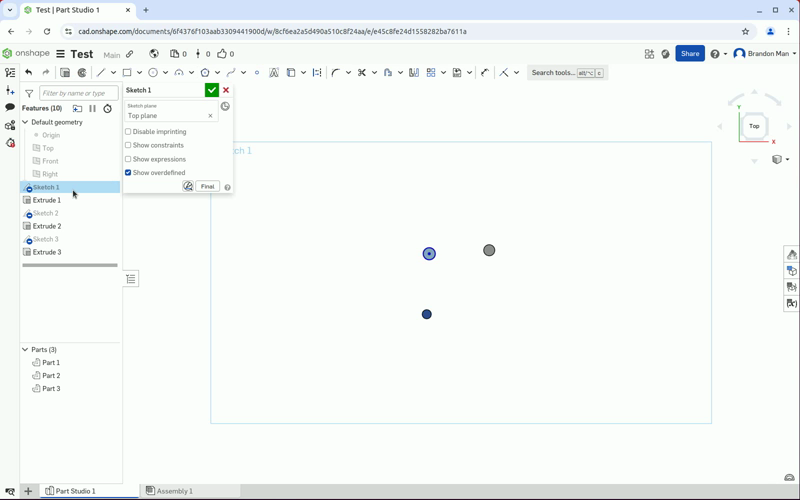
mouse_move(229, 92)
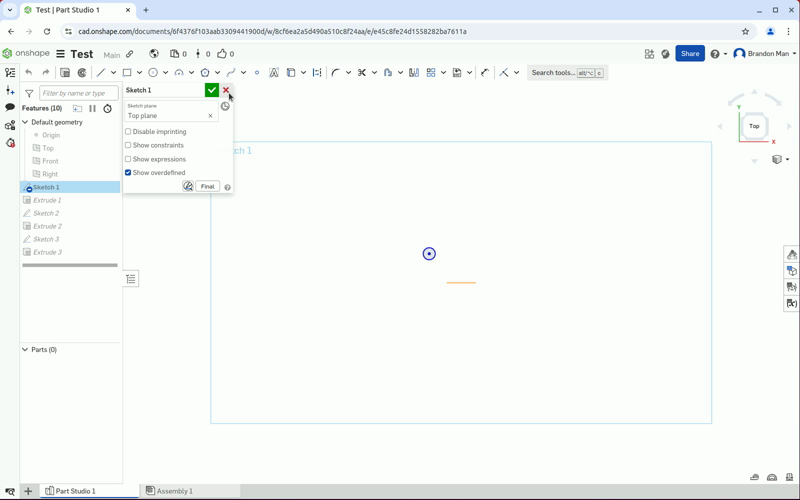
click(229, 92)
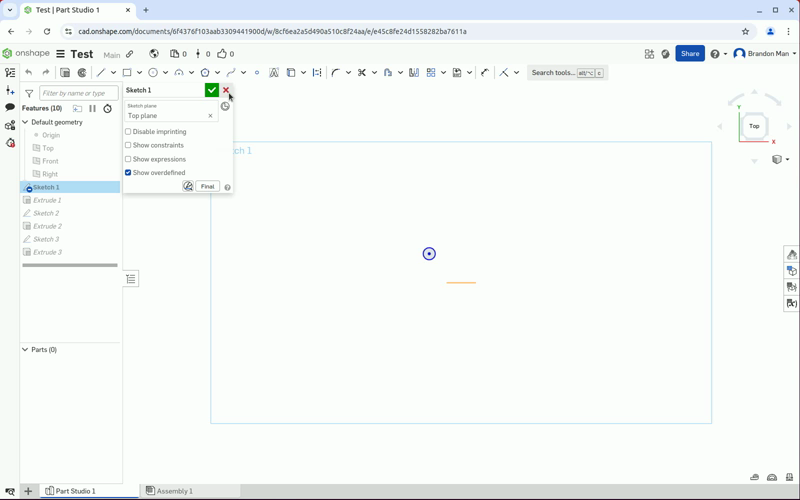
key(shift+s)
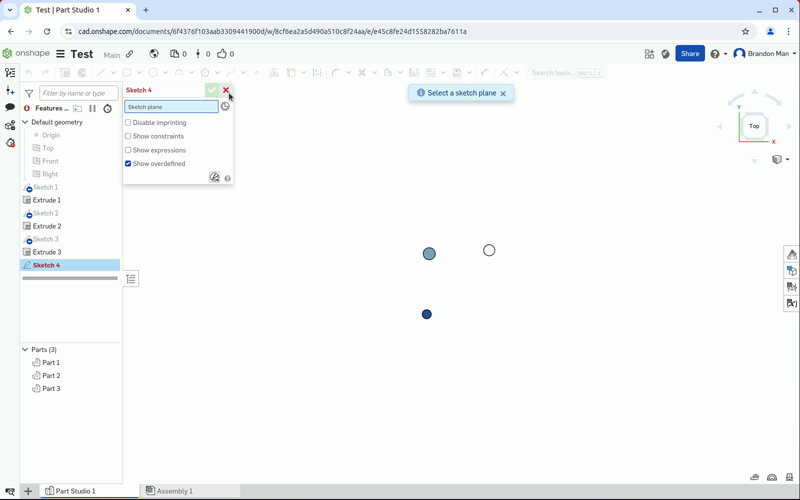
mouse_move(73, 150)
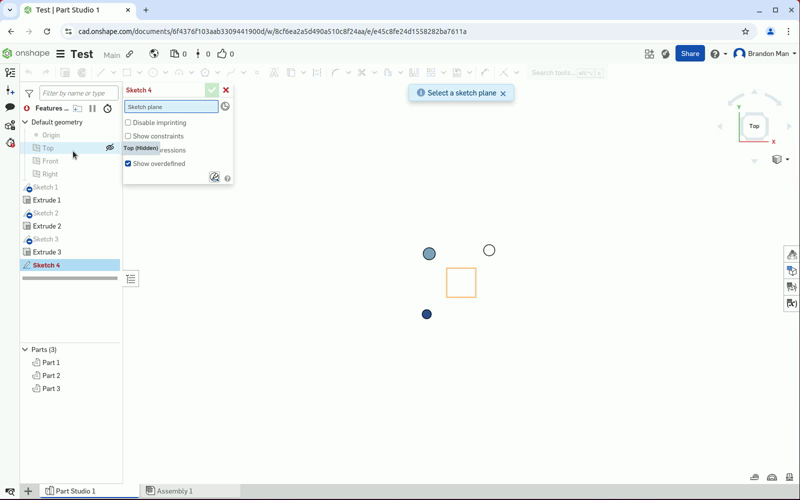
click(73, 150)
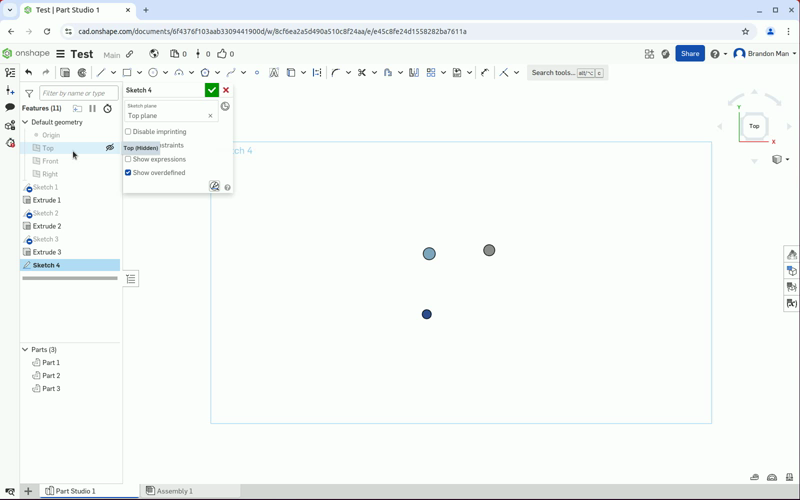
mouse_move(73, 352)
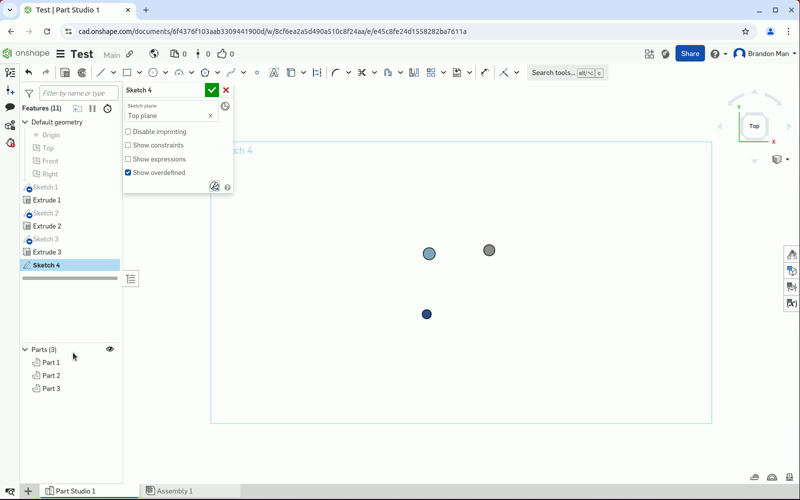
key(y)
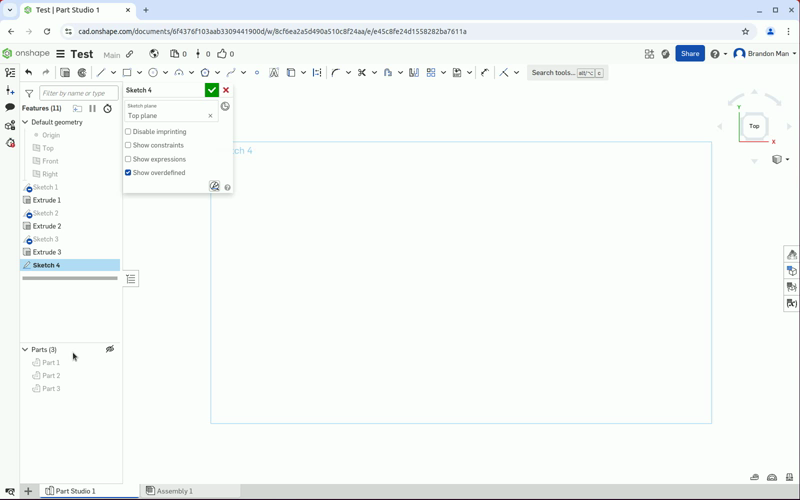
key(c)
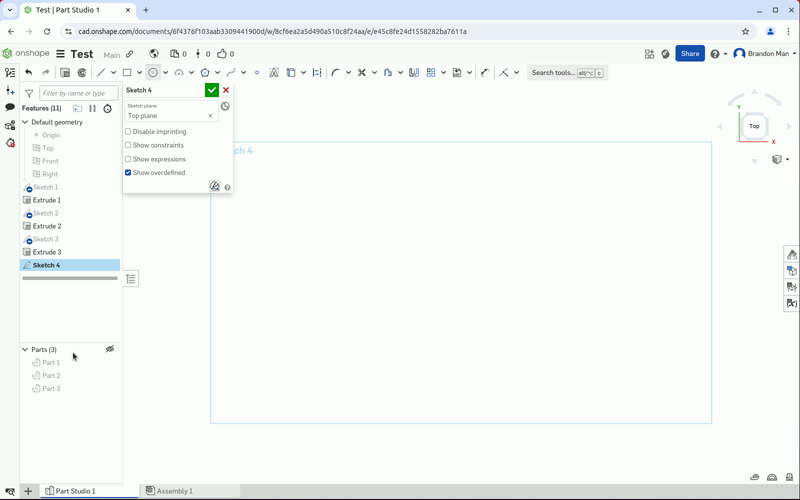
key_down(shift)
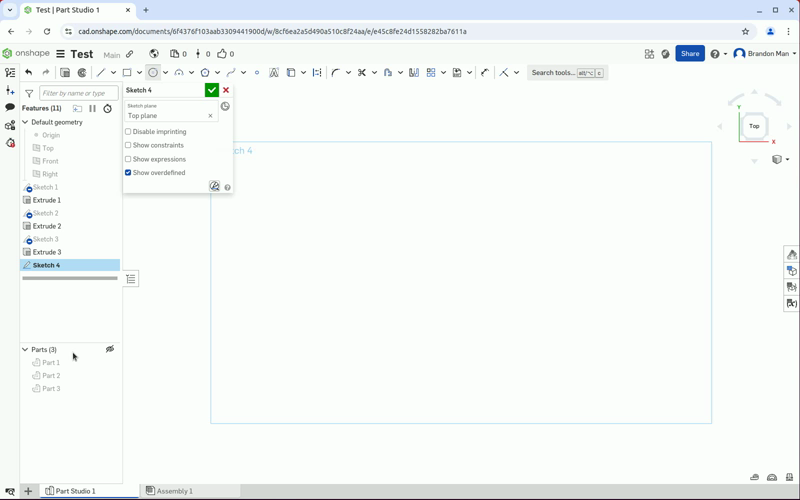
mouse_move(489, 313)
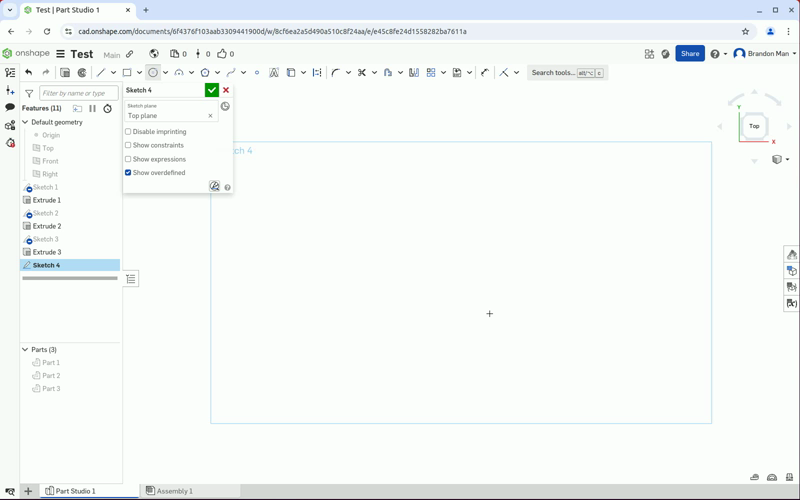
click(489, 313)
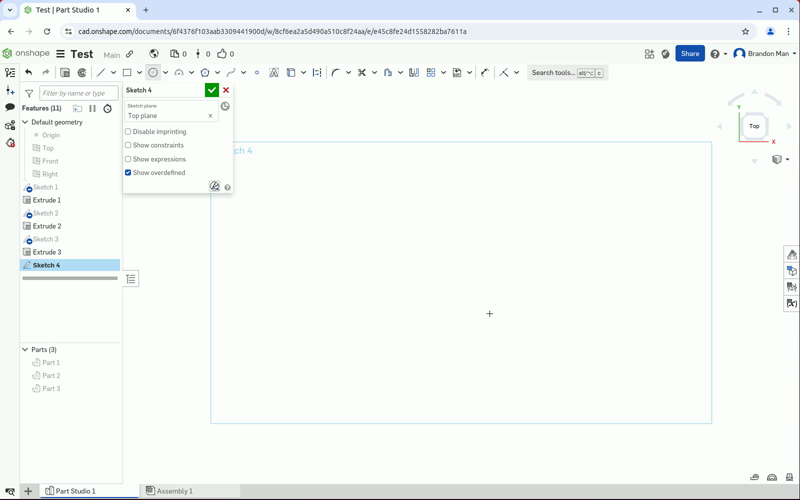
key_up(shift)
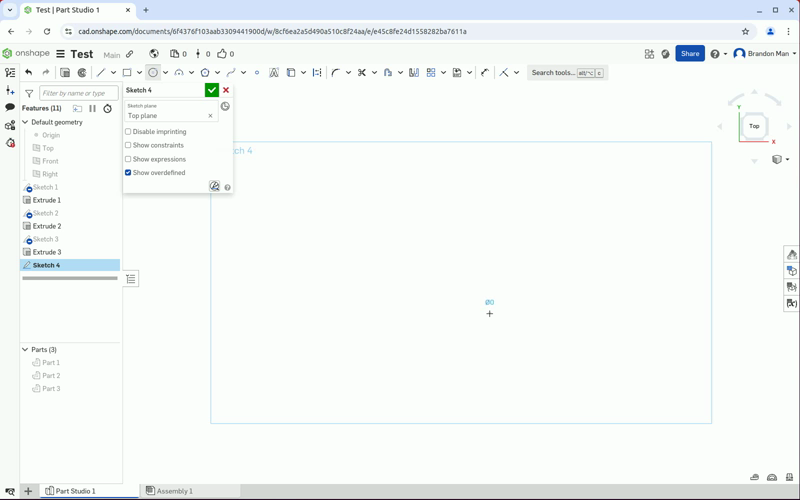
mouse_move(495, 313)
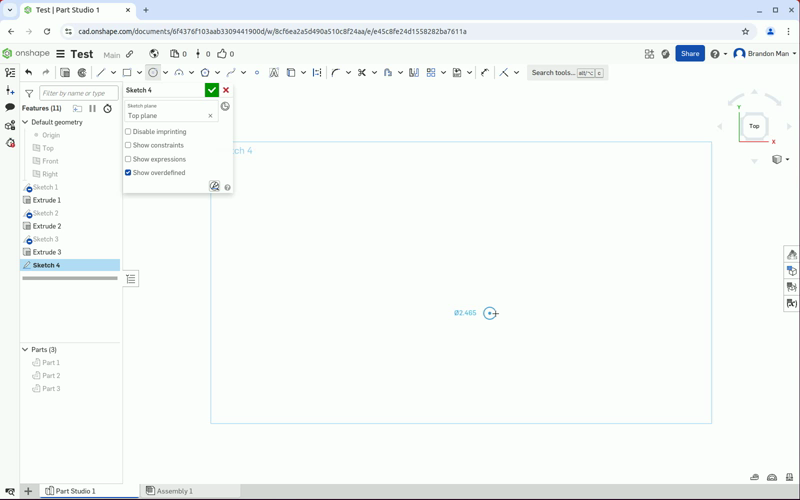
click(495, 313)
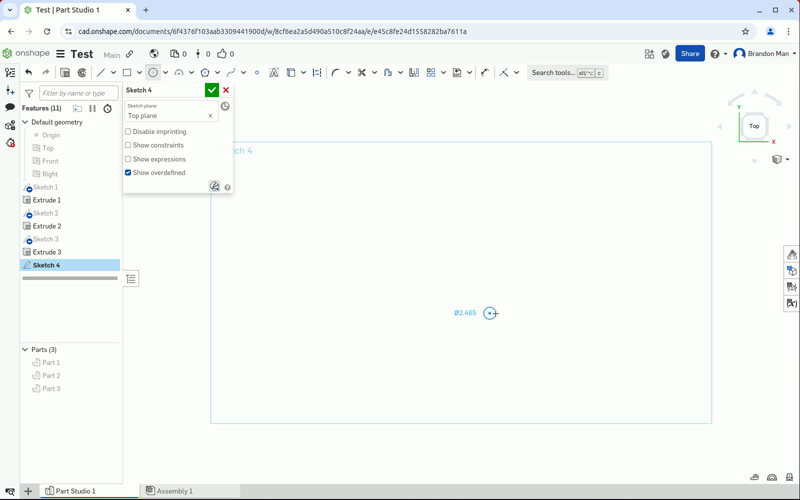
key(esc)
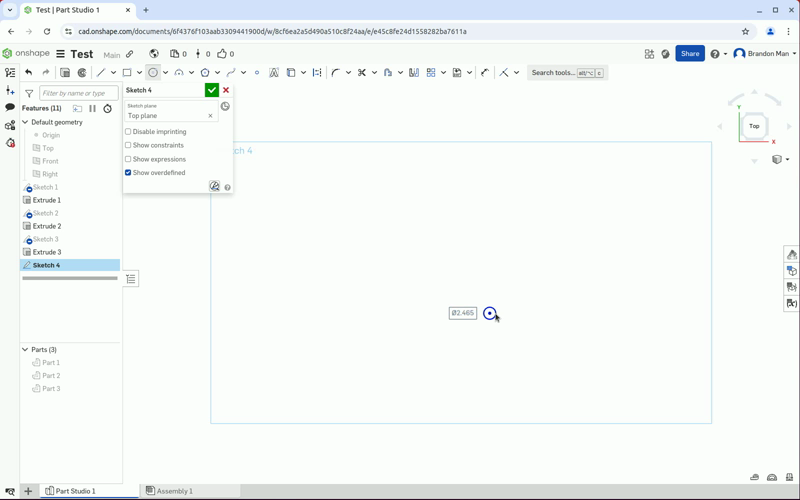
mouse_move(487, 315)
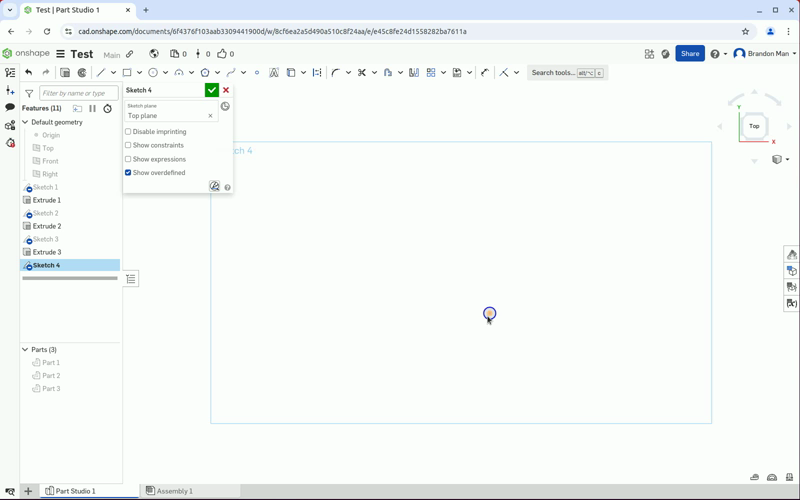
scroll(6)
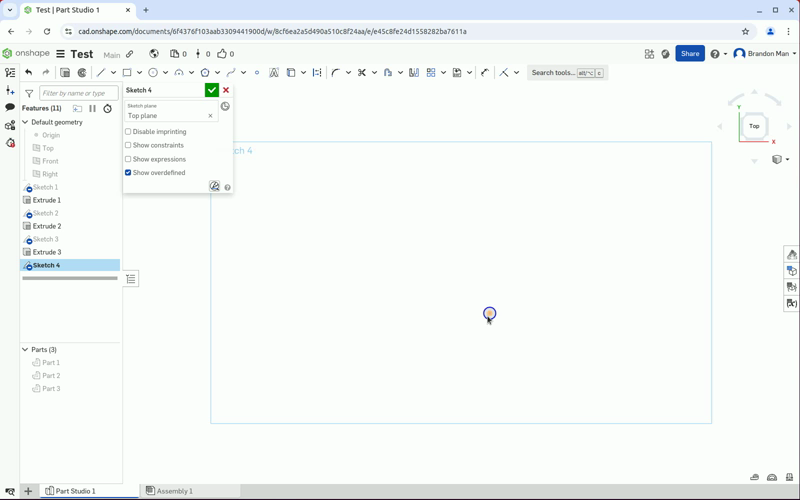
scroll(6)
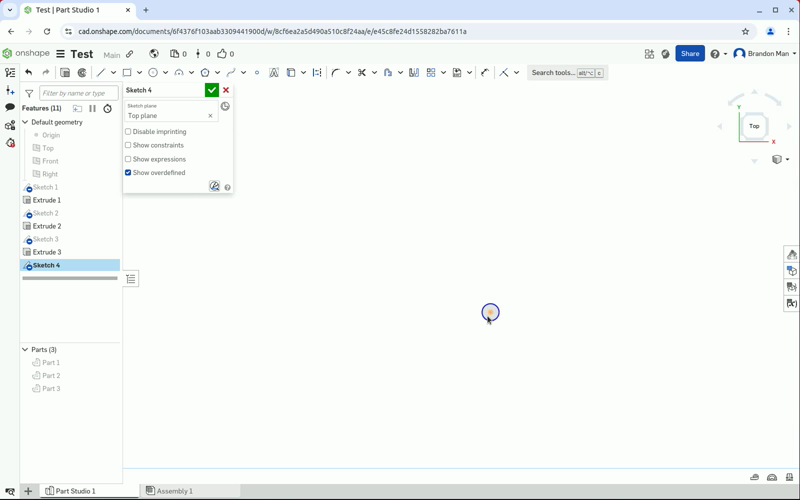
scroll(6)
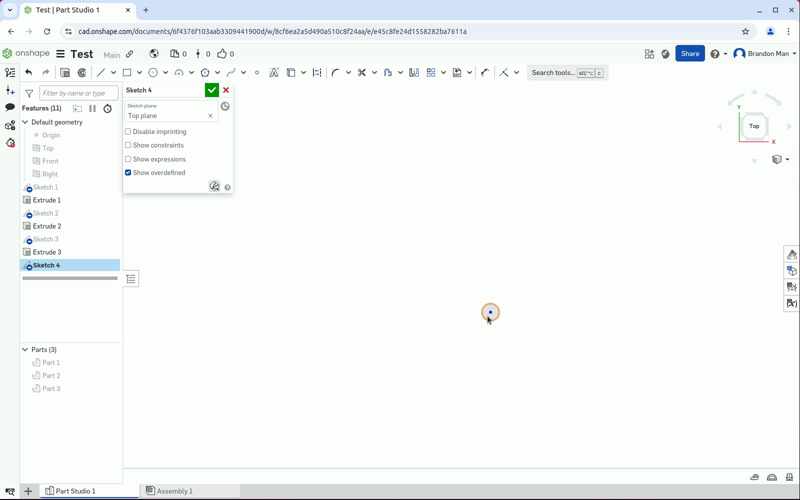
scroll(6)
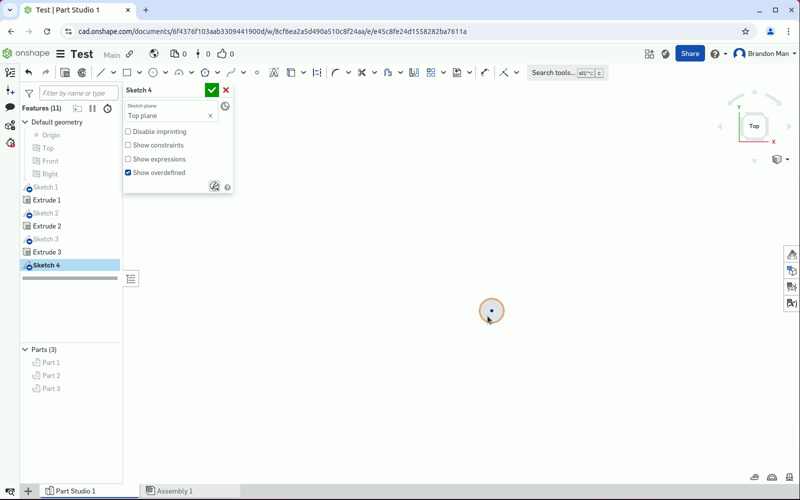
scroll(6)
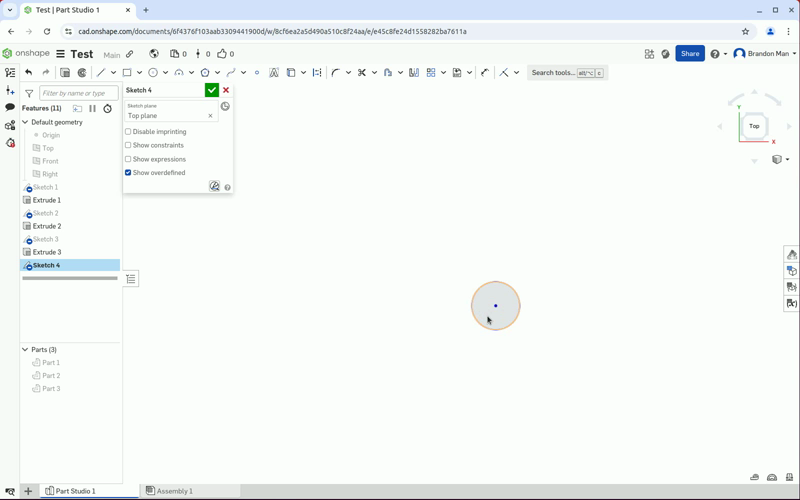
scroll(6)
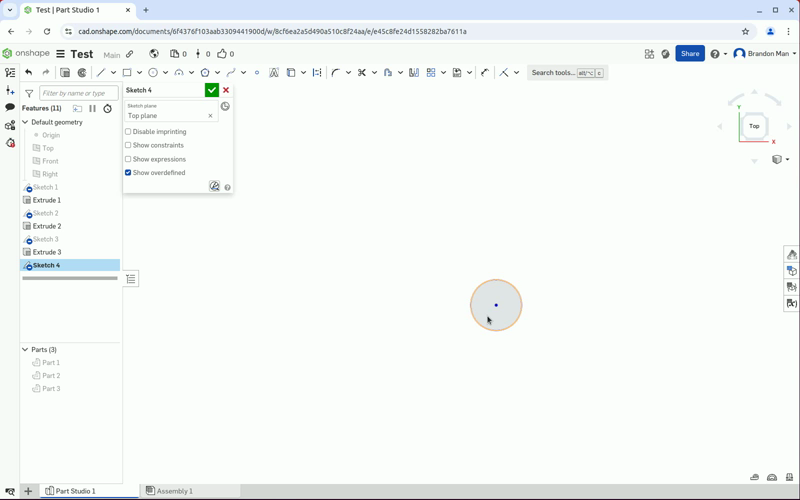
scroll(6)
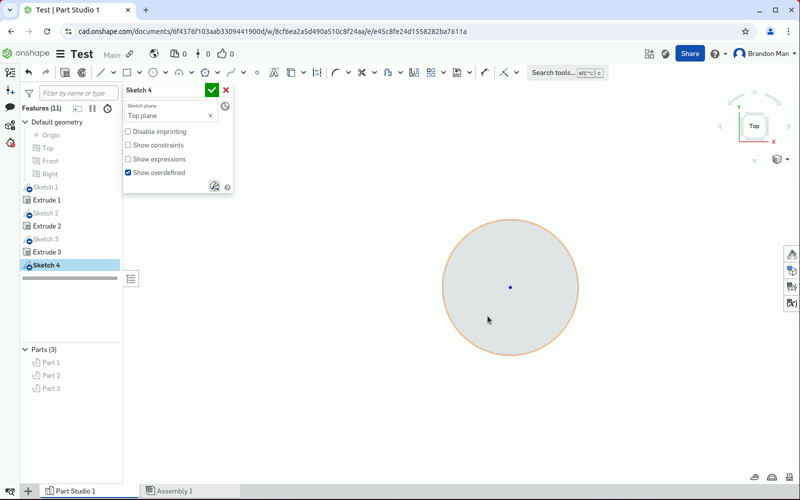
click(487, 315)
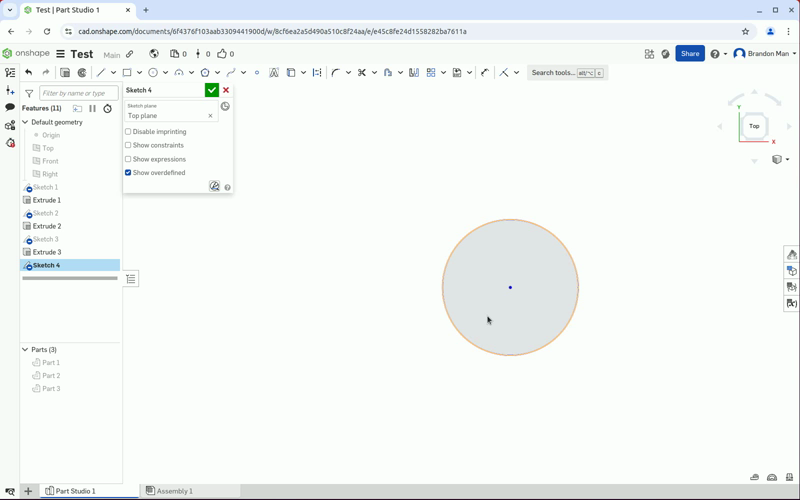
scroll(-6)
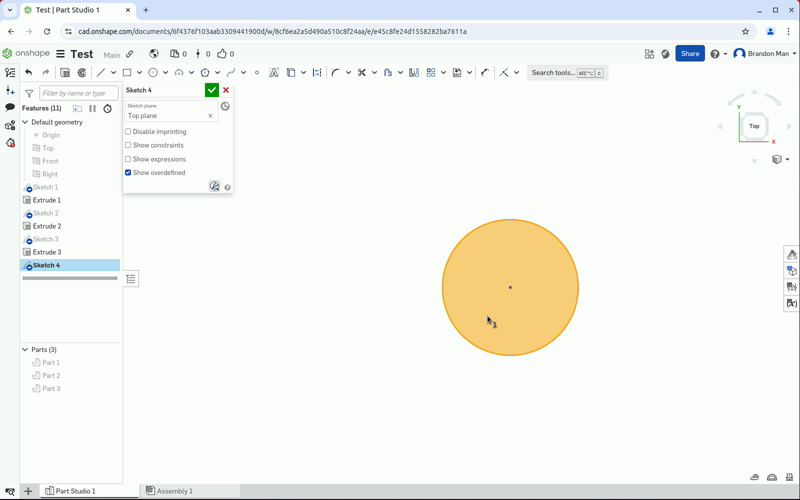
scroll(-6)
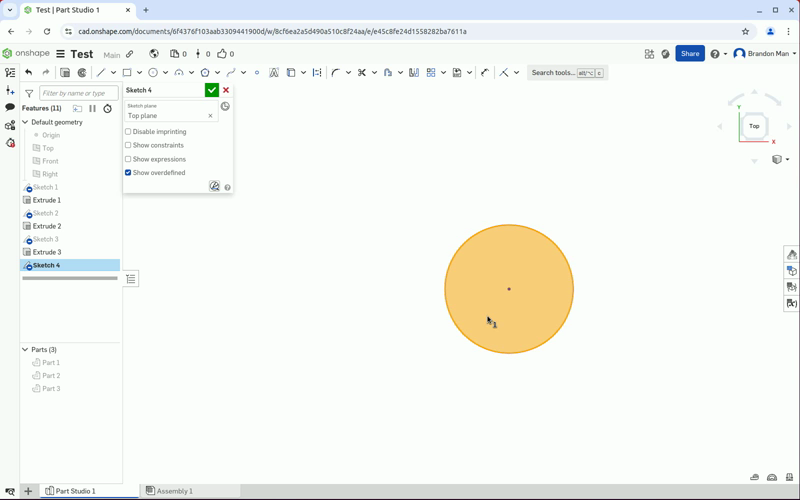
scroll(-6)
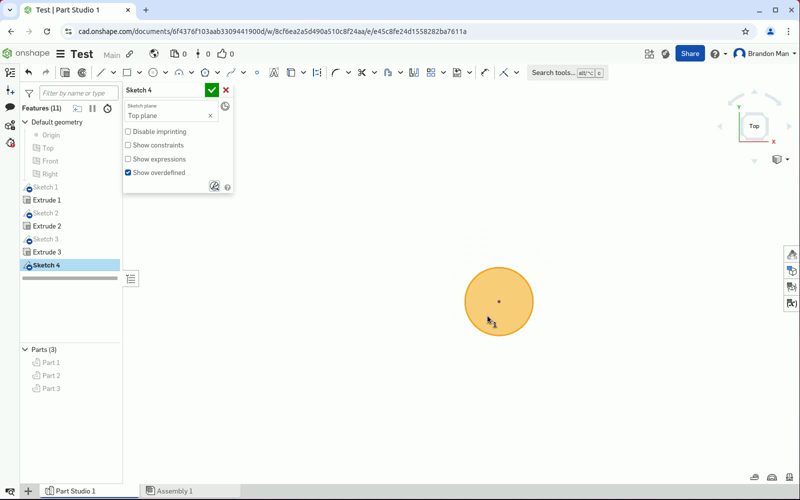
scroll(-6)
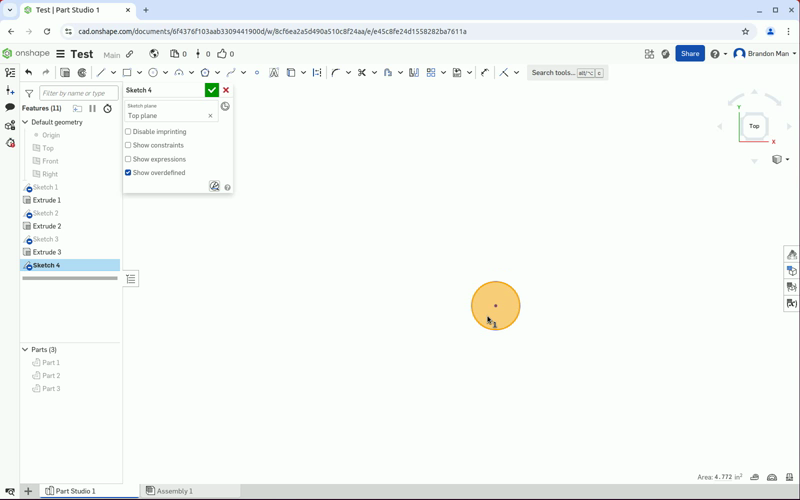
scroll(-6)
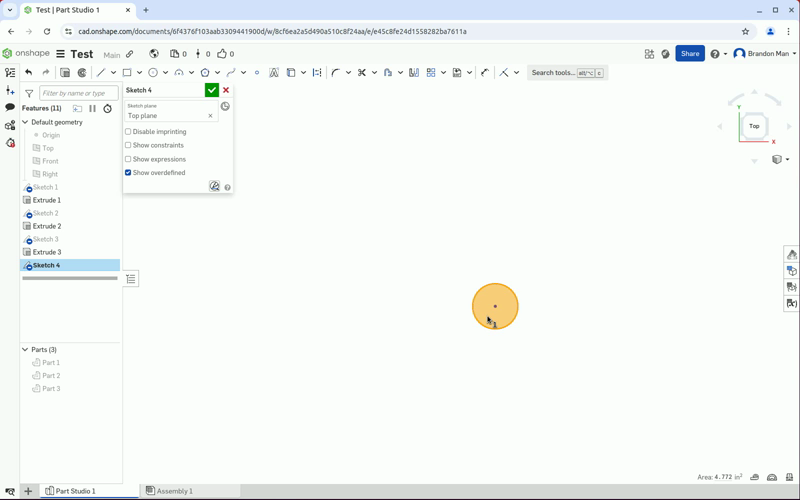
scroll(-6)
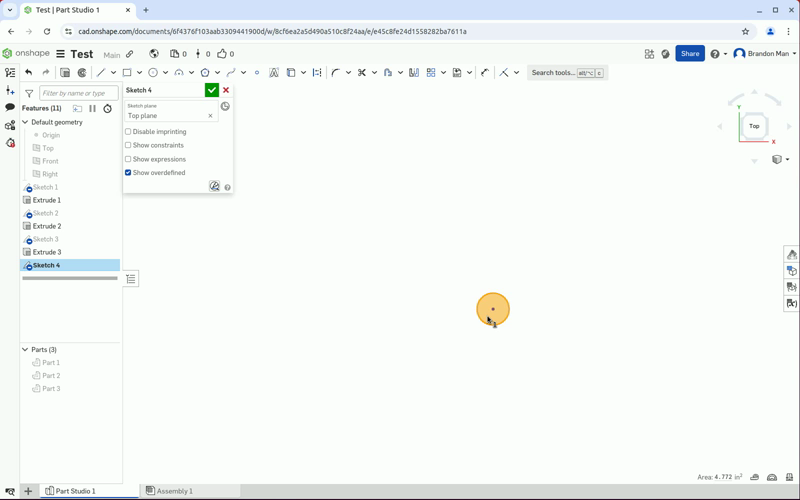
scroll(-6)
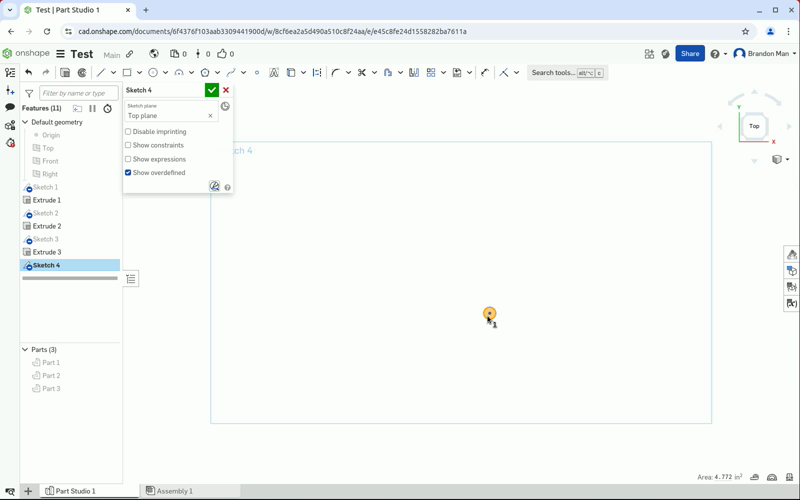
mouse_move(73, 352)
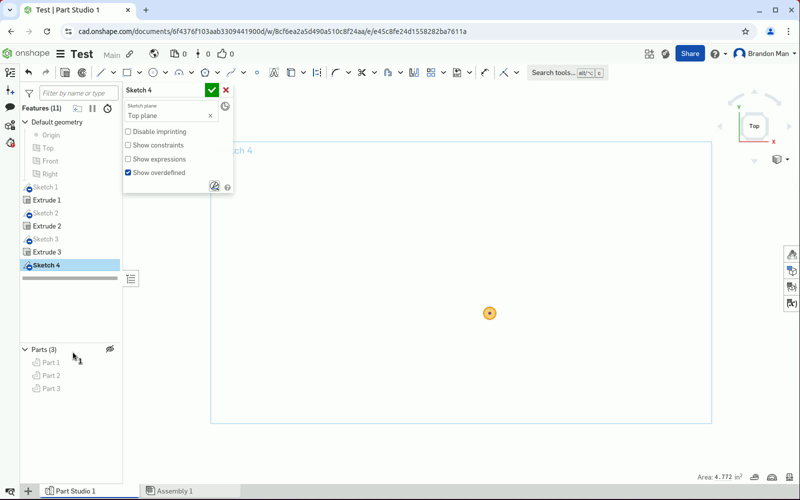
key(shift+y)
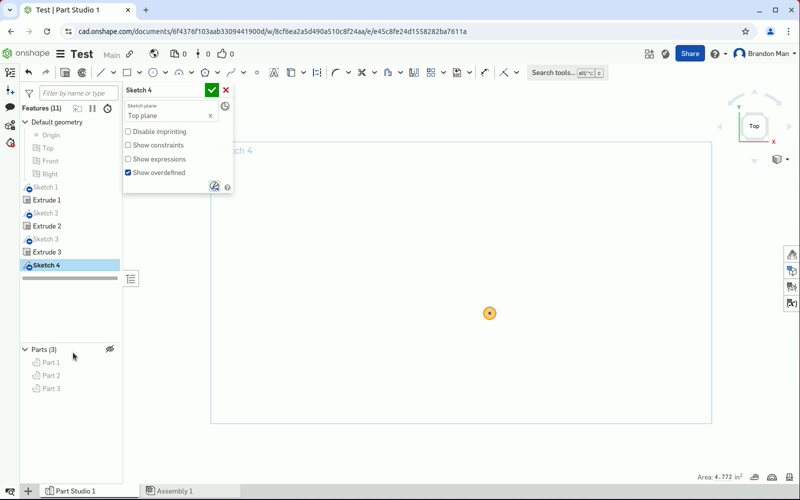
key(shift+e)
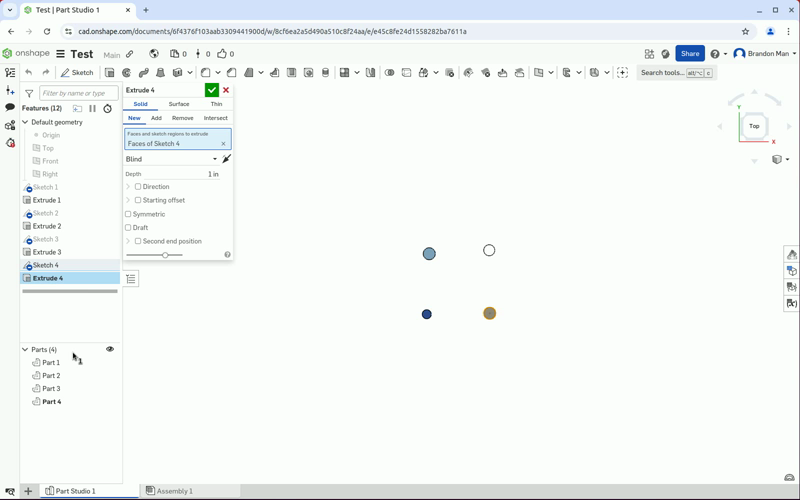
mouse_move(143, 106)
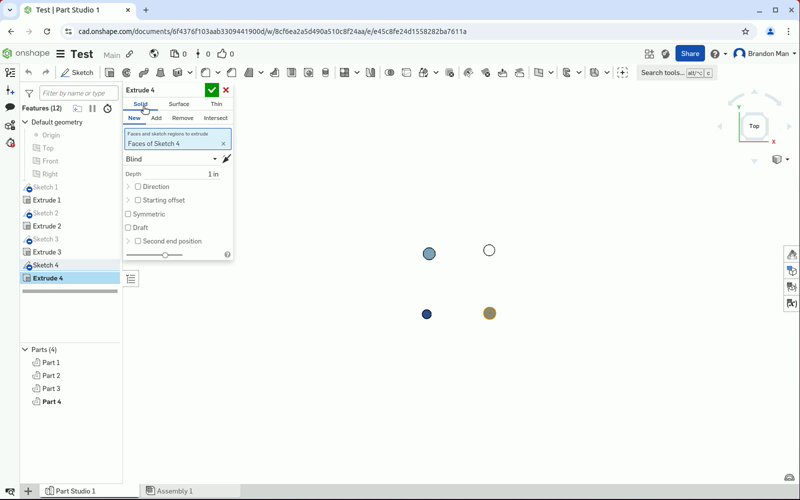
click(143, 106)
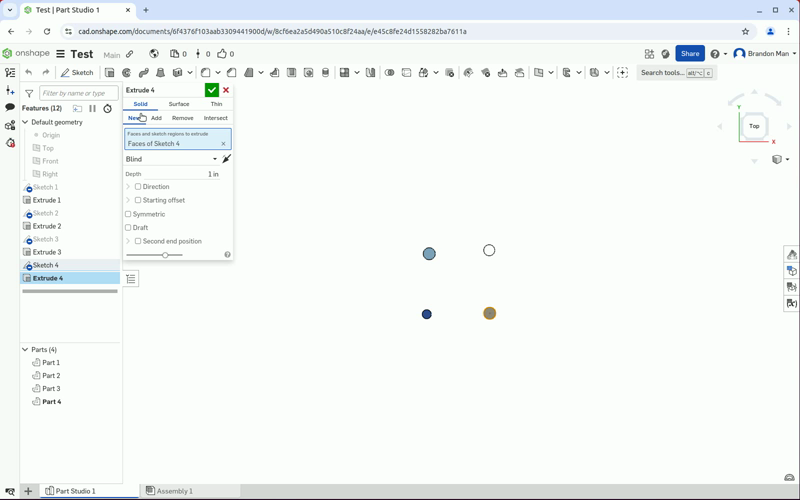
mouse_move(137, 120)
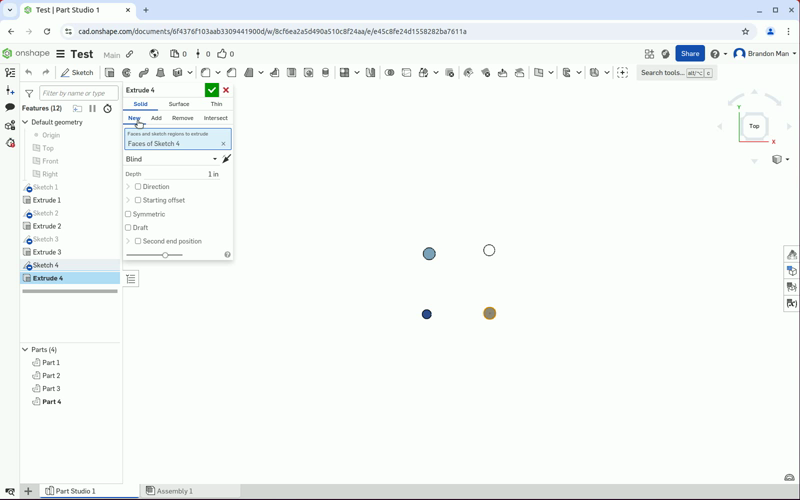
click(137, 120)
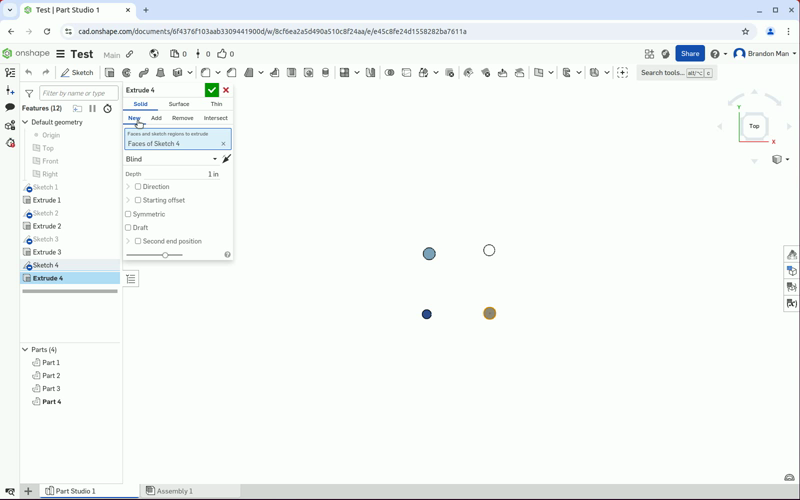
key(tab, 4)
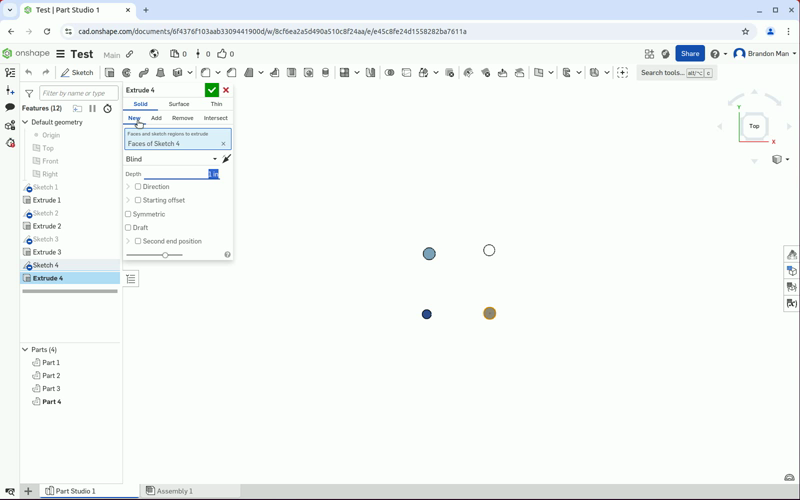
text(-10.591)
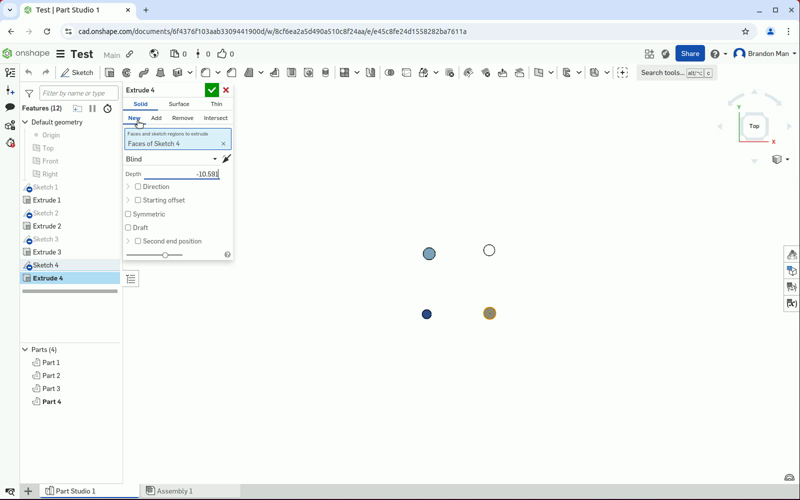
key(enter)
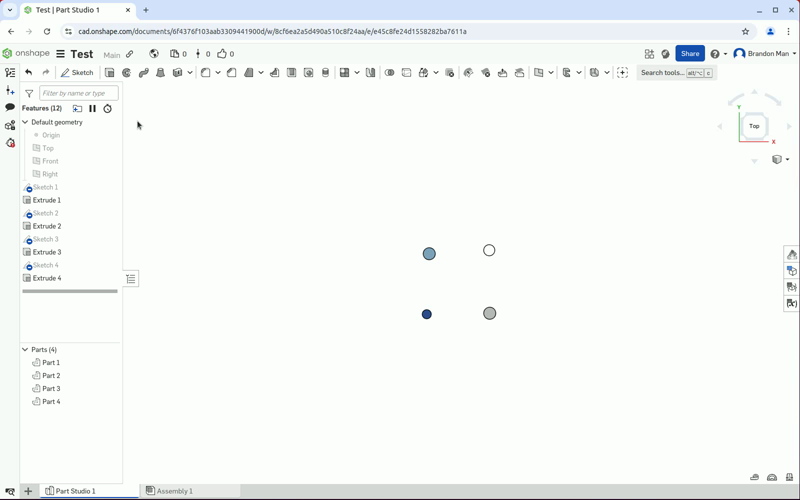
key(shift+h)
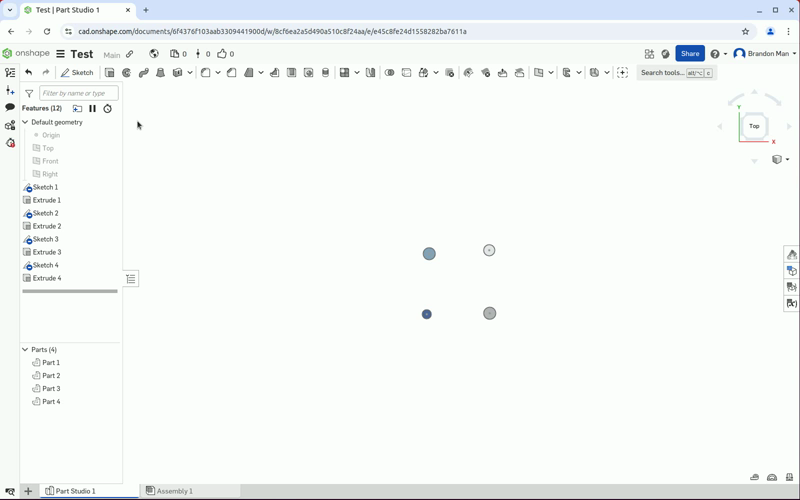
key(shift+h)
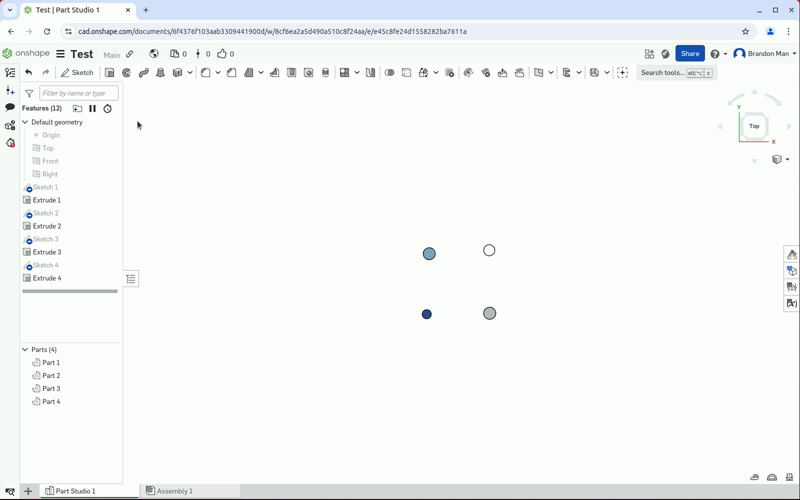
mouse_move(73, 189)
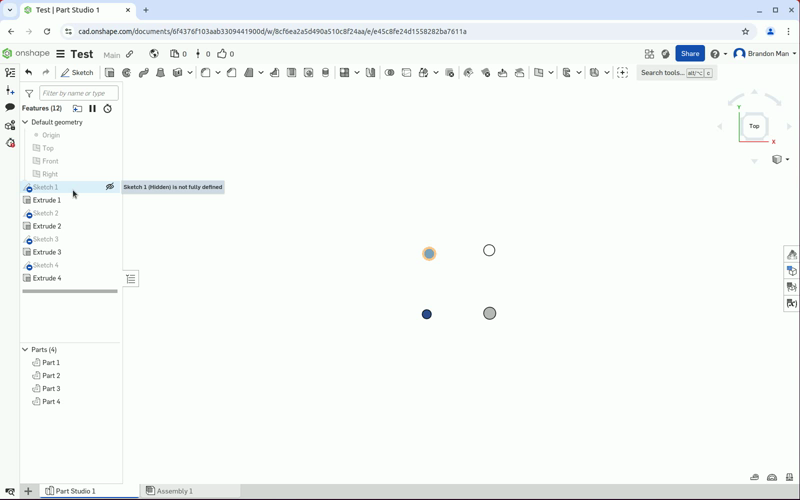
click(73, 189)
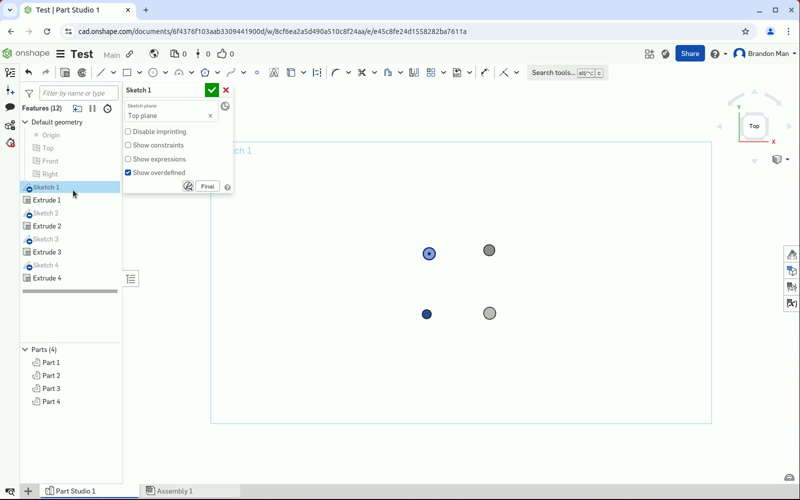
mouse_move(229, 92)
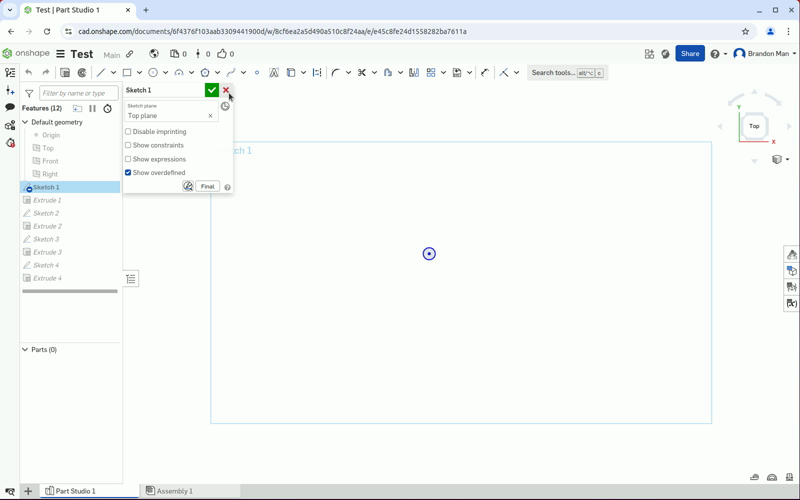
click(229, 92)
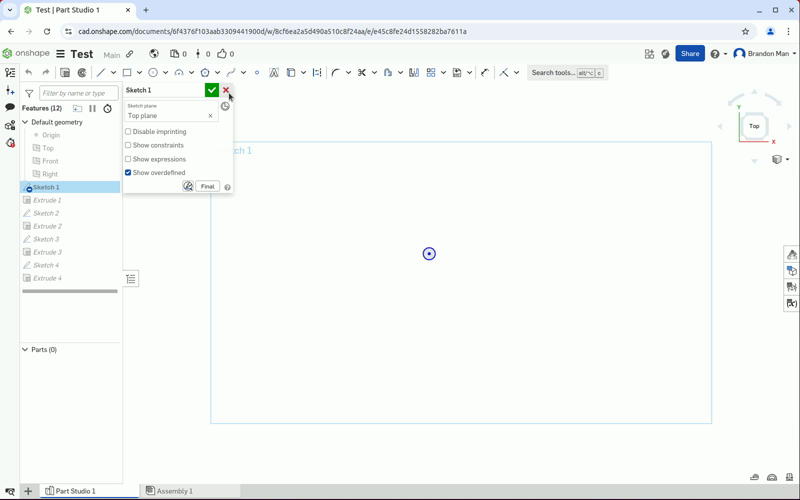
key(shift+s)
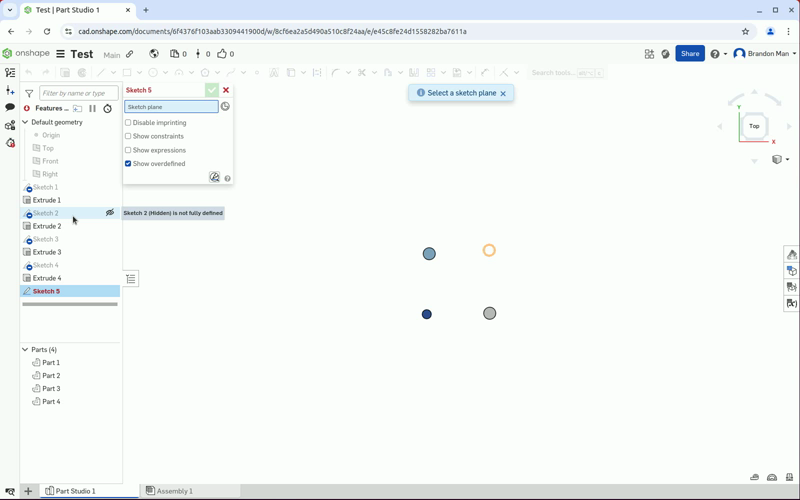
scroll(3)
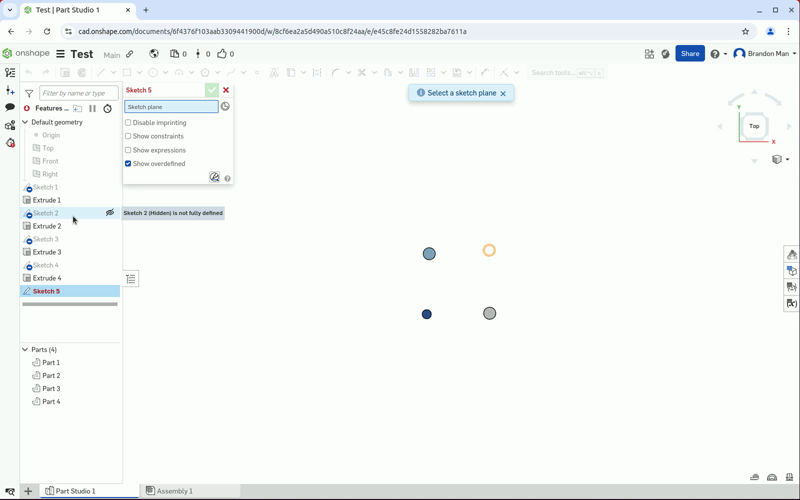
mouse_move(73, 150)
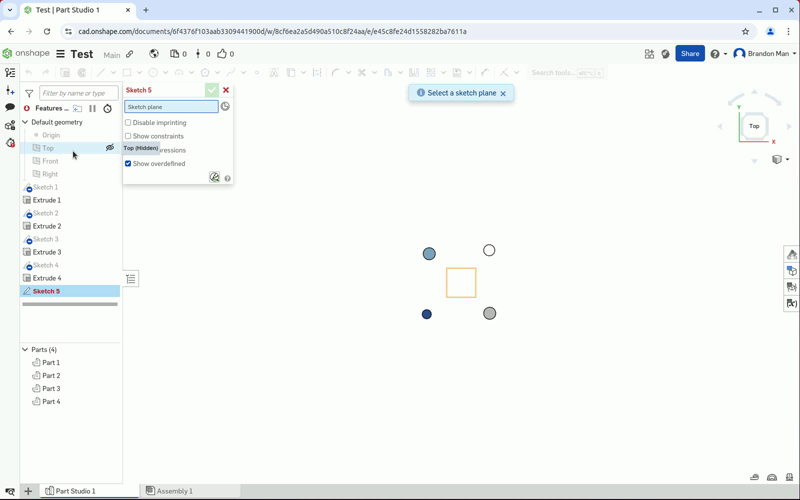
click(73, 150)
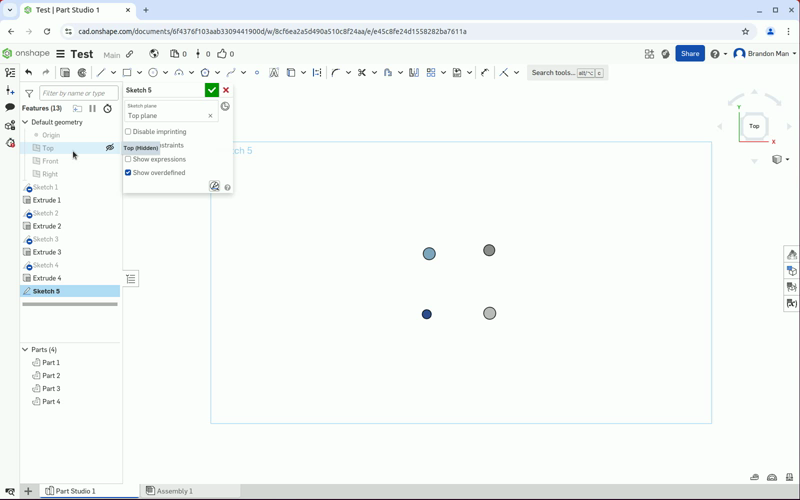
mouse_move(73, 352)
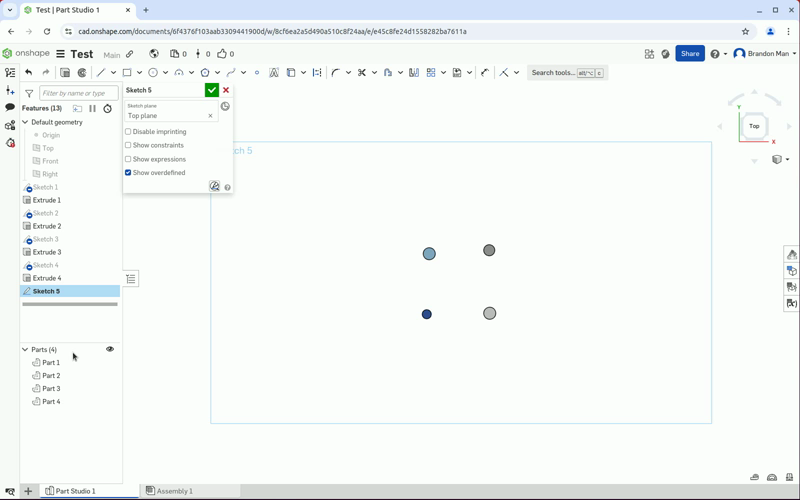
key(y)
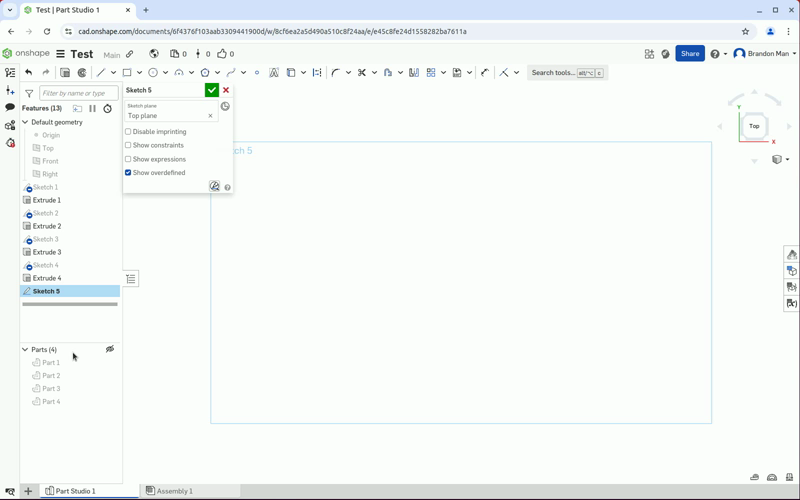
key(l)
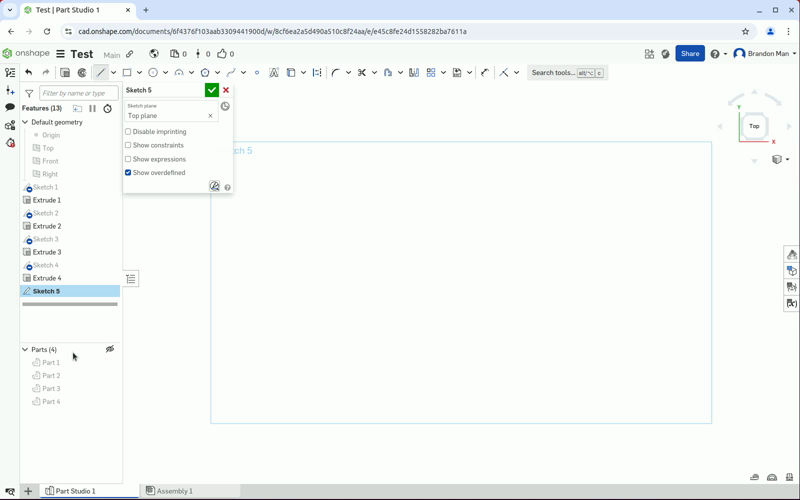
key_down(shift)
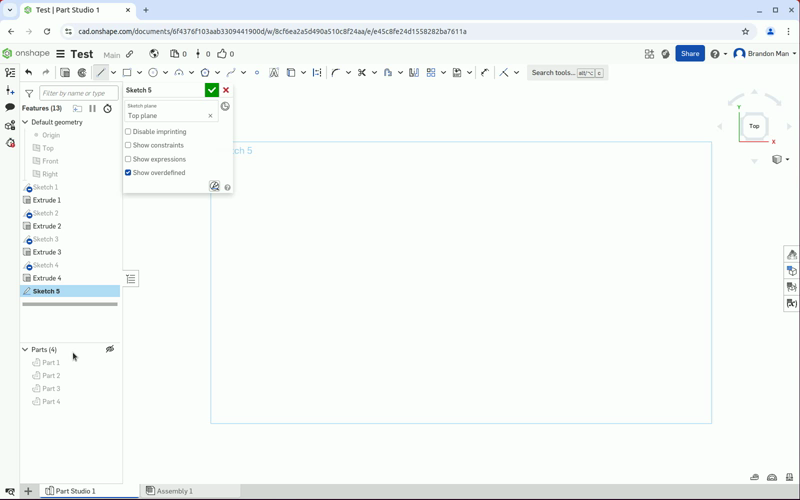
mouse_move(378, 328)
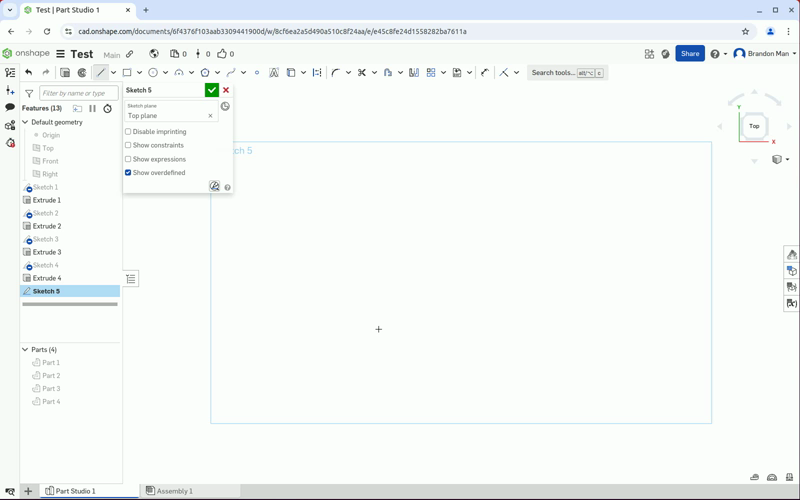
click(378, 328)
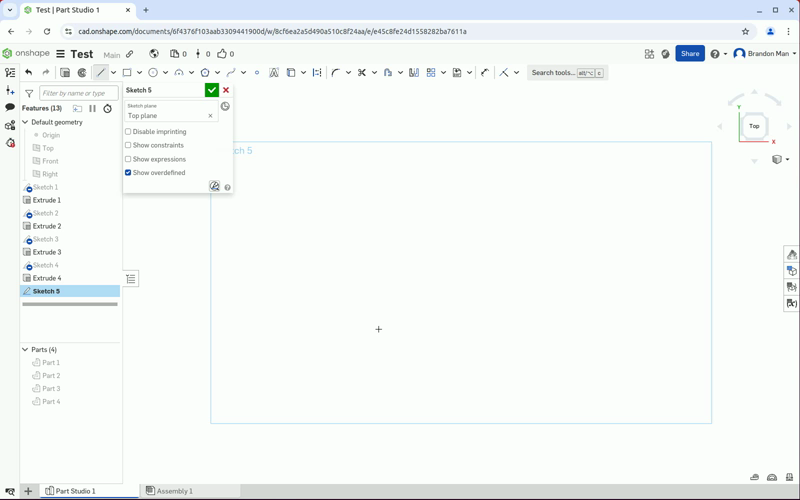
key_up(shift)
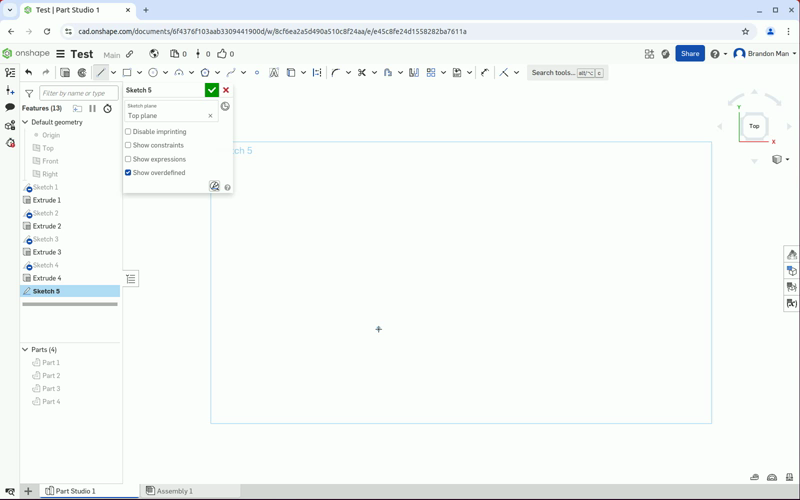
key_down(shift)
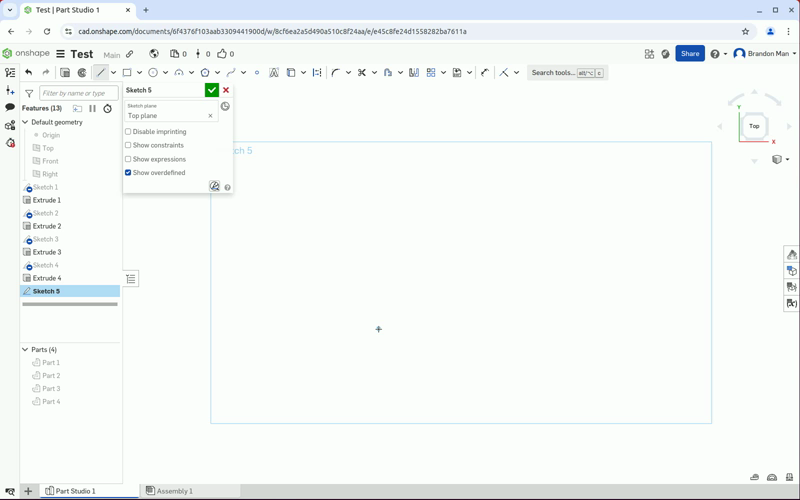
mouse_move(572, 328)
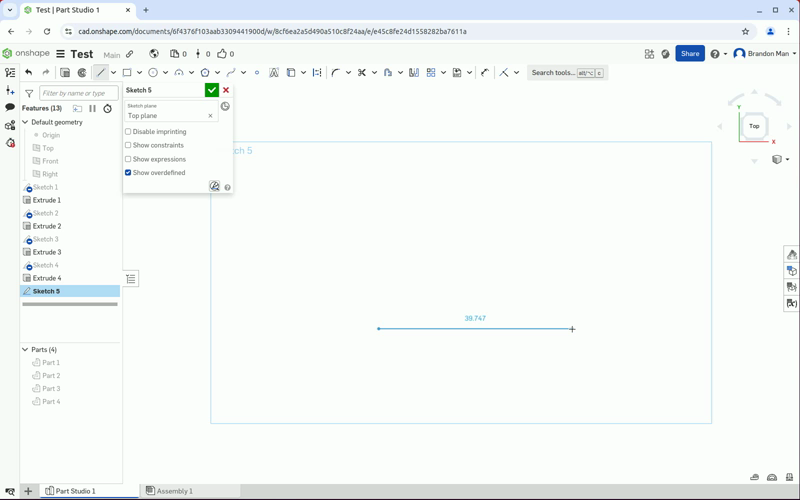
click(572, 328)
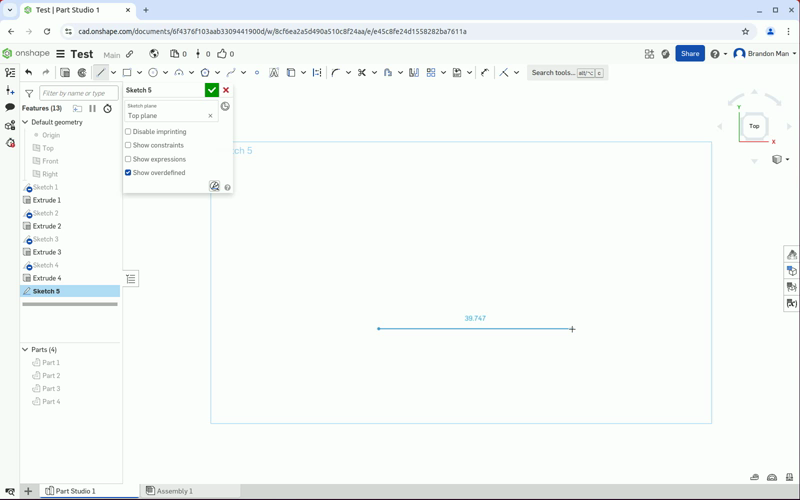
key_up(shift)
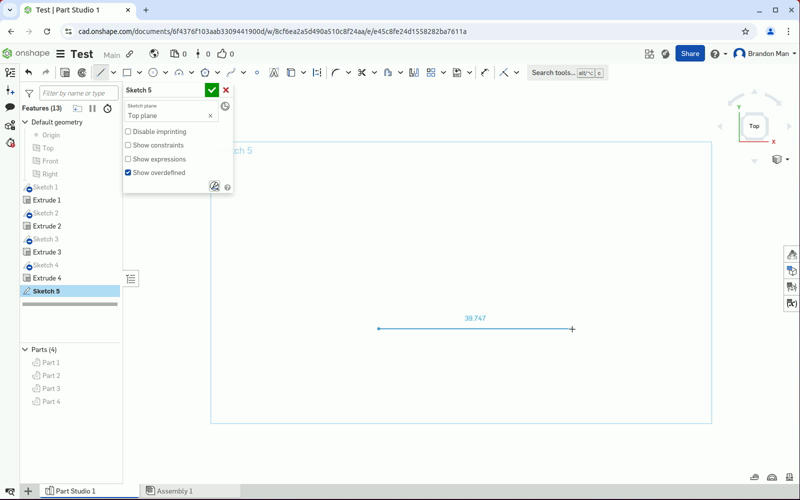
key_down(shift)
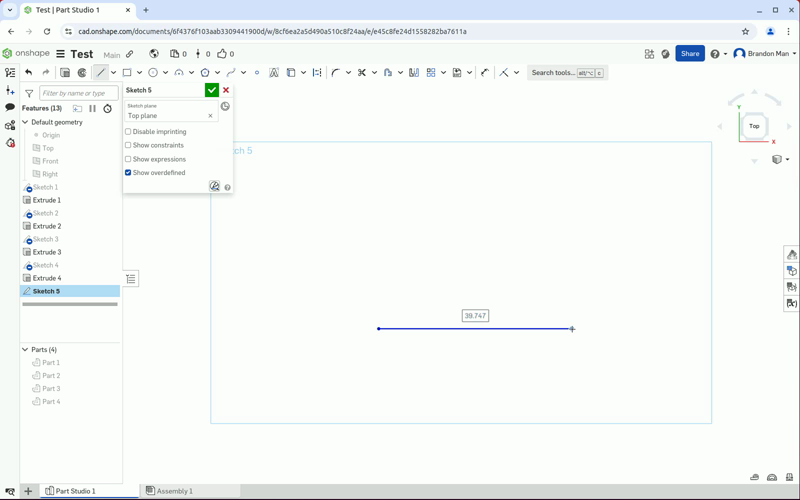
mouse_move(572, 237)
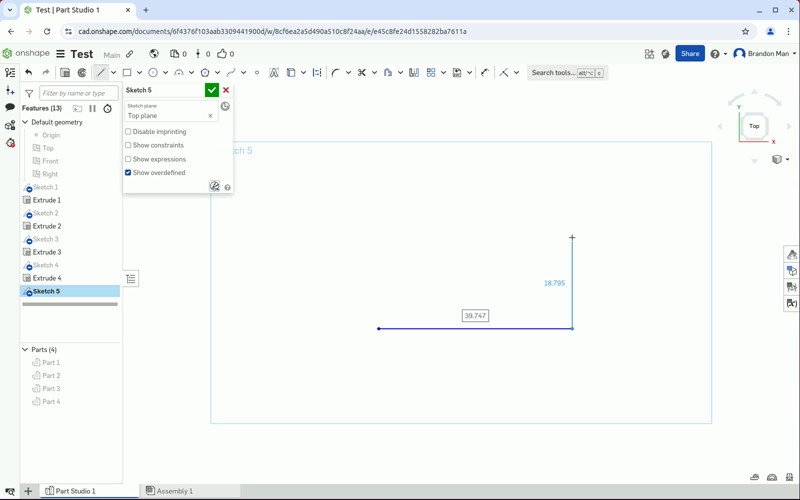
click(572, 237)
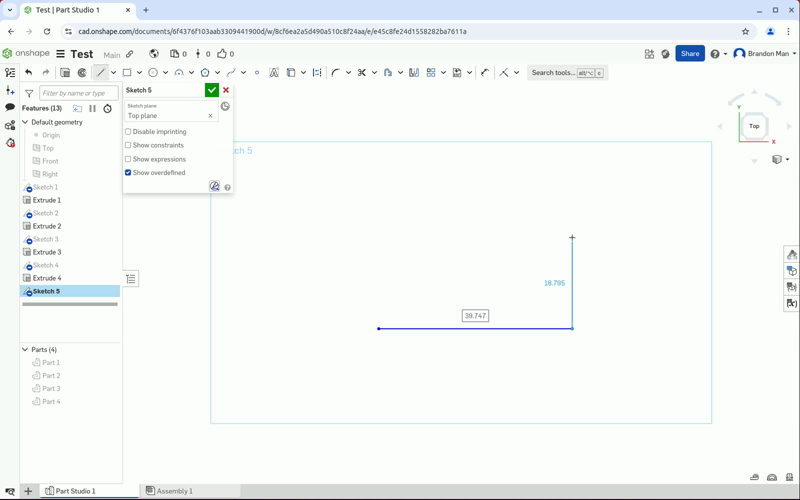
key_up(shift)
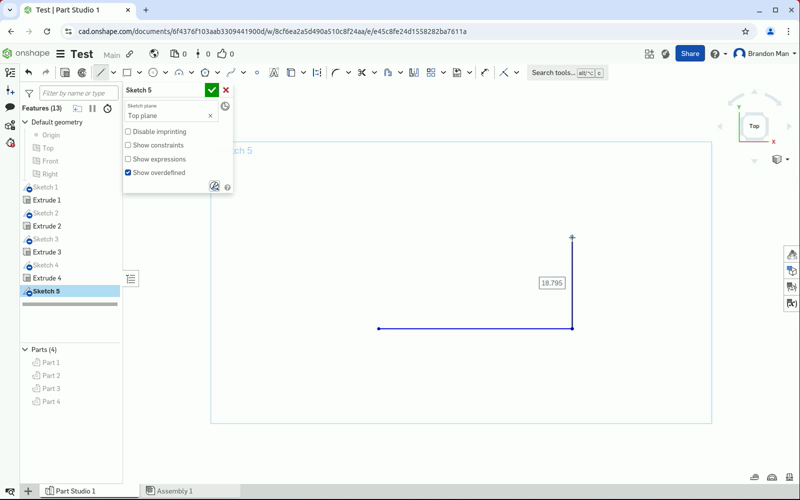
key_down(shift)
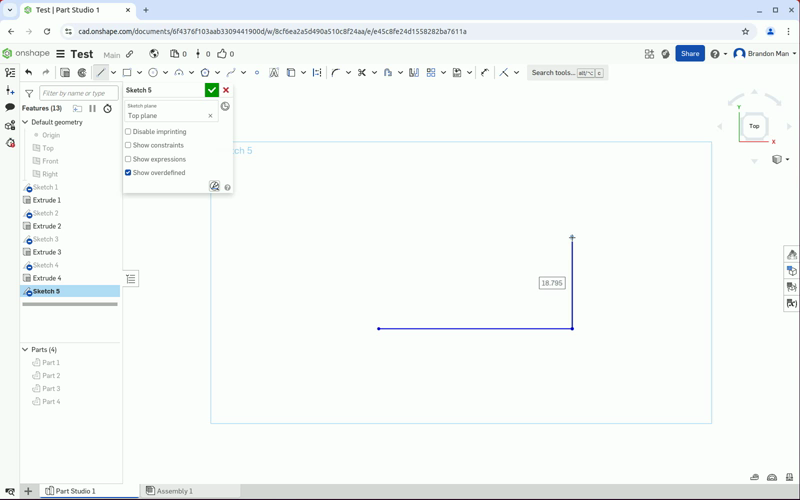
mouse_move(378, 237)
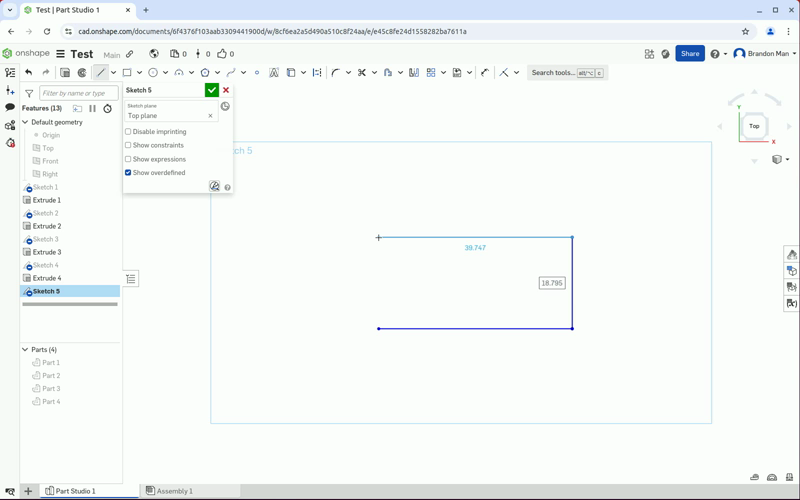
click(378, 237)
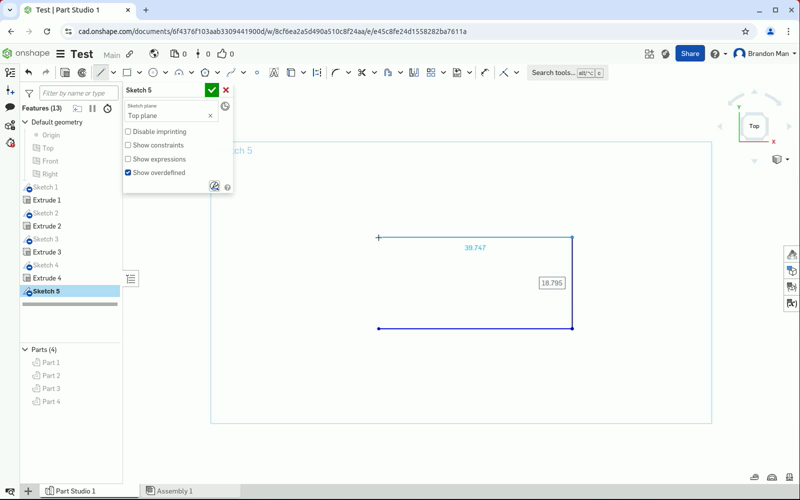
key_up(shift)
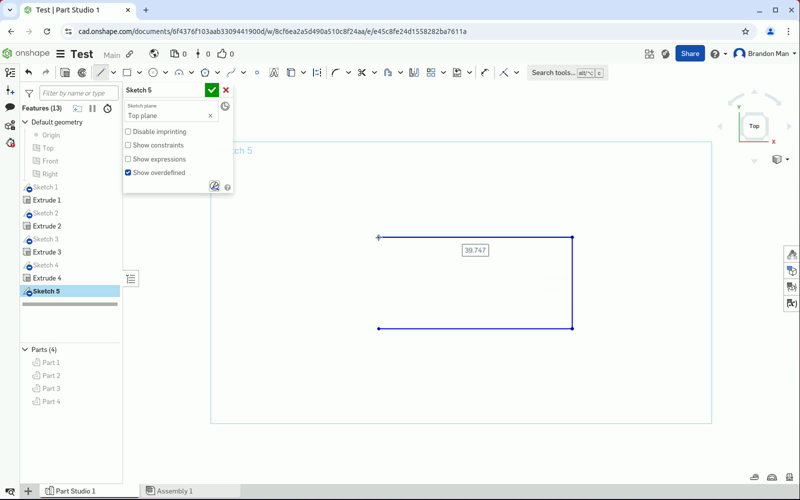
key_down(shift)
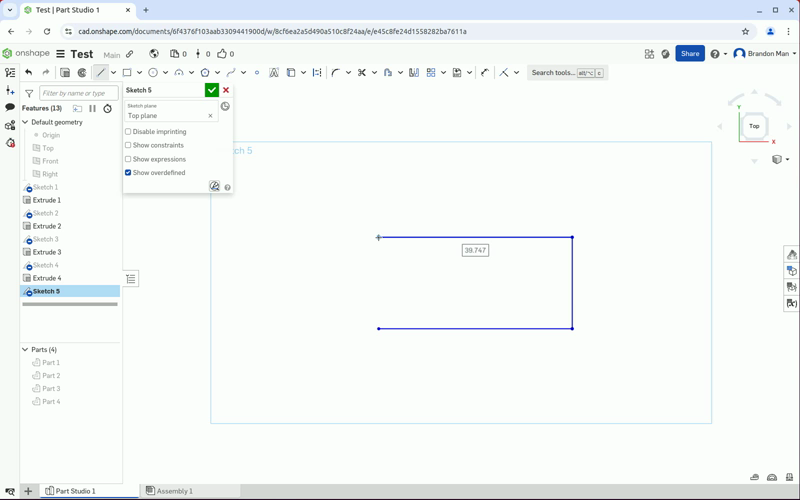
mouse_move(378, 328)
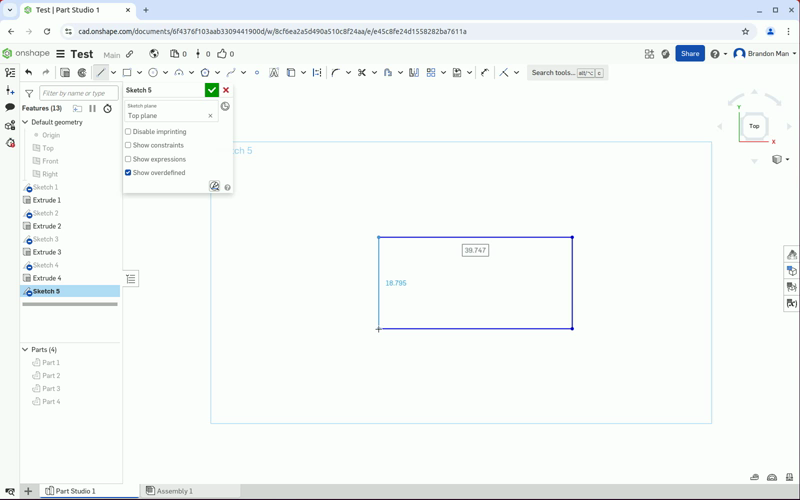
key_up(shift)
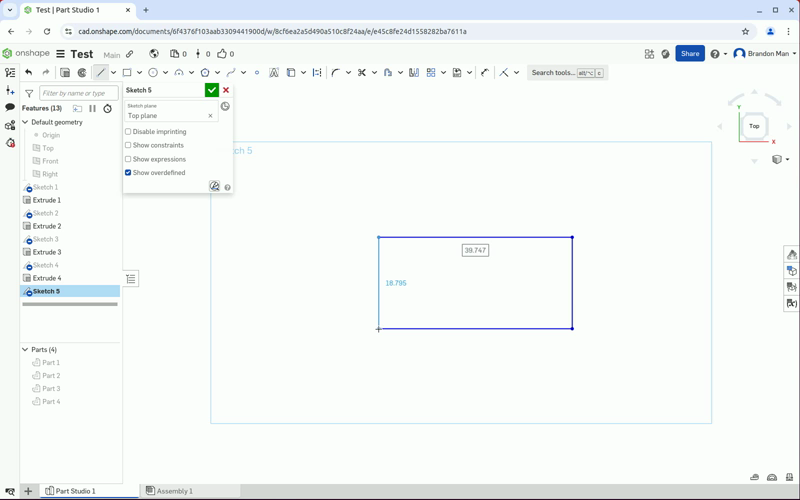
click(378, 328)
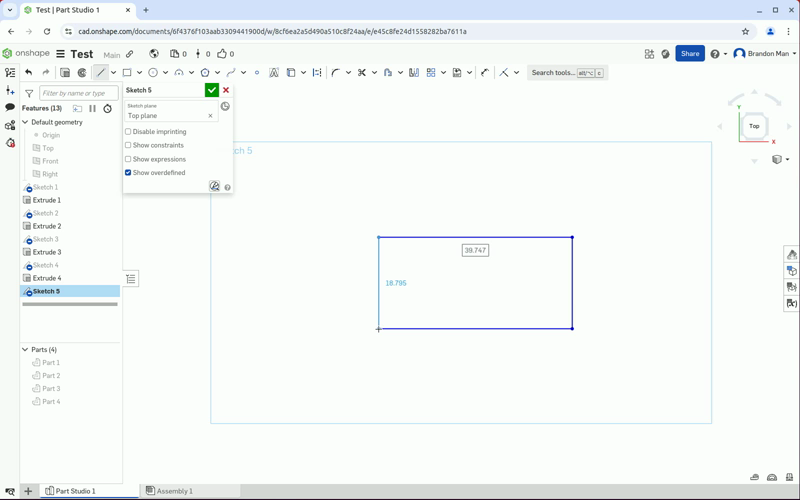
key(esc)
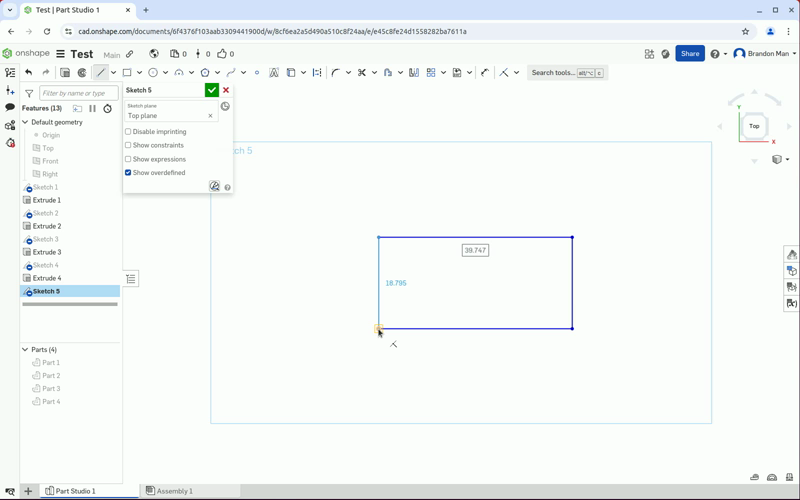
mouse_move(475, 291)
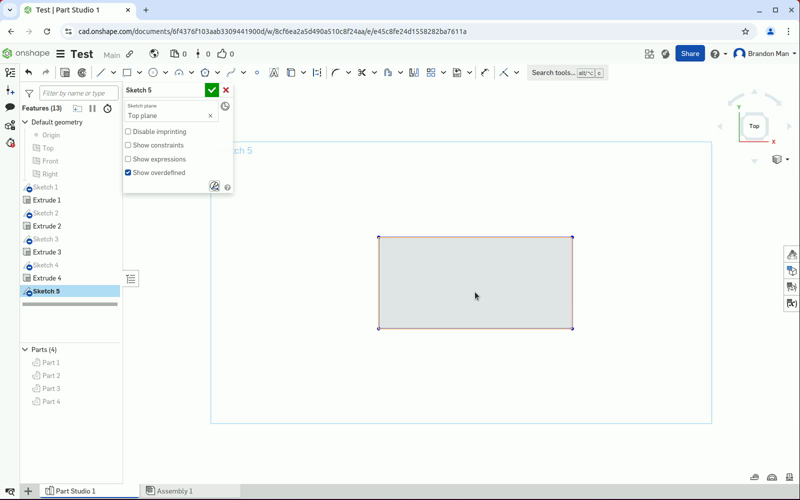
click(475, 291)
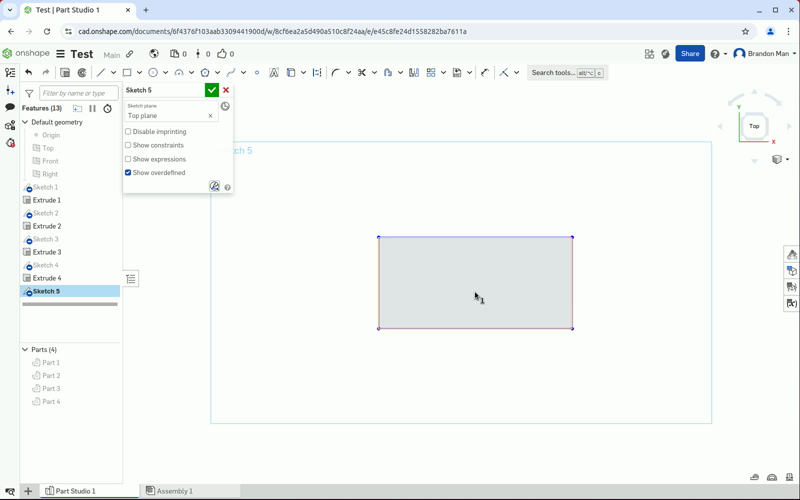
mouse_move(73, 352)
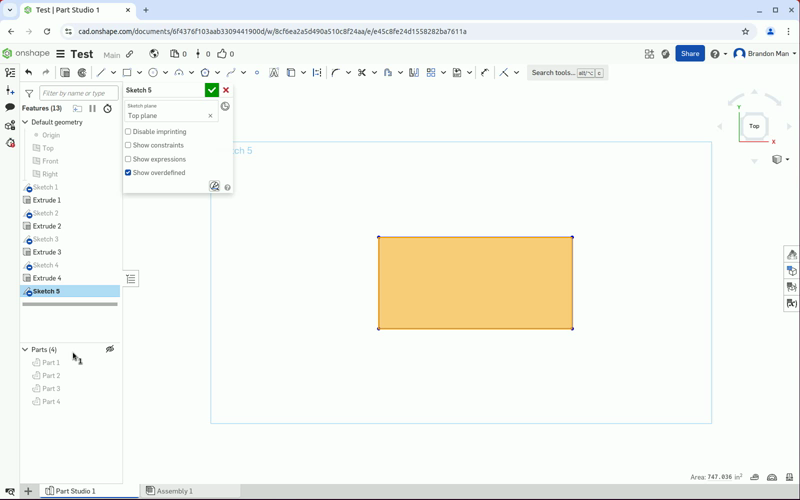
key(shift+y)
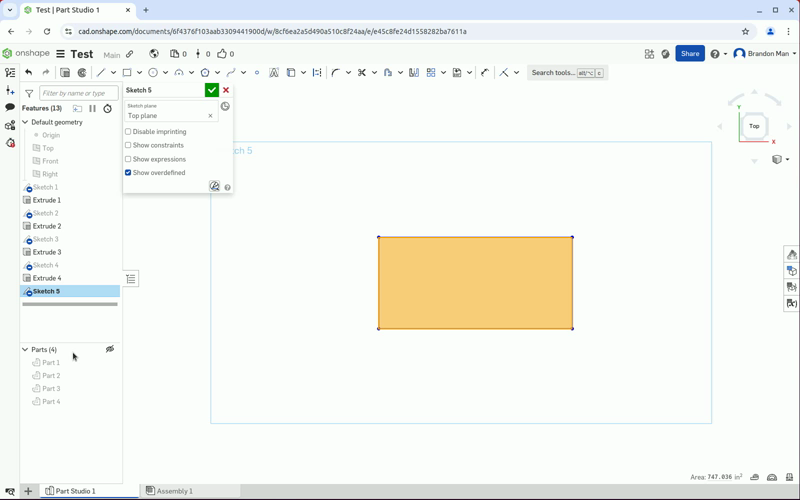
key(shift+e)
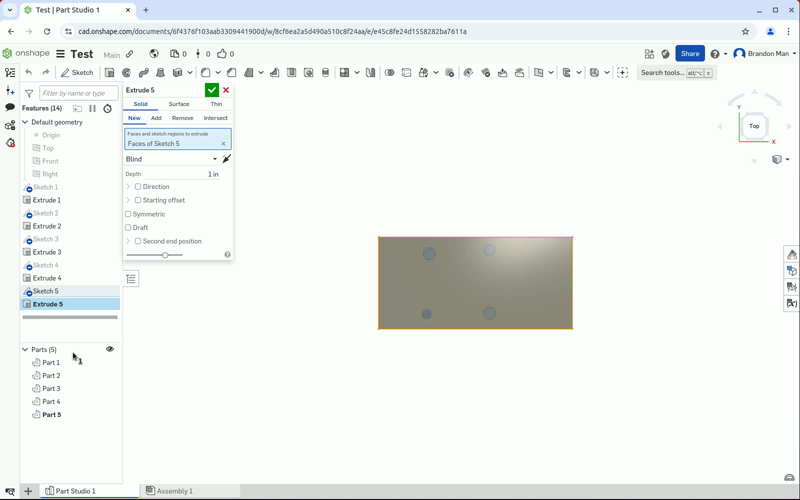
mouse_move(143, 106)
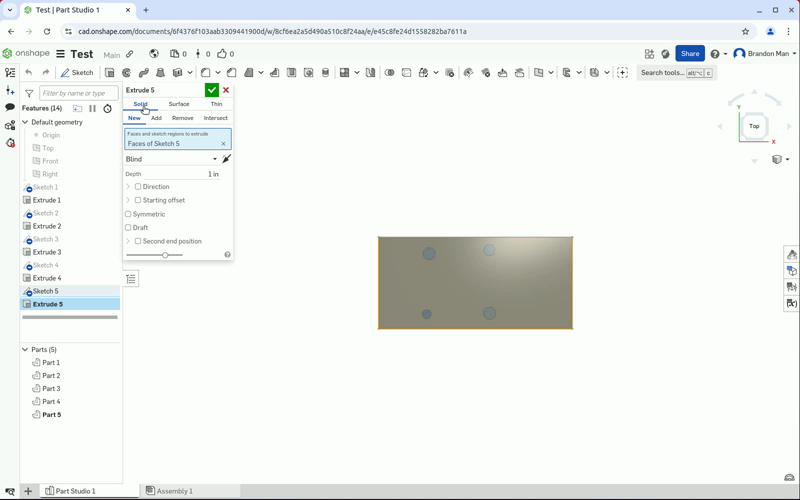
click(143, 106)
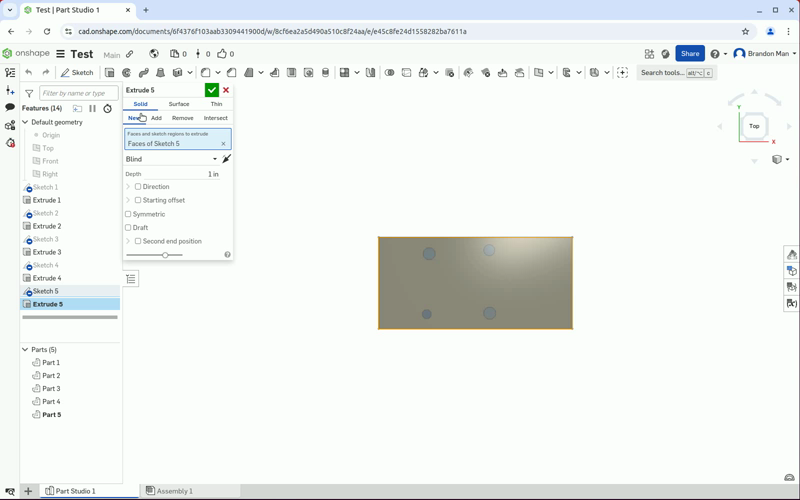
mouse_move(137, 120)
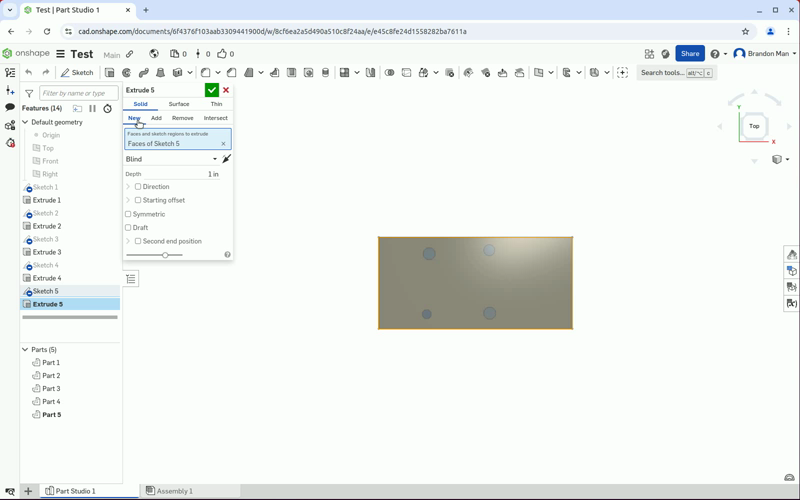
click(137, 120)
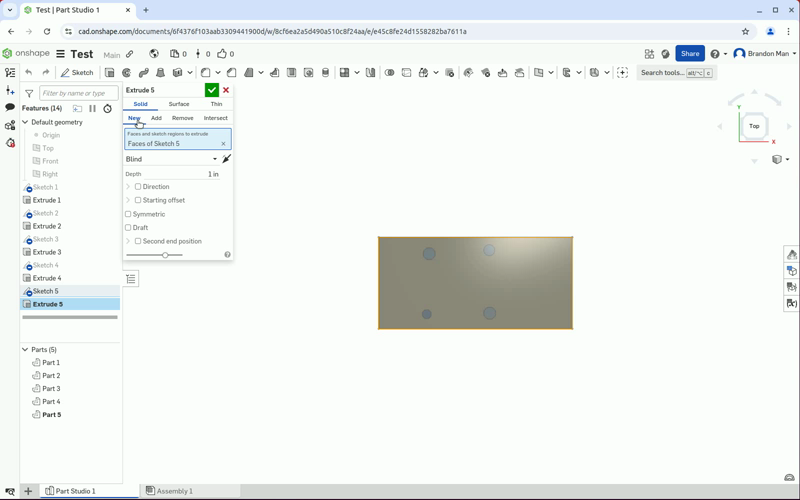
key(tab, 4)
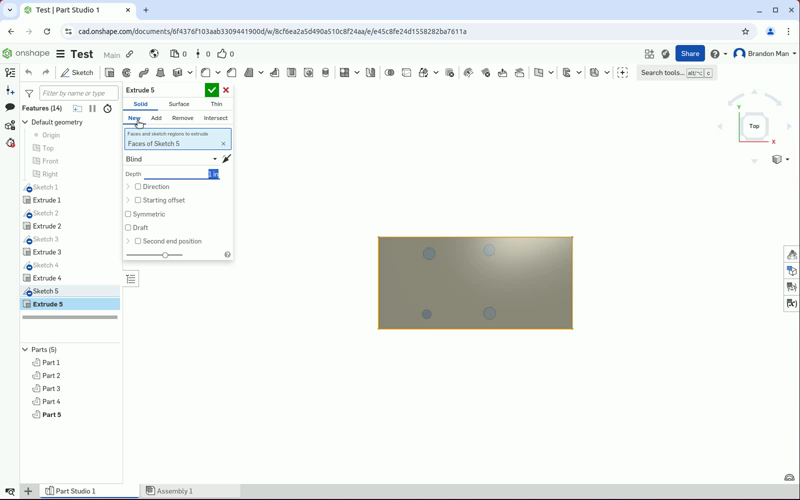
text(0.722)
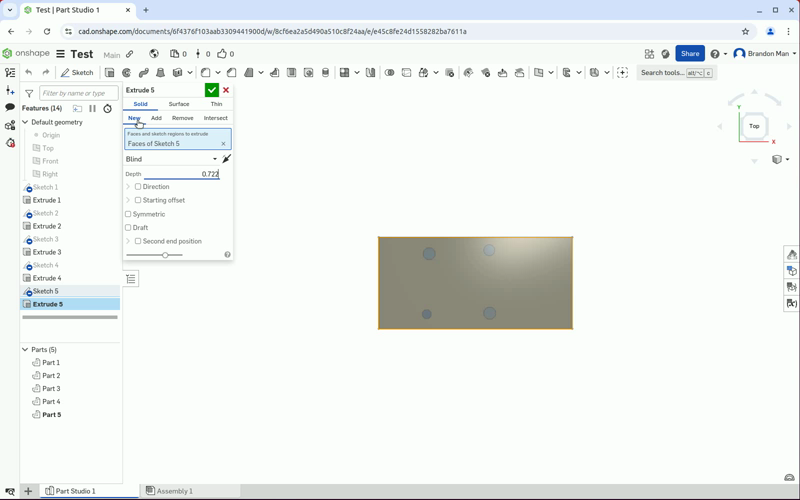
key(enter)
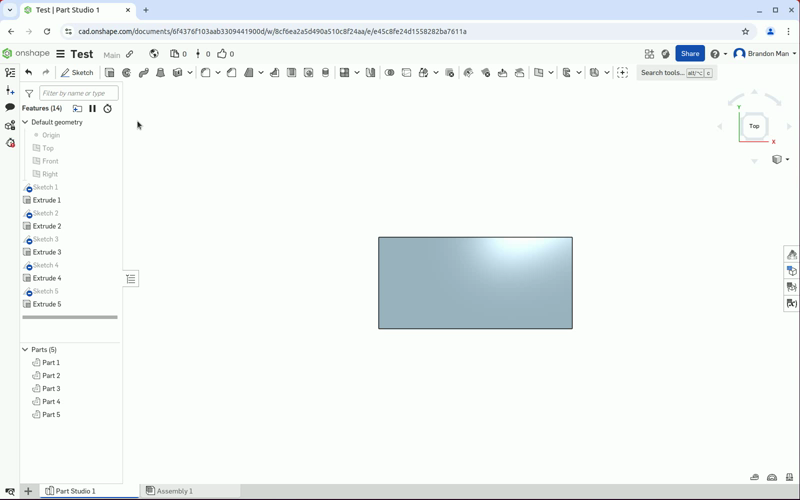
key(shift+h)
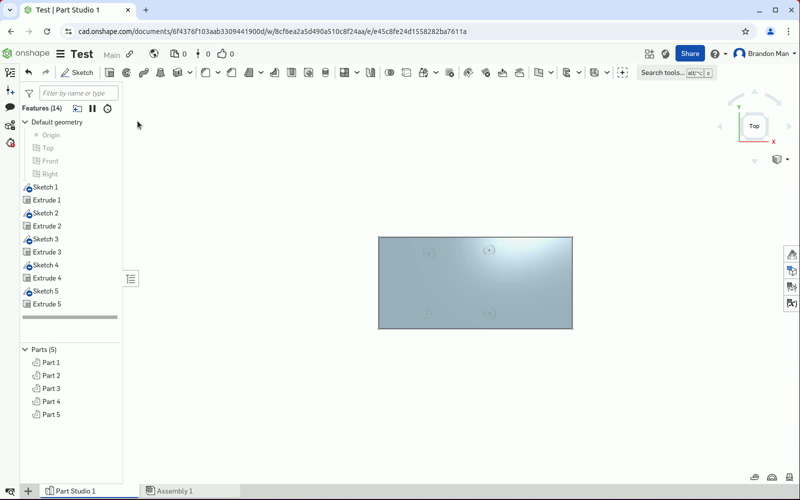
key(shift+h)
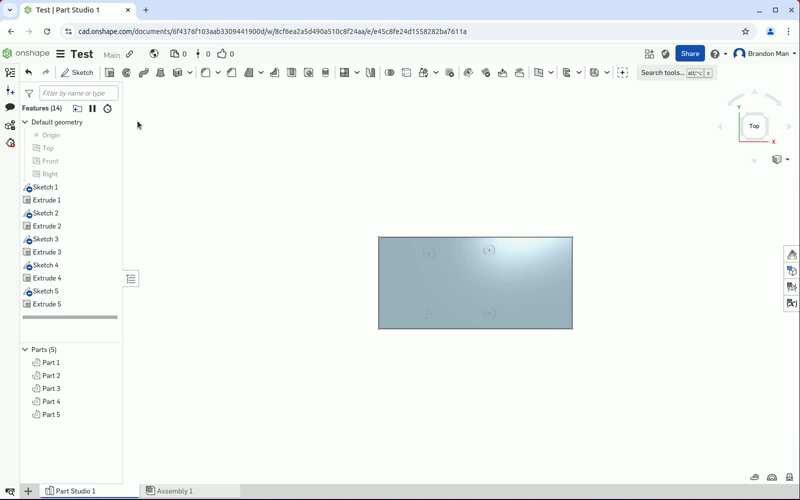
key(shift+7)
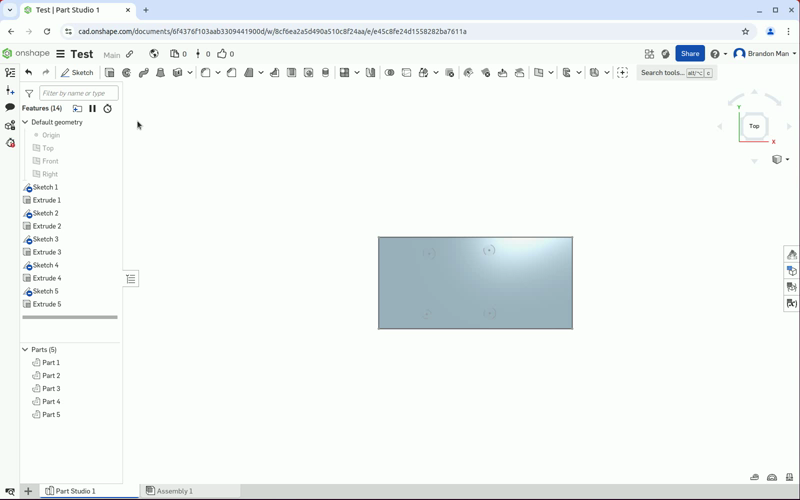
key(up, 3)
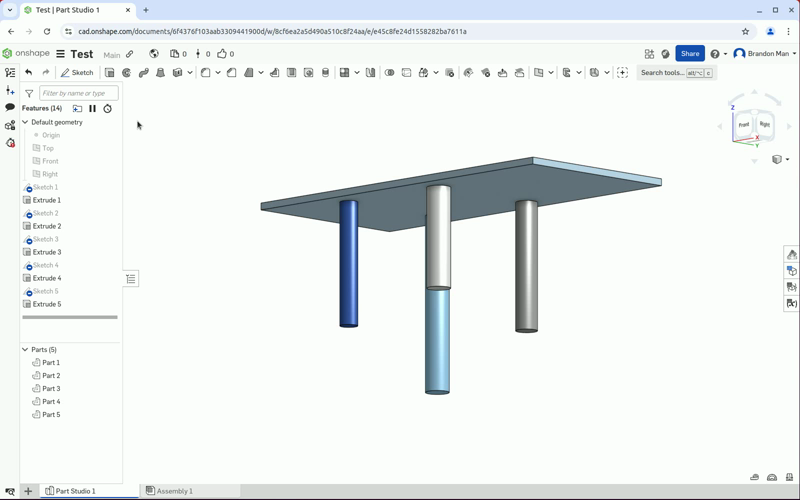
key(left, 3)
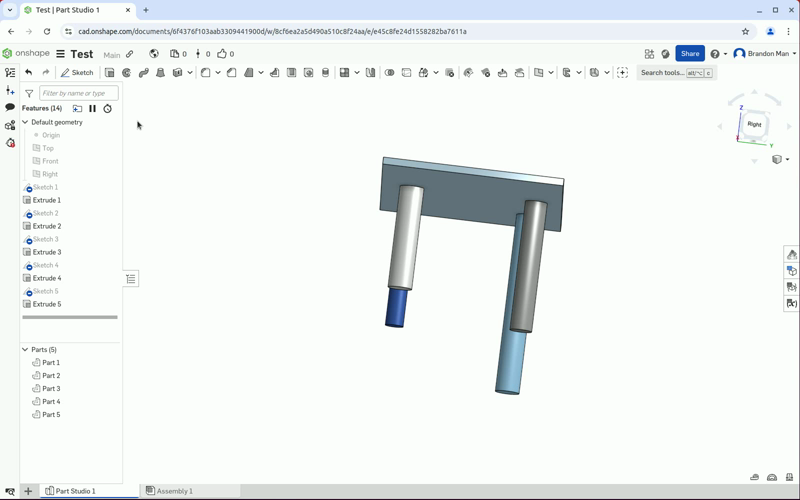
key(right, 3)
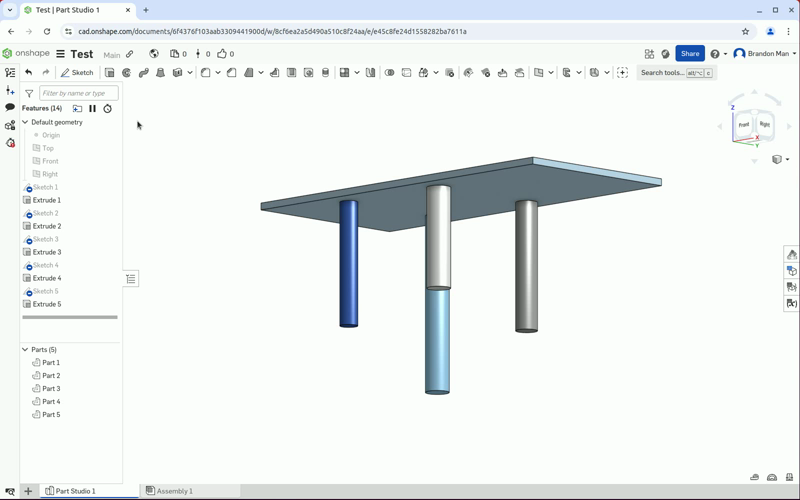
key(down, 3)
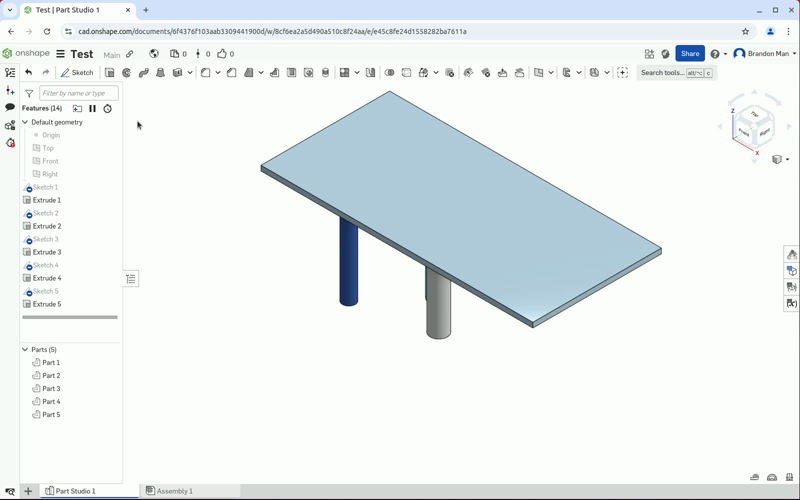
mouse_move(73, 189)
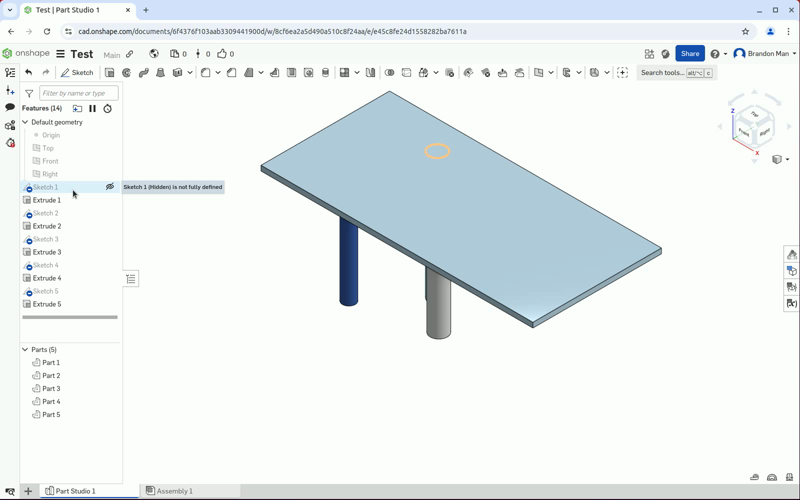
click(73, 189)